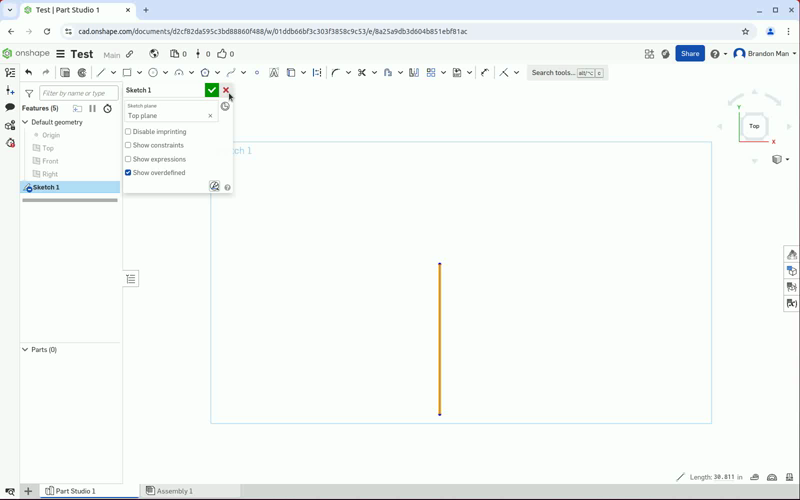
key(shift+h)
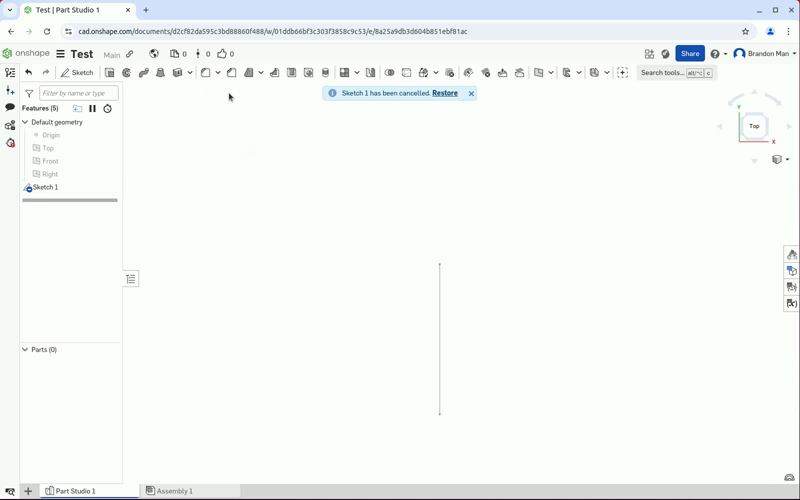
key(shift+s)
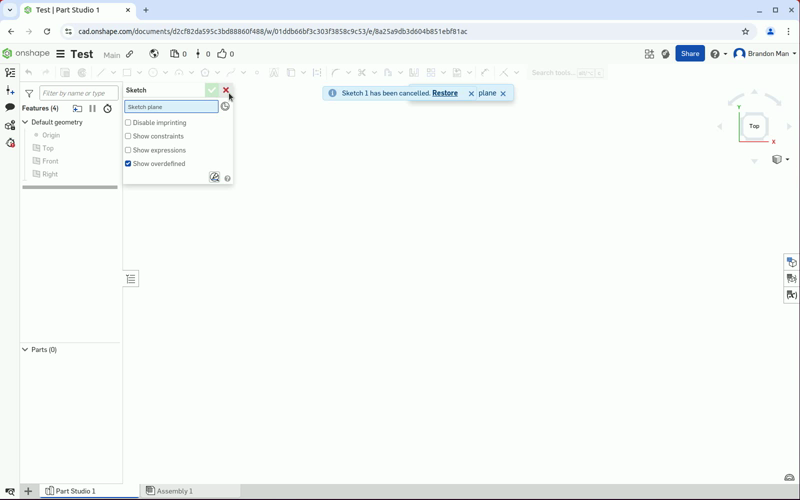
mouse_move(73, 150)
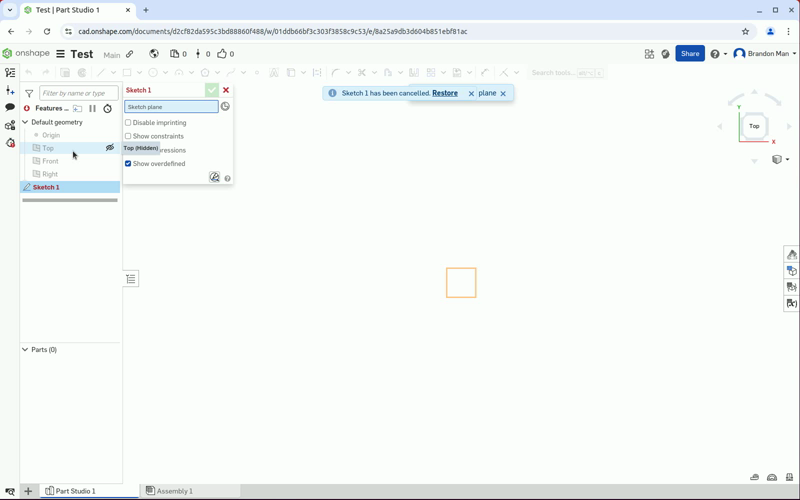
click(73, 150)
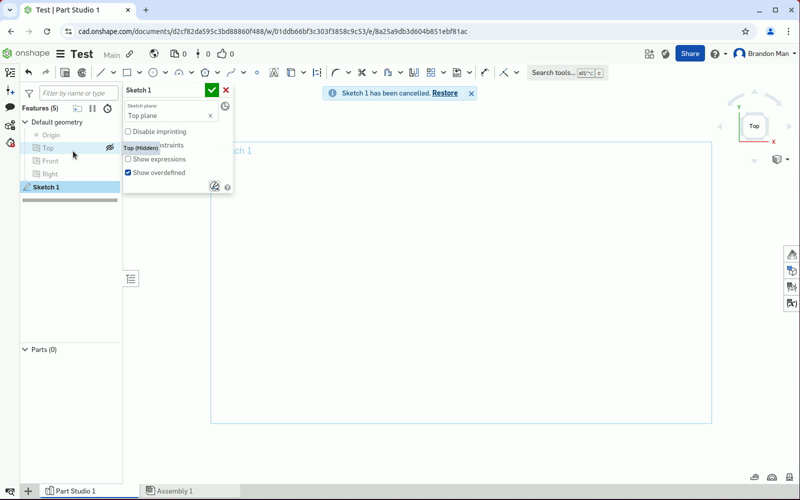
mouse_move(73, 352)
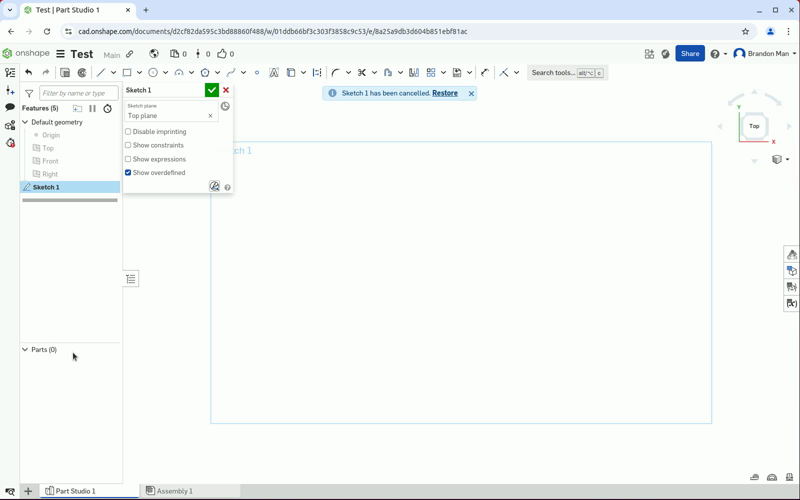
key(y)
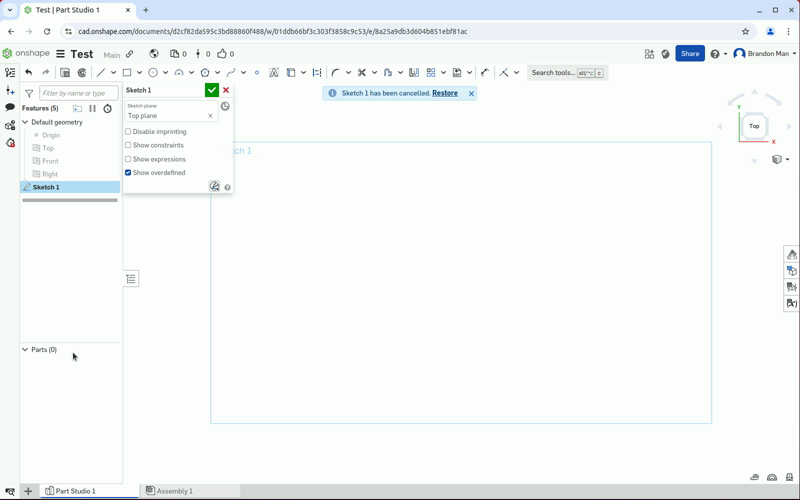
key(l)
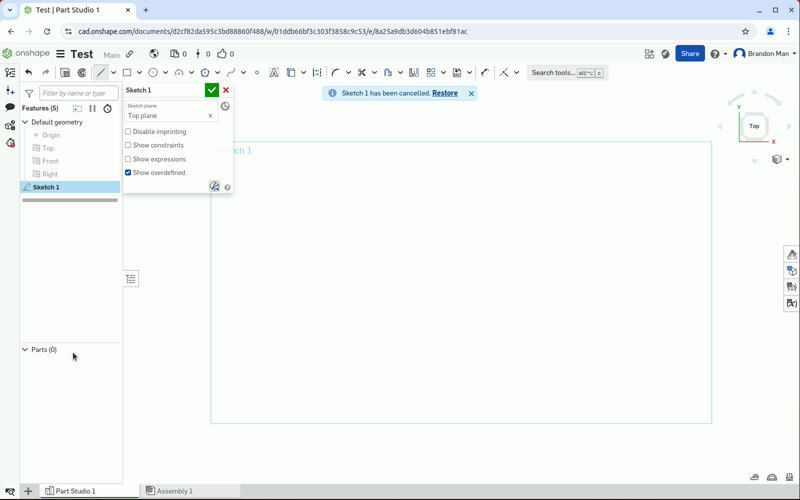
key_down(shift)
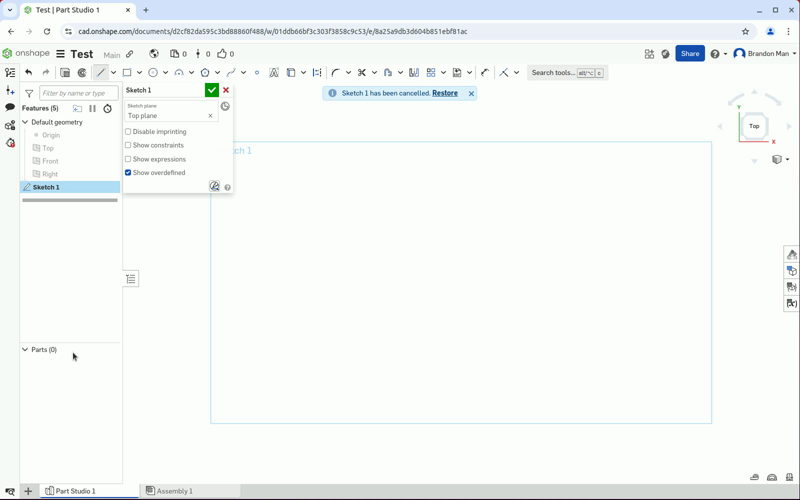
mouse_move(361, 282)
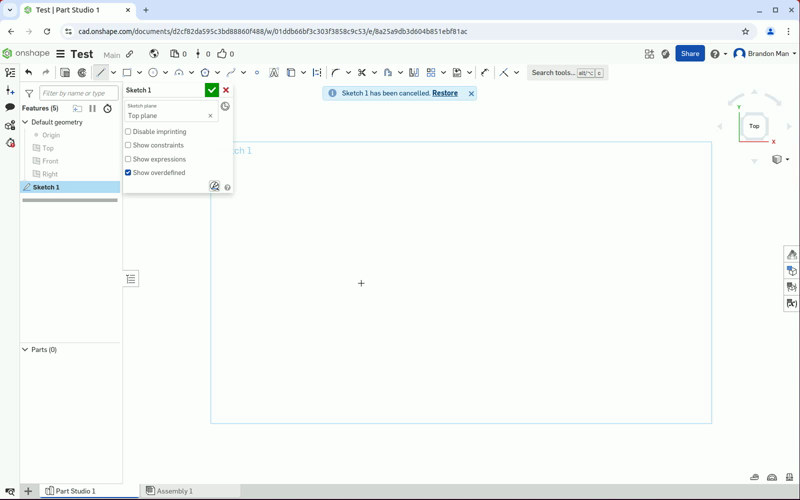
click(361, 282)
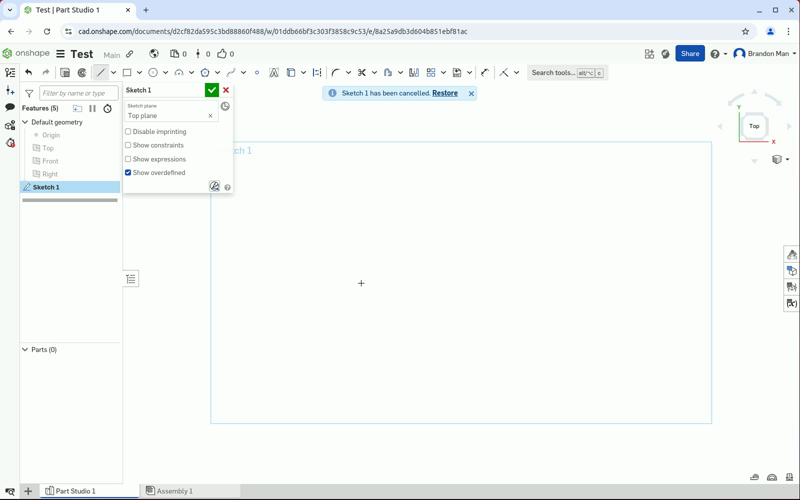
key_up(shift)
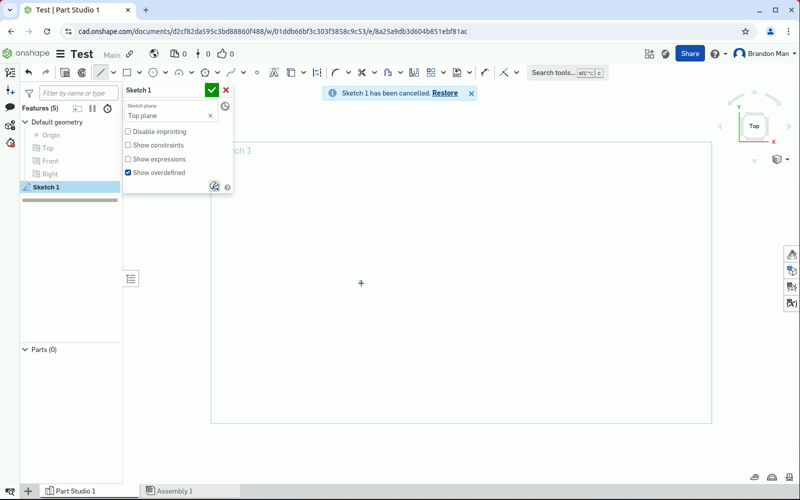
key_down(shift)
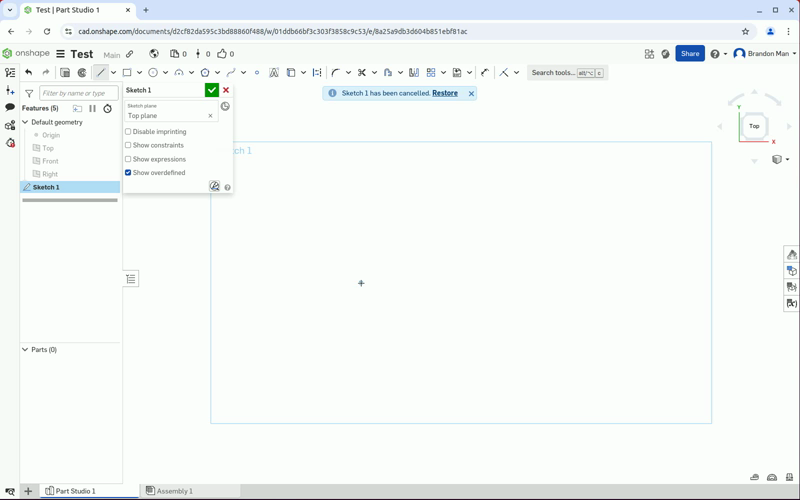
mouse_move(460, 282)
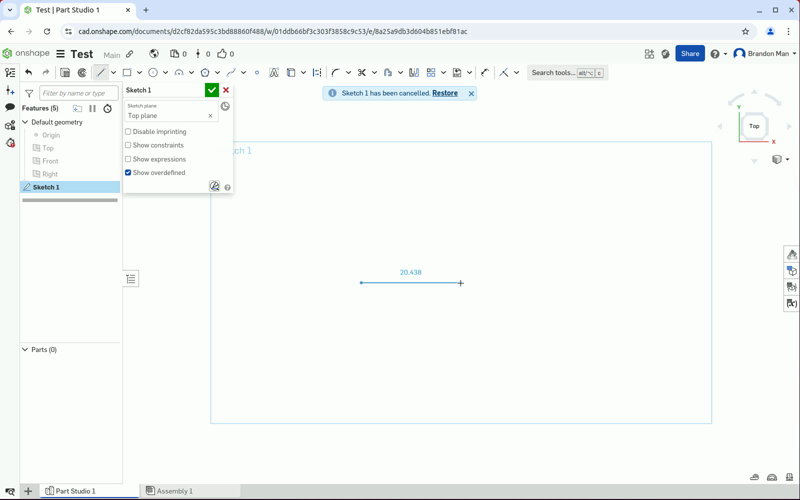
click(460, 282)
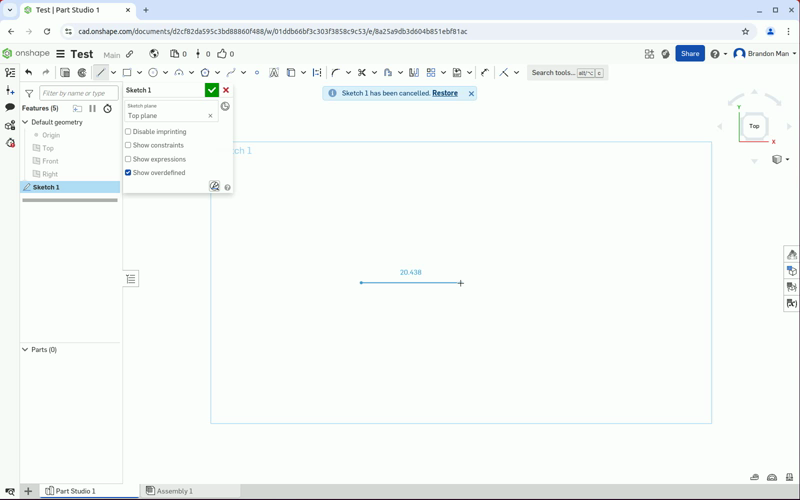
key_up(shift)
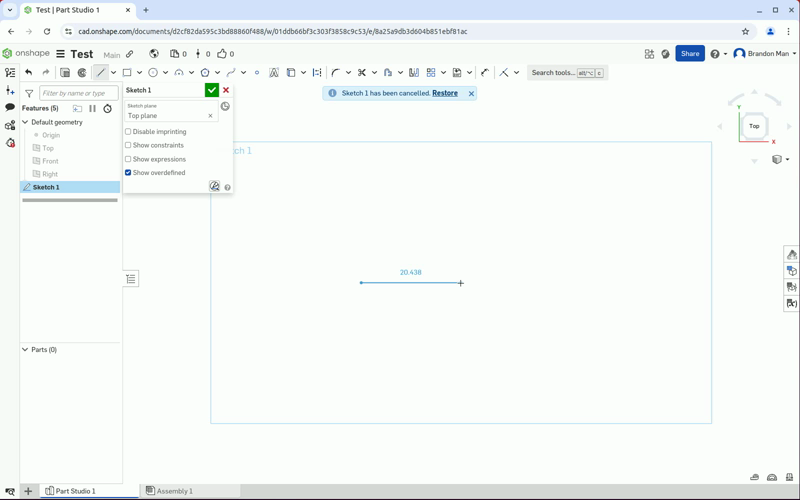
key_down(shift)
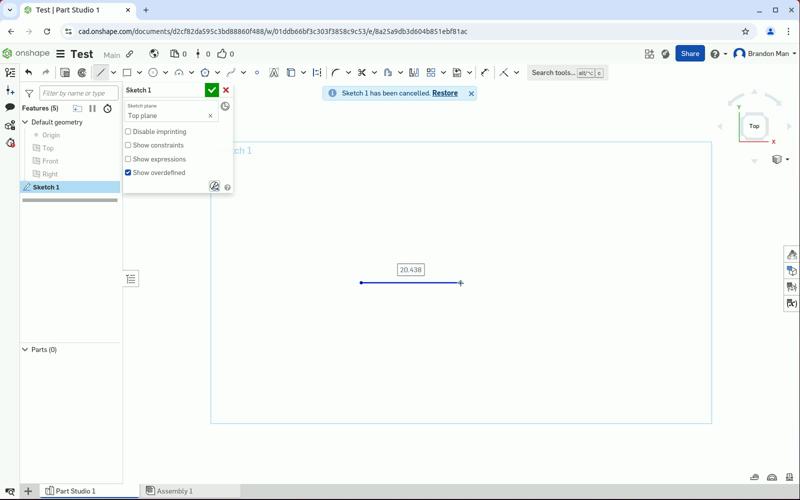
mouse_move(460, 170)
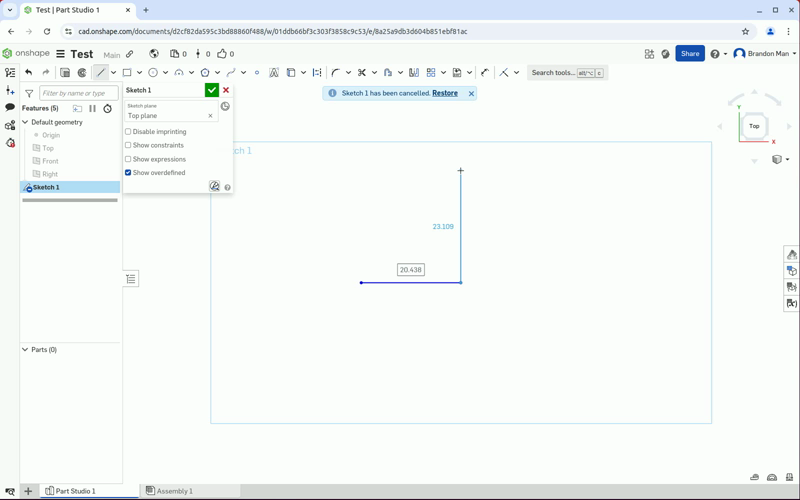
click(460, 170)
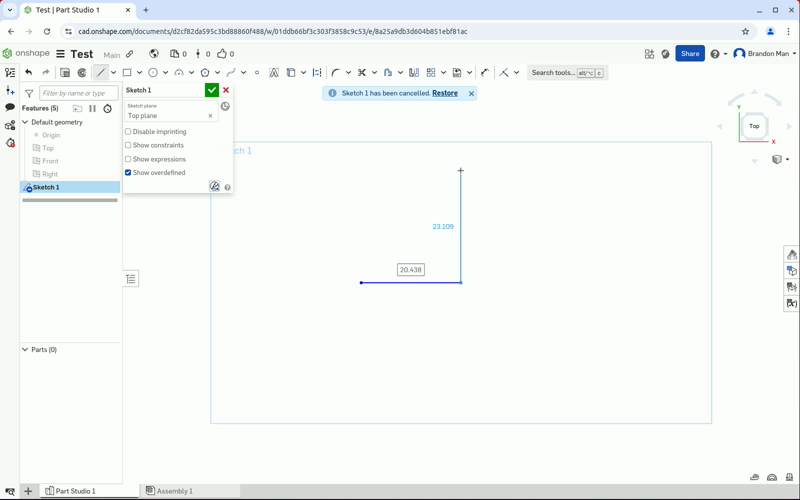
key_up(shift)
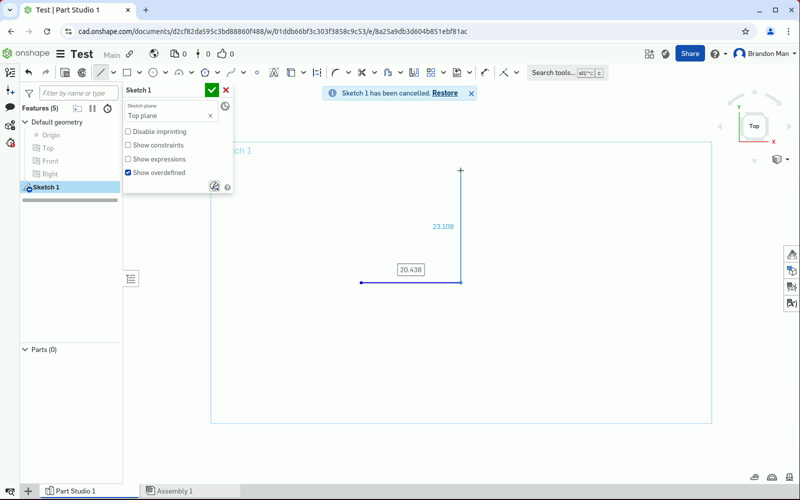
key_down(shift)
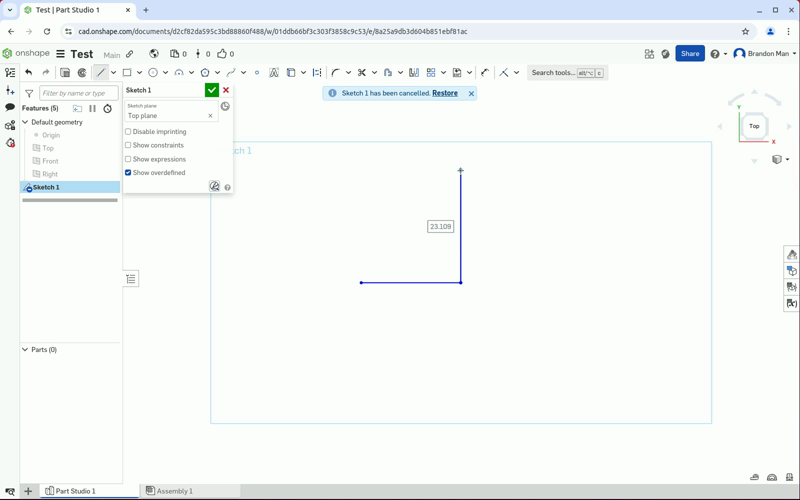
mouse_move(361, 170)
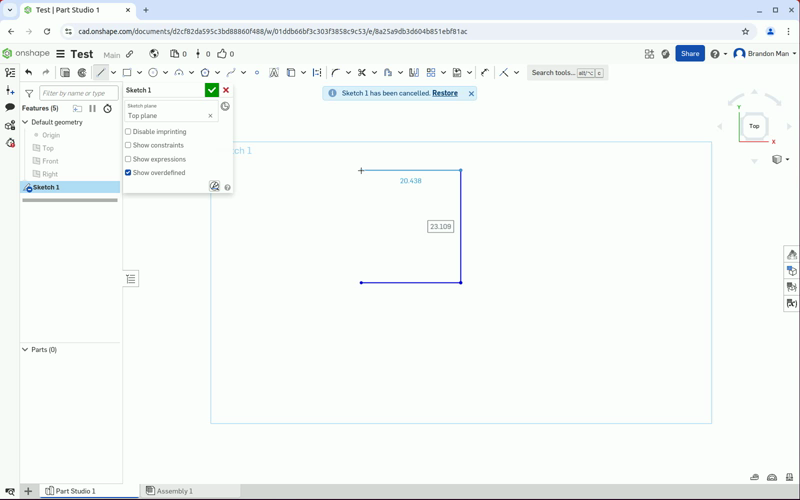
click(361, 170)
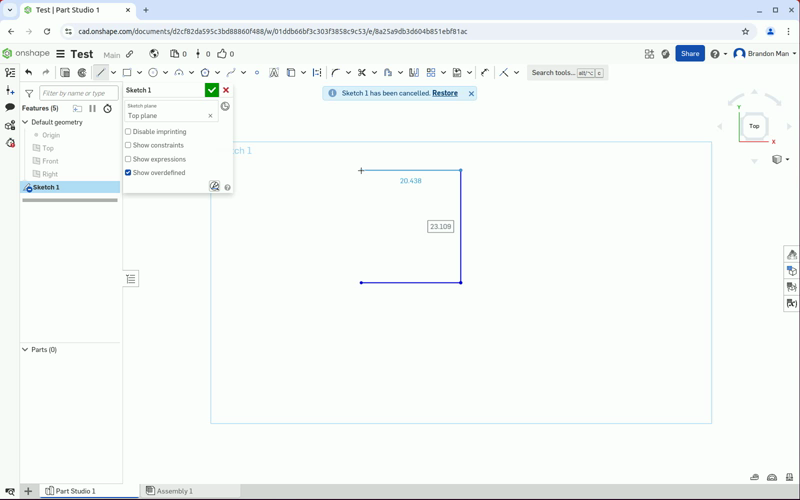
key_up(shift)
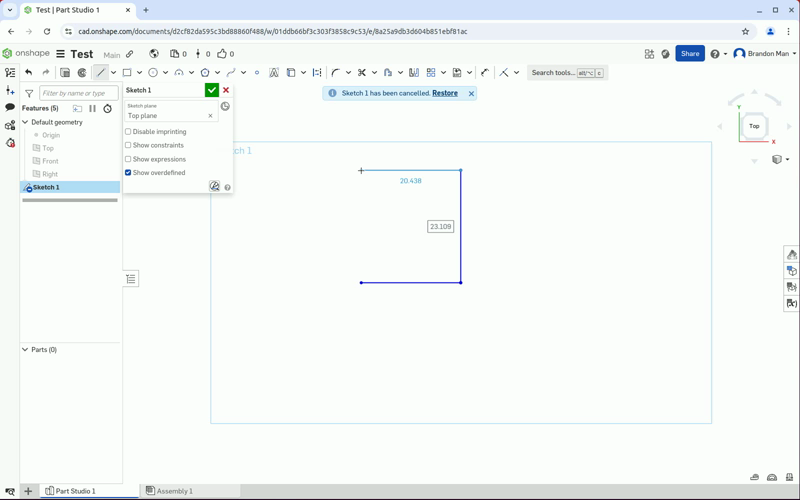
key_down(shift)
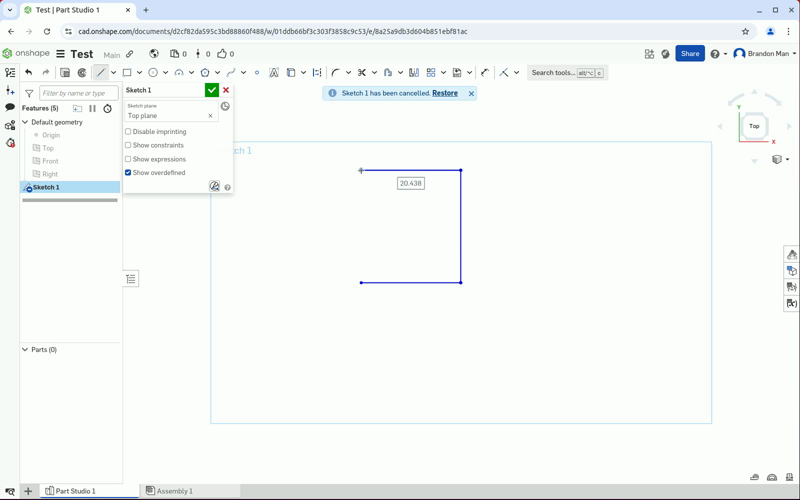
mouse_move(361, 282)
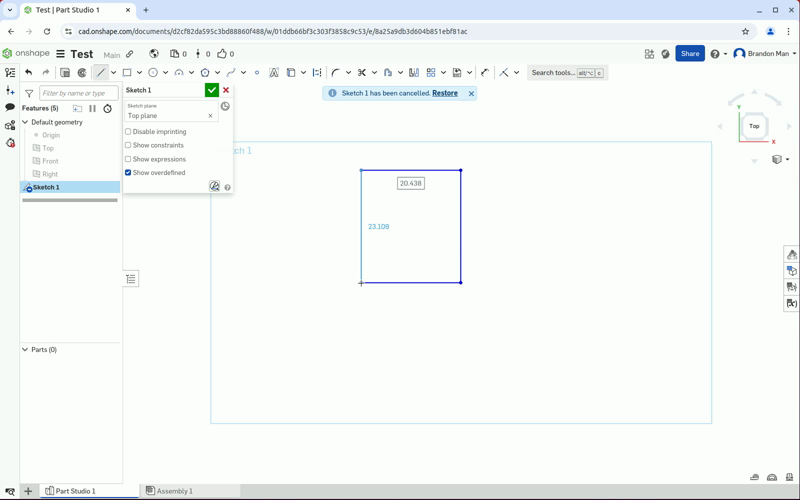
key_up(shift)
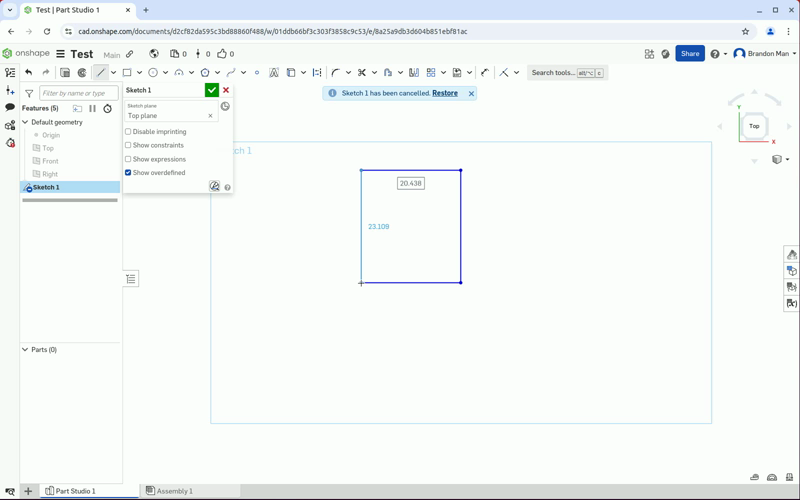
click(361, 282)
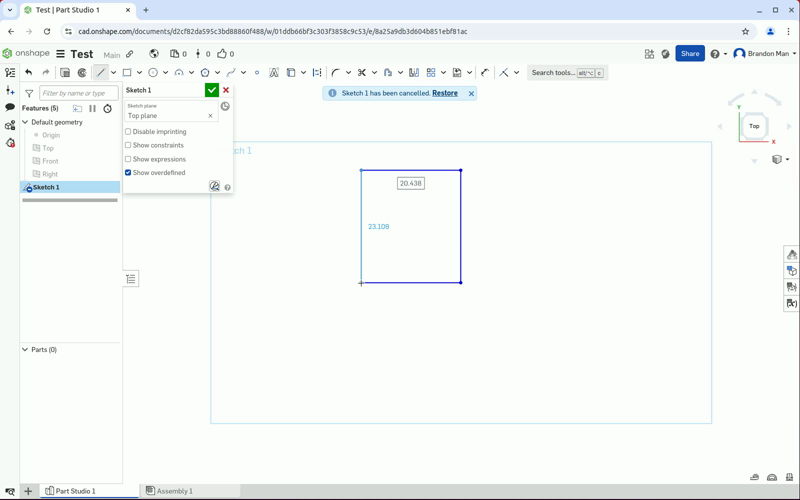
key(esc)
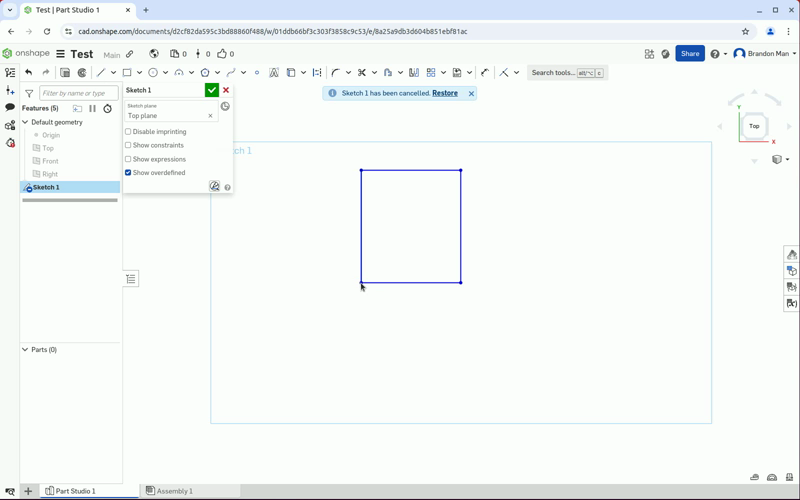
mouse_move(434, 183)
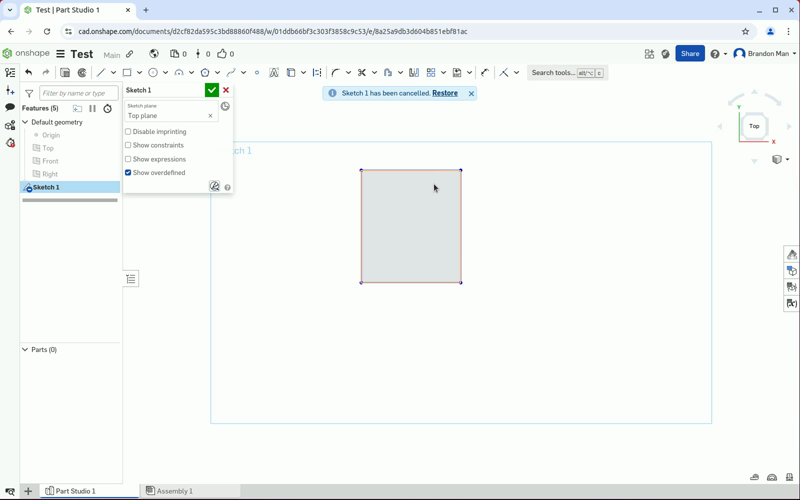
click(434, 183)
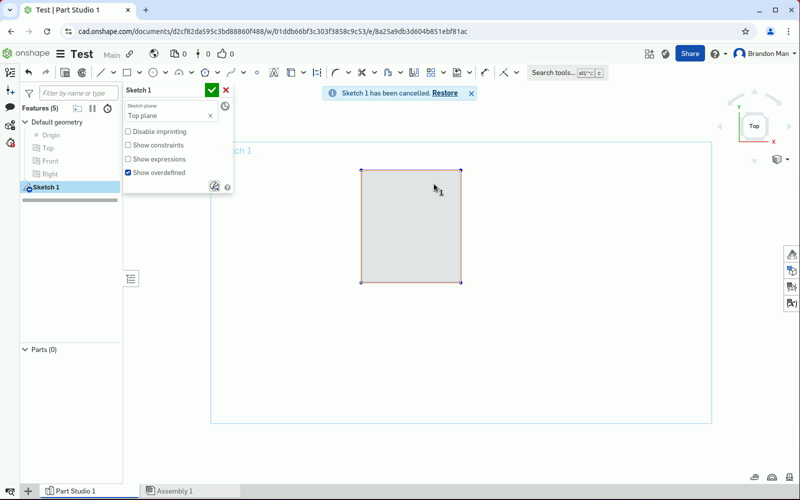
mouse_move(73, 352)
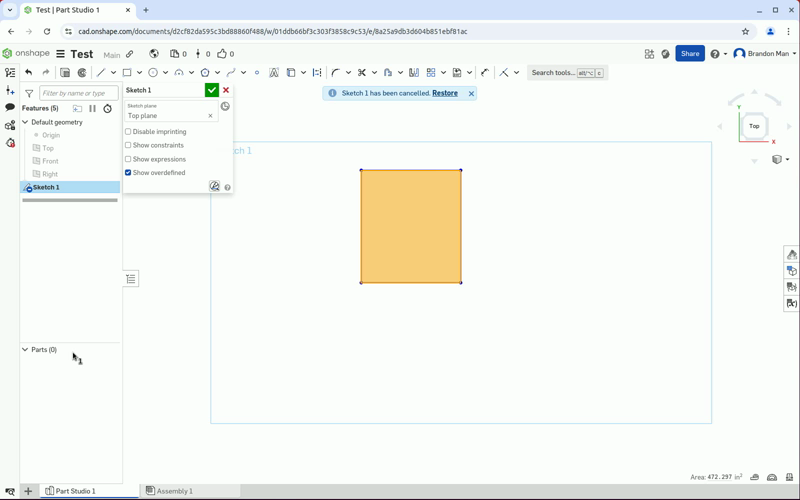
key(shift+y)
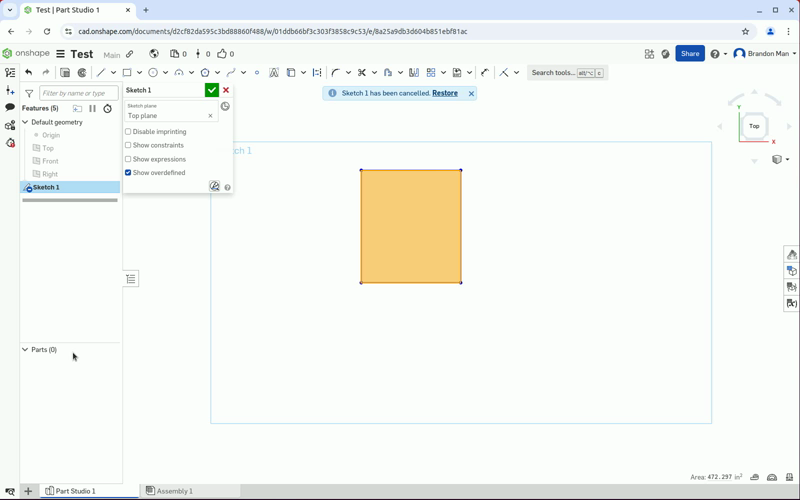
key(shift+e)
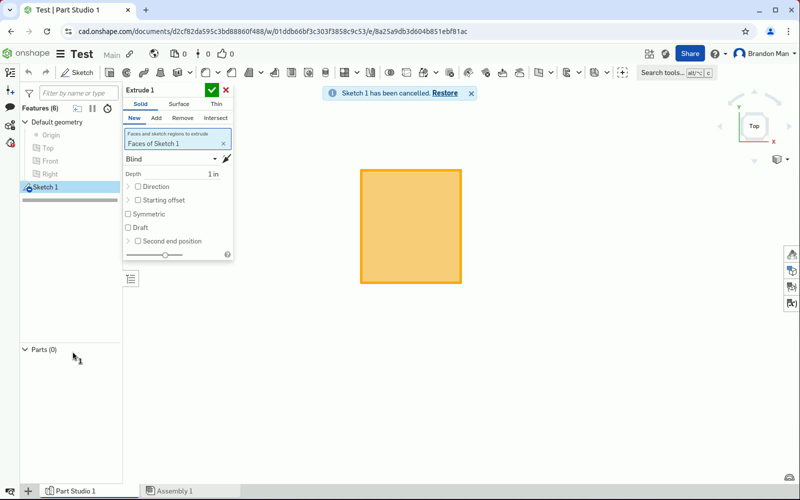
mouse_move(143, 106)
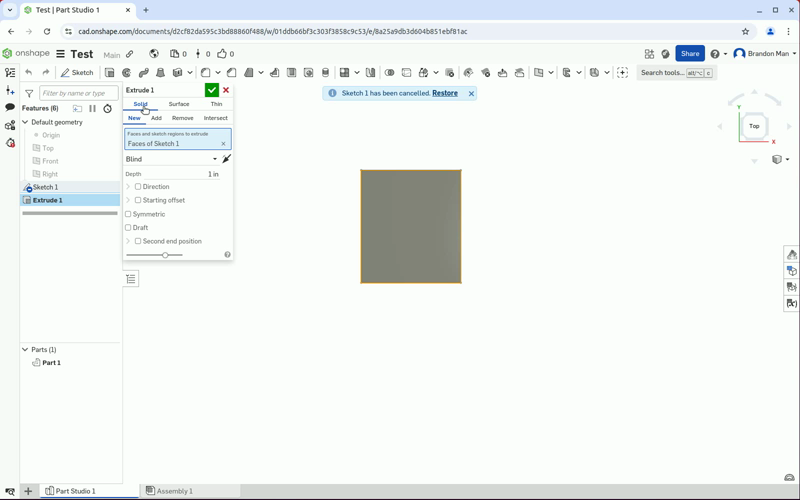
click(143, 106)
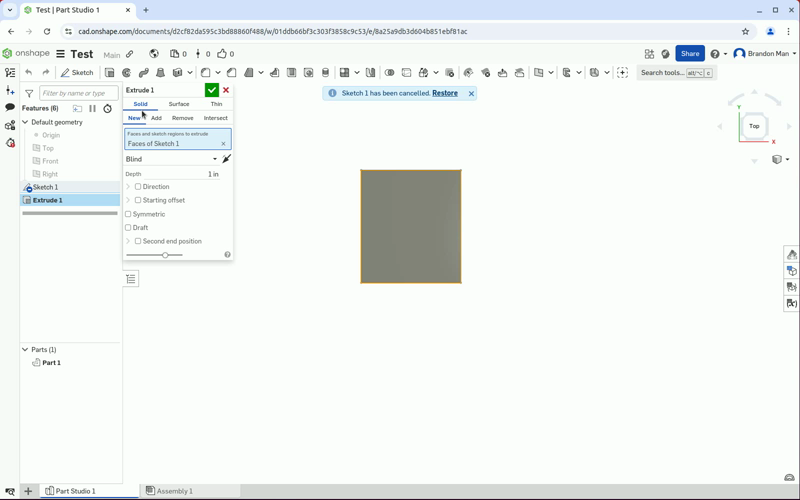
mouse_move(137, 120)
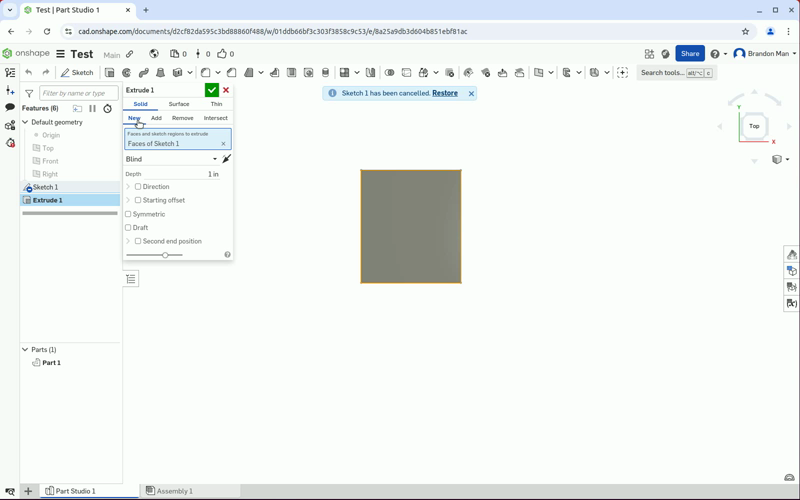
click(137, 120)
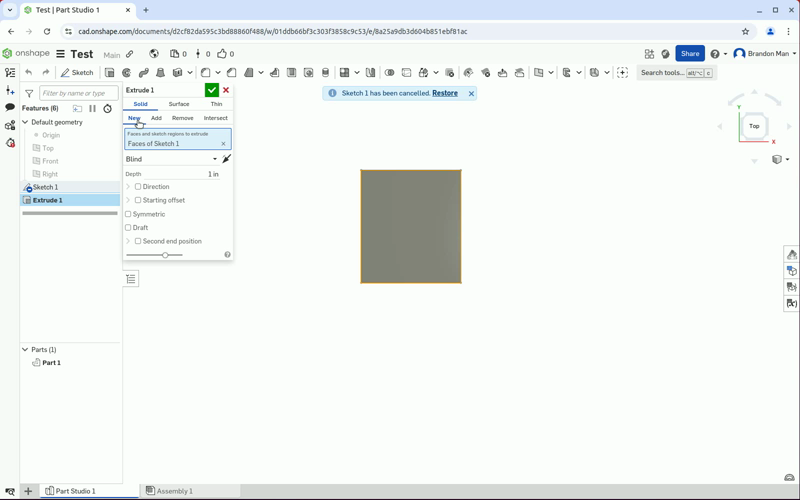
key(tab, 4)
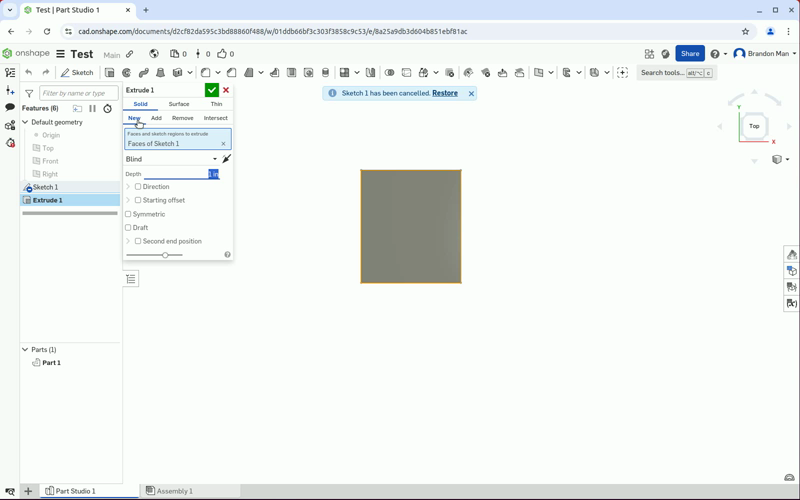
text(5.055)
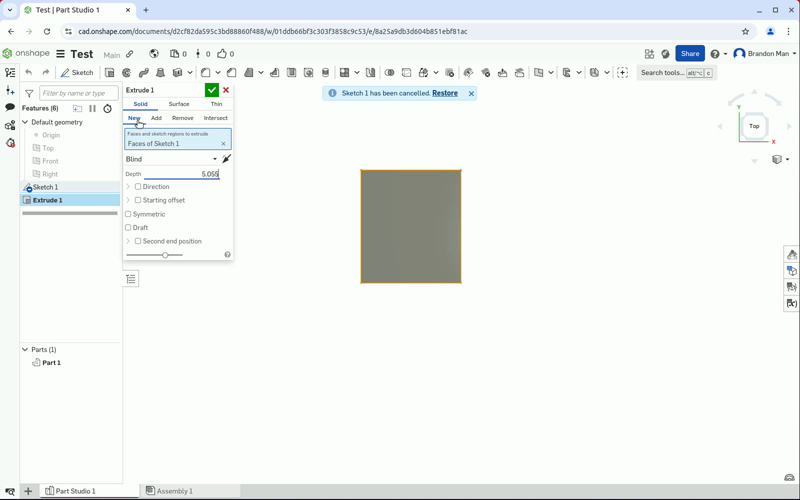
key(enter)
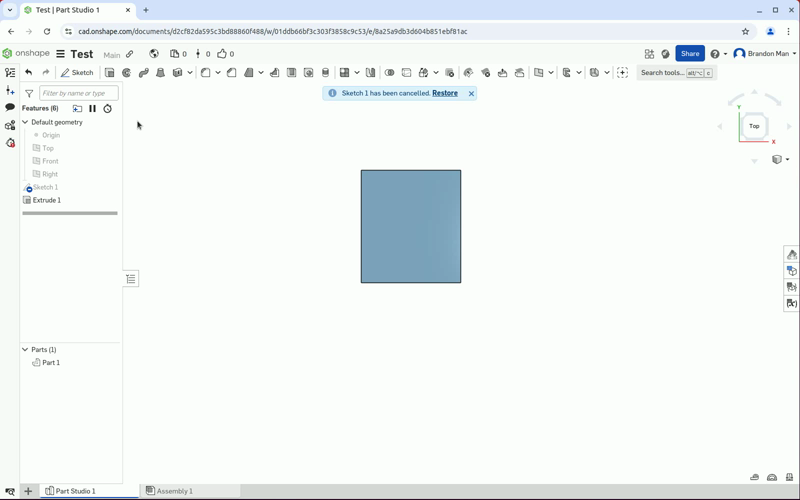
key(shift+h)
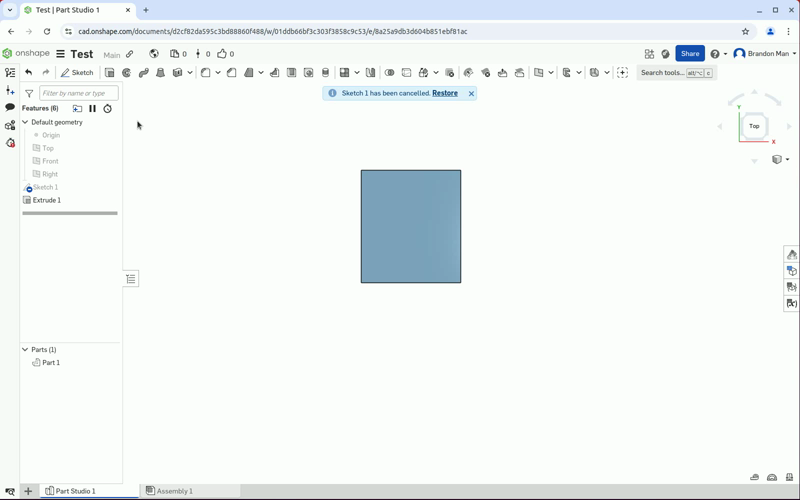
key(shift+h)
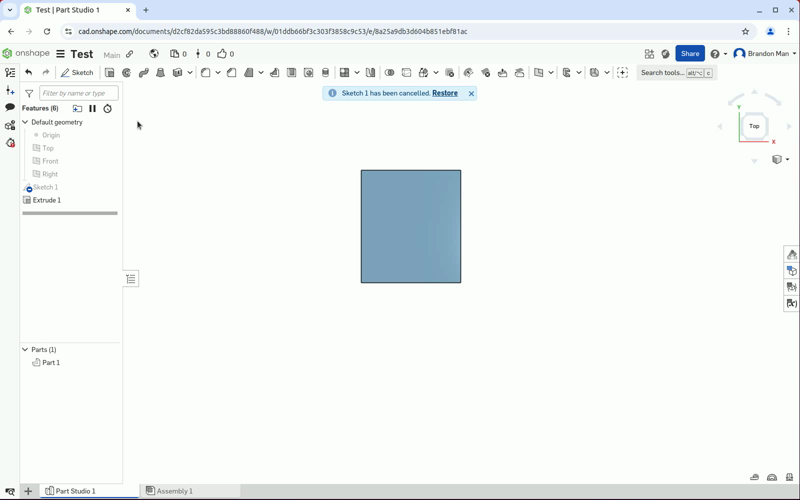
mouse_move(73, 189)
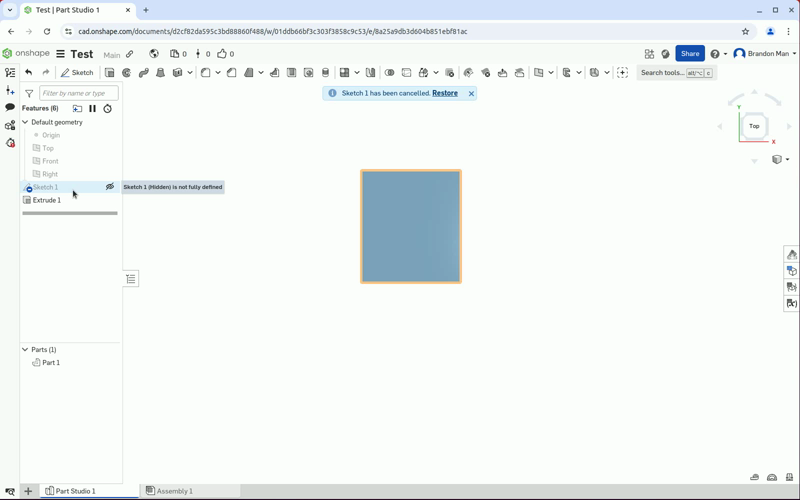
click(73, 189)
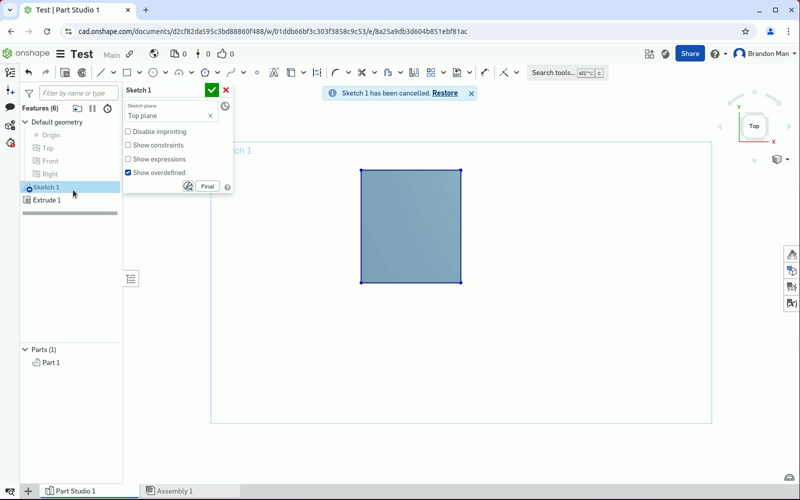
mouse_move(229, 92)
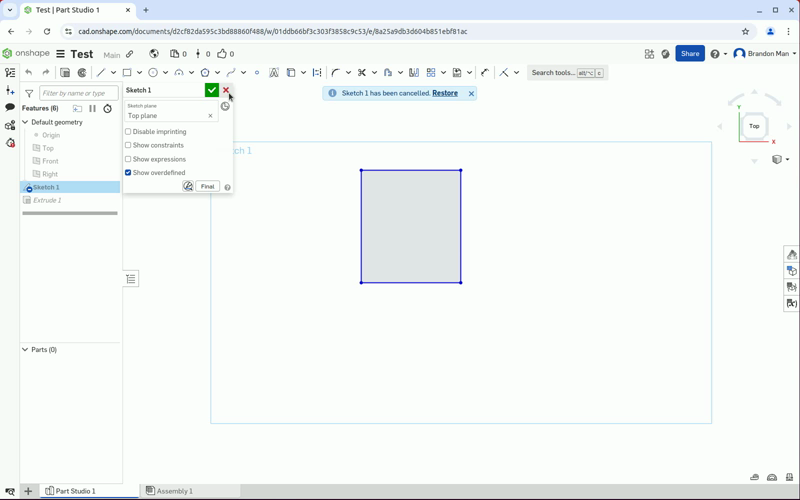
click(229, 92)
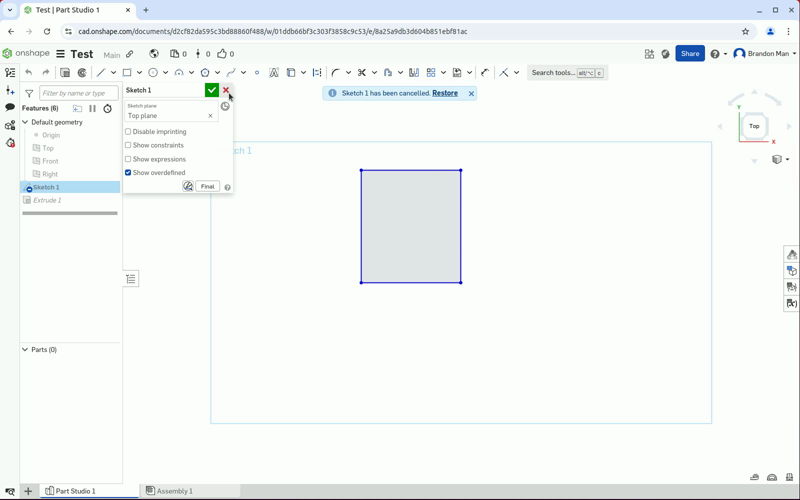
key(shift+s)
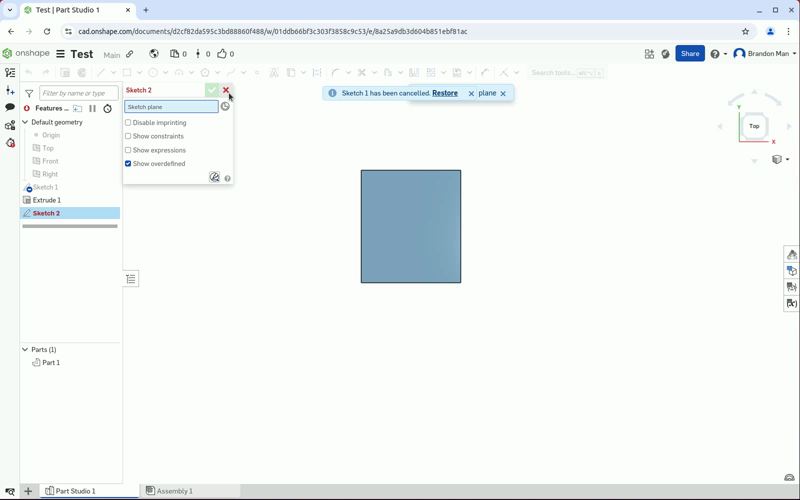
mouse_move(73, 150)
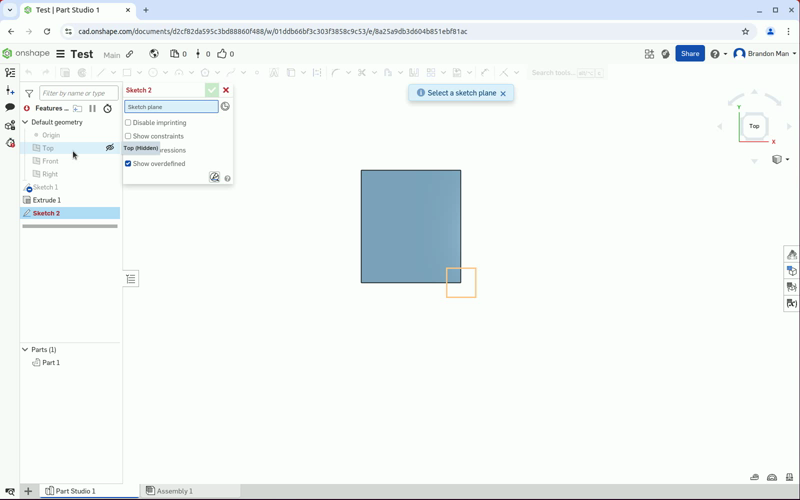
click(73, 150)
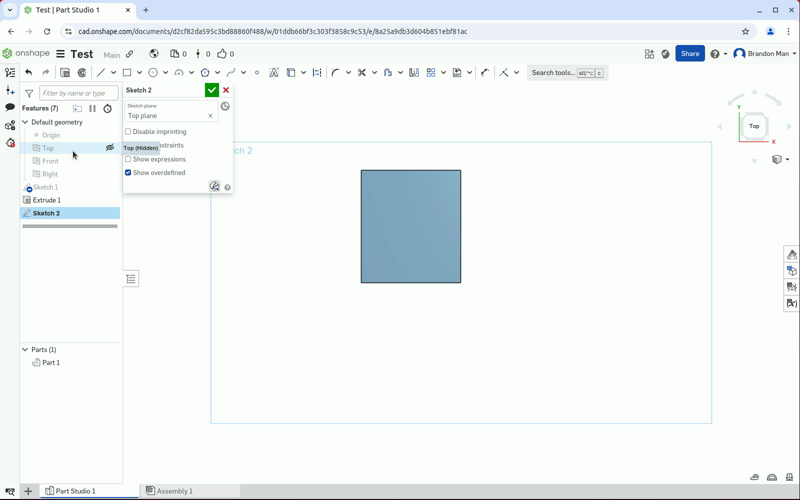
mouse_move(73, 352)
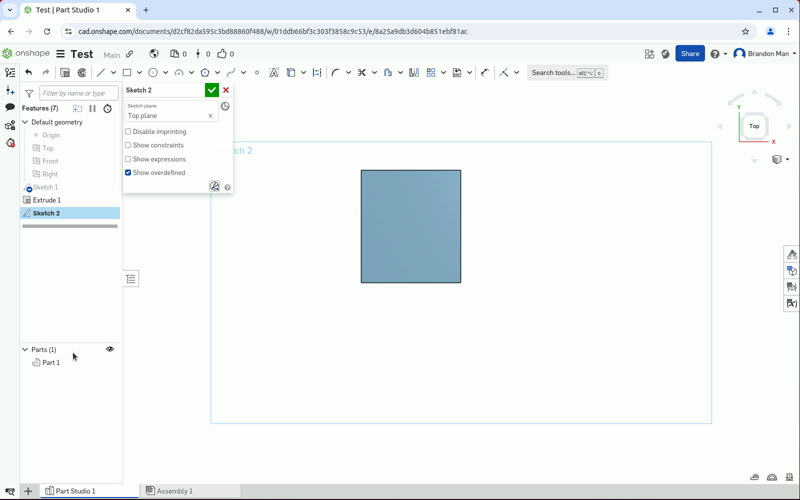
key(y)
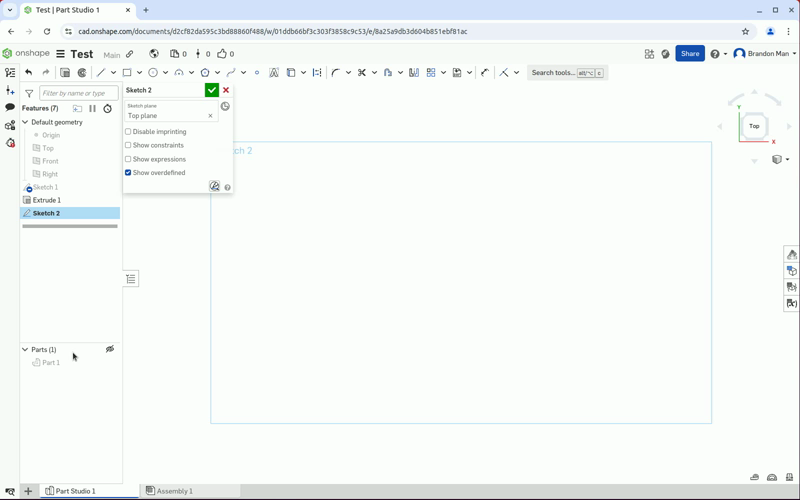
key(l)
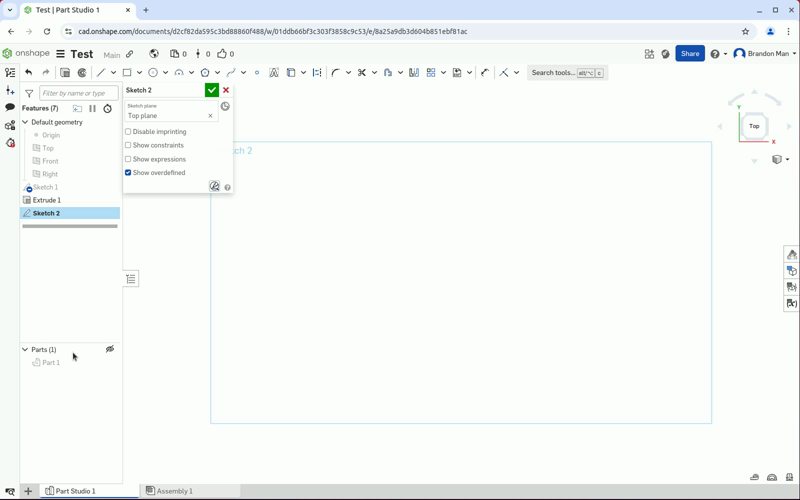
key_down(shift)
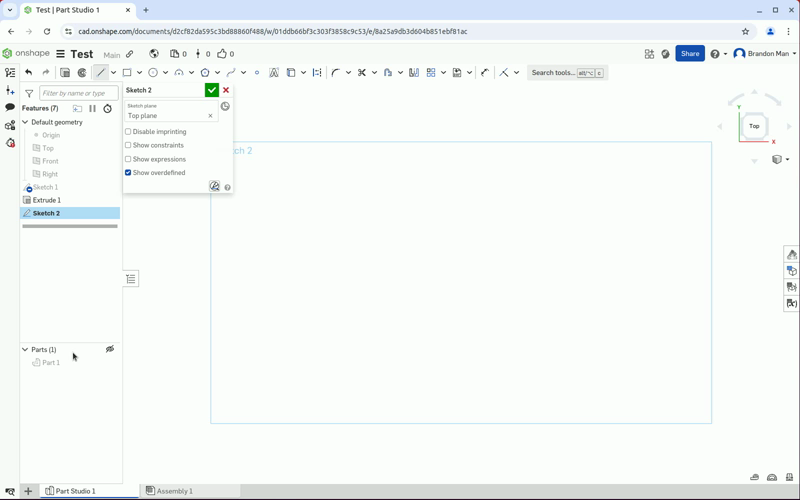
mouse_move(460, 282)
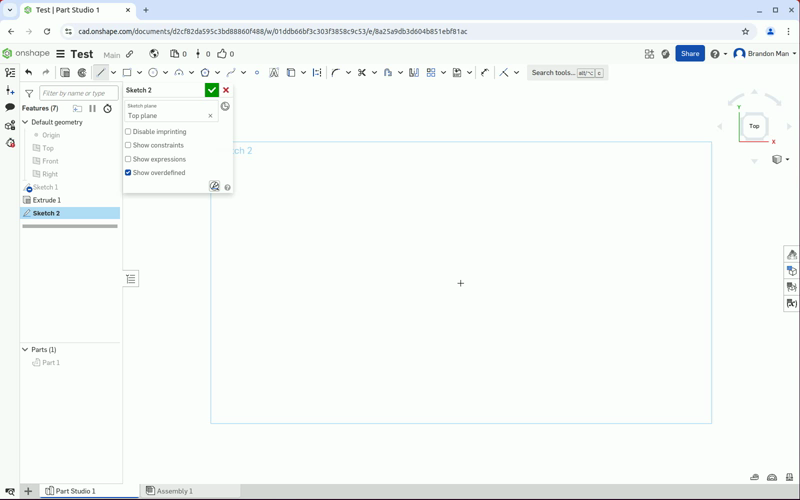
click(460, 282)
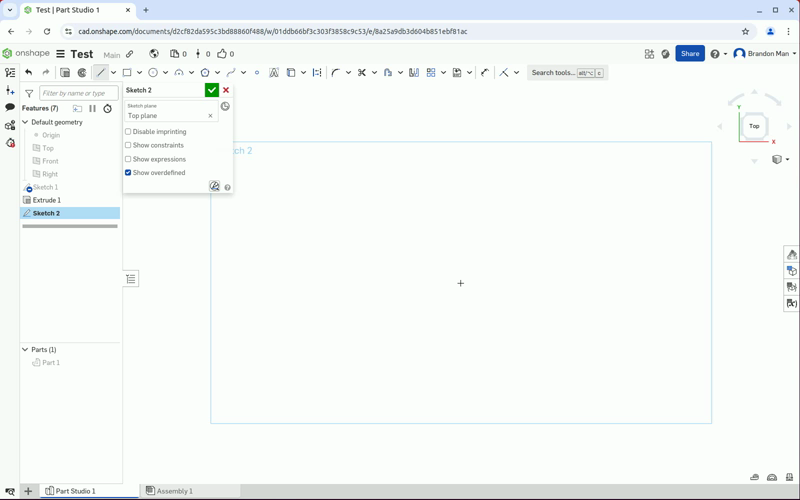
key_up(shift)
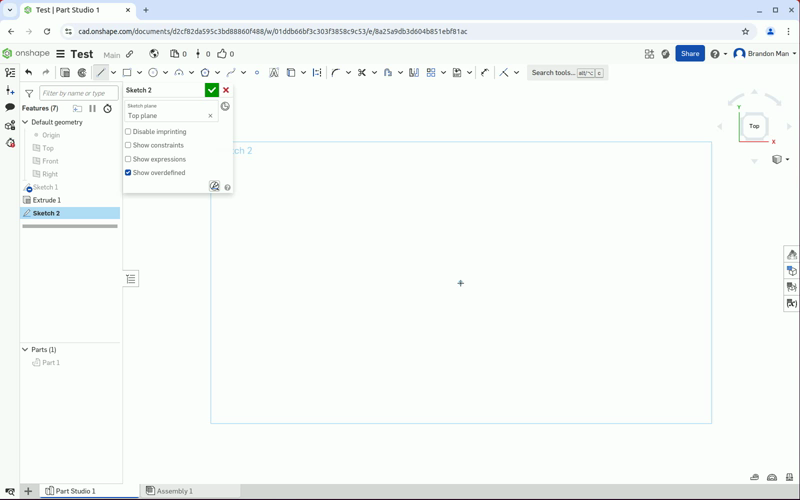
key_down(shift)
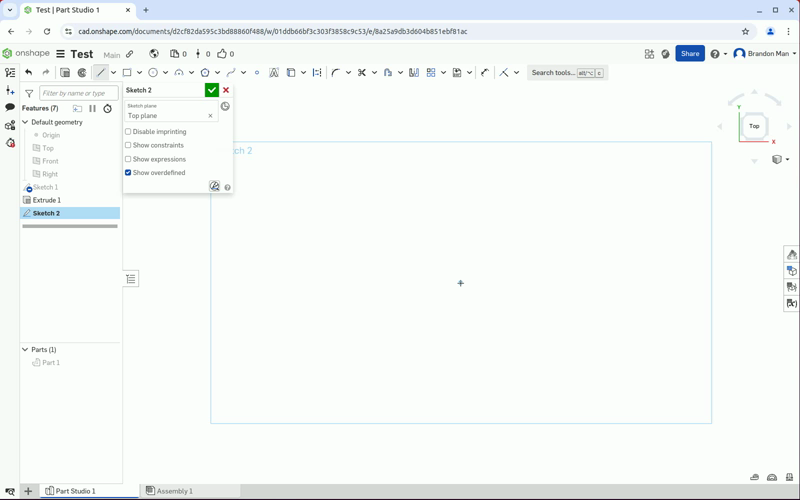
mouse_move(490, 282)
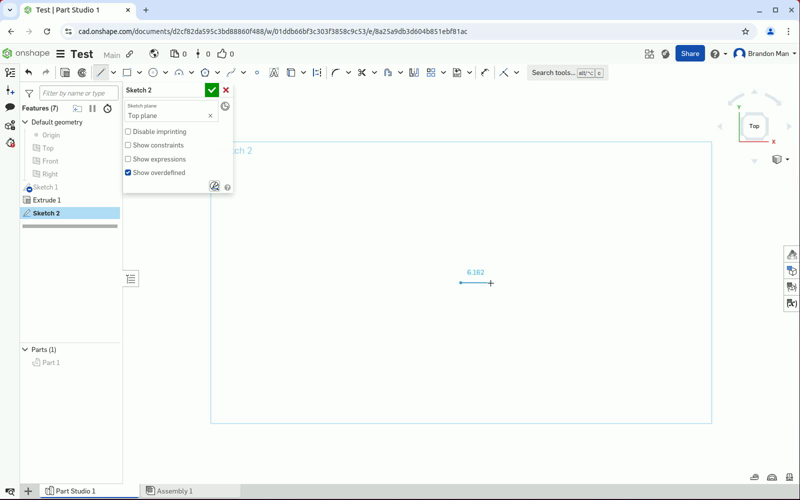
mouse_move(470, 282)
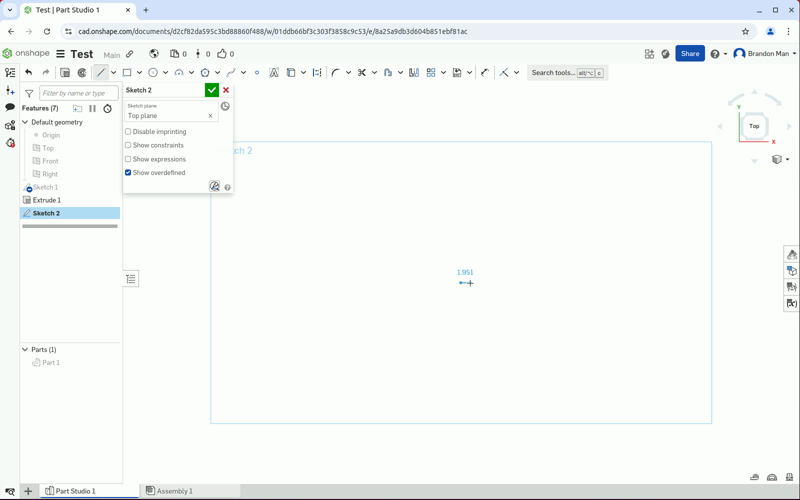
click(470, 282)
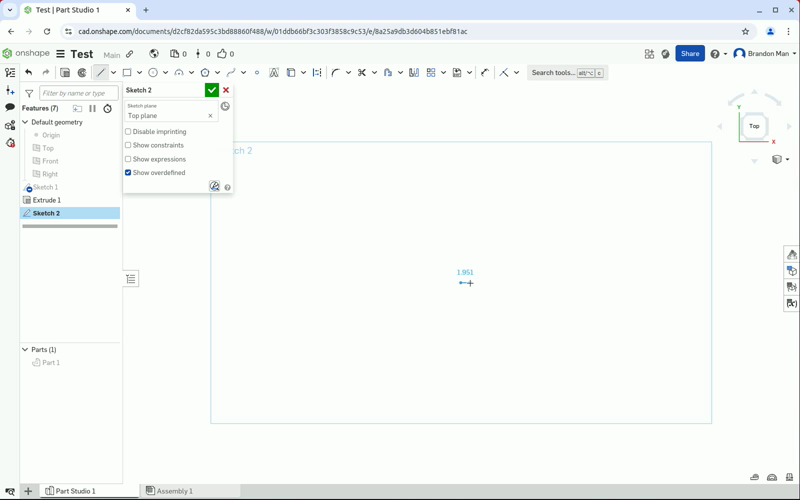
key_up(shift)
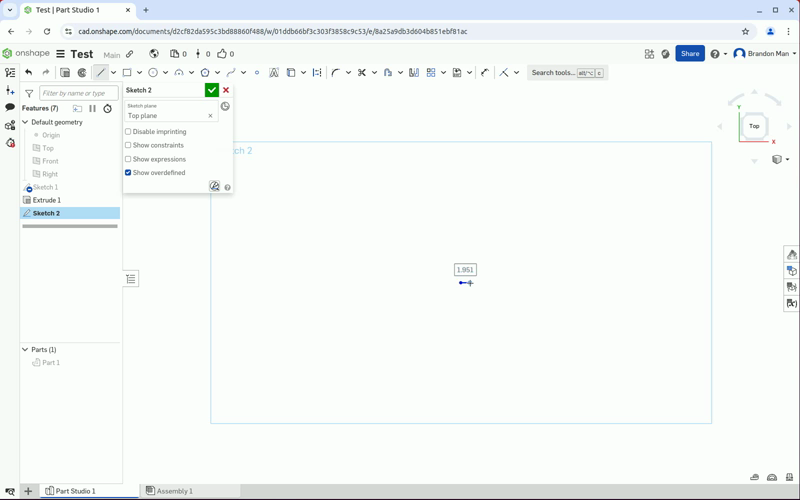
key_down(shift)
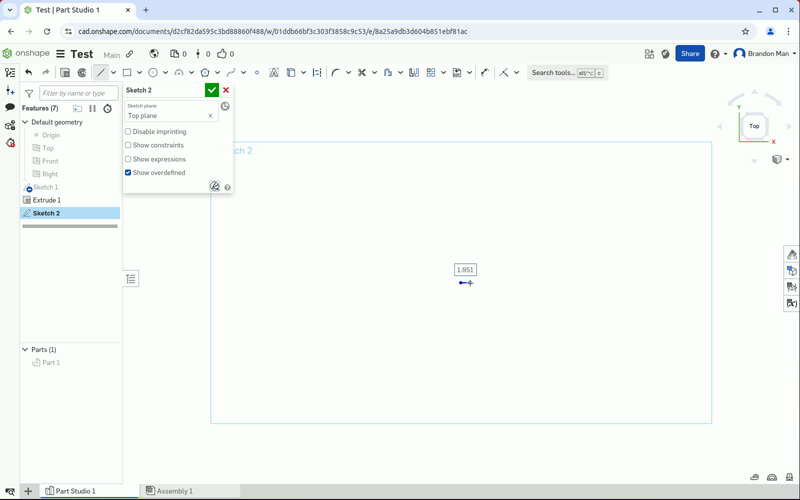
mouse_move(560, 282)
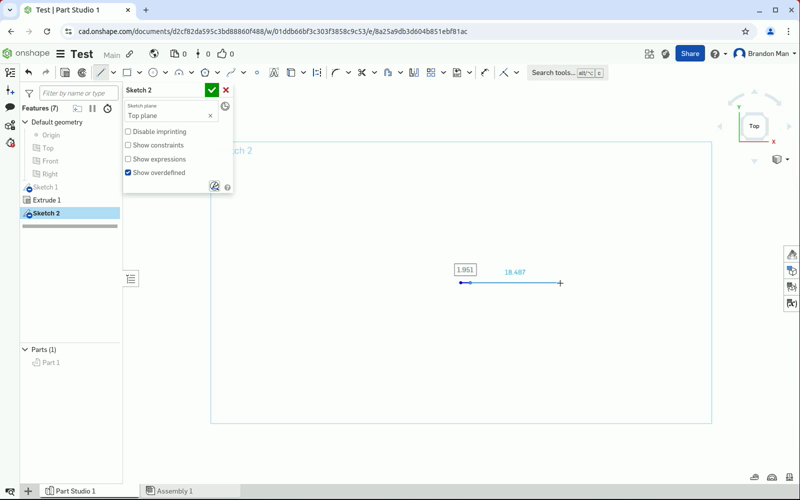
click(560, 282)
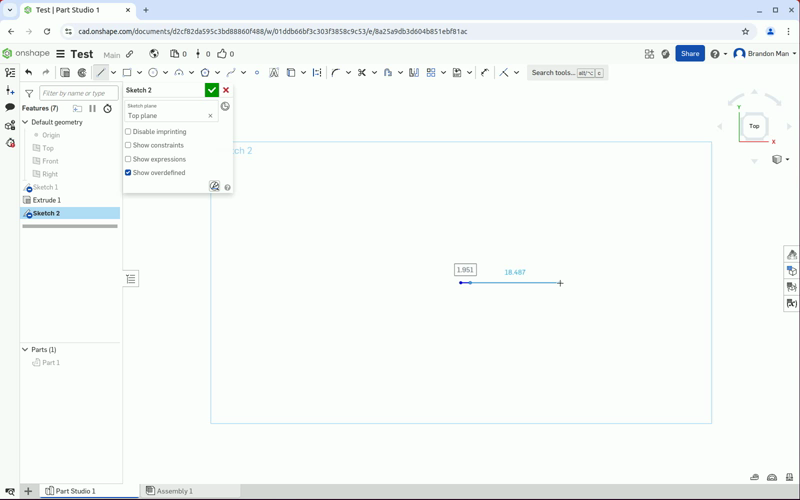
key_up(shift)
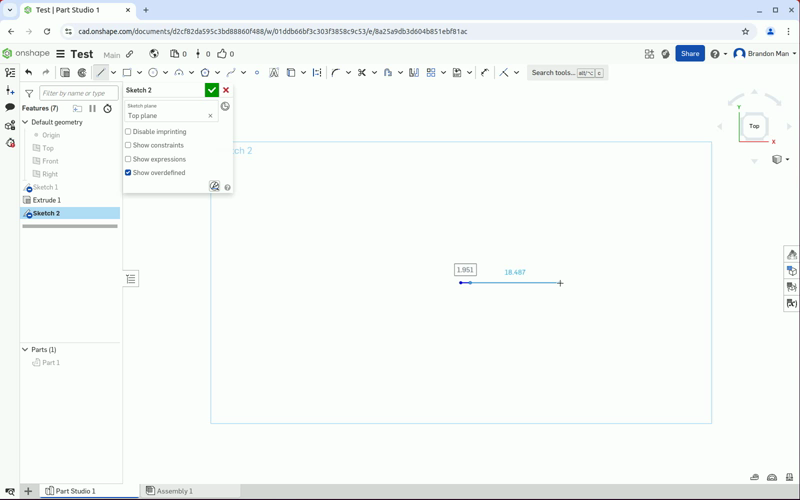
key_down(shift)
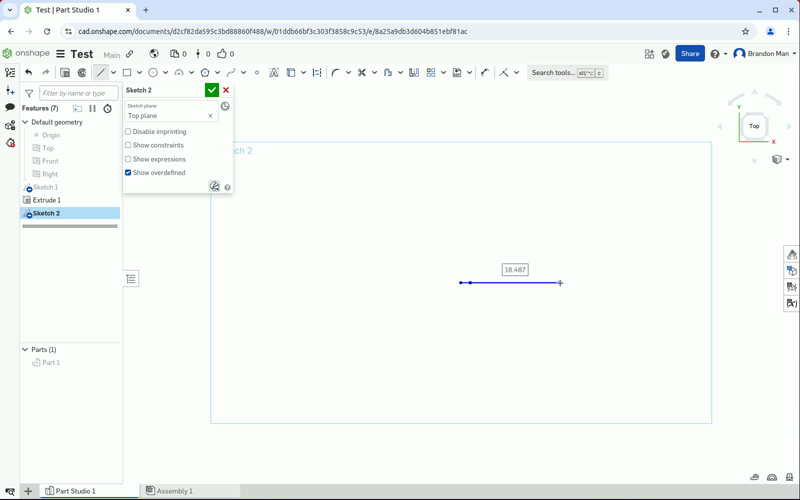
mouse_move(560, 170)
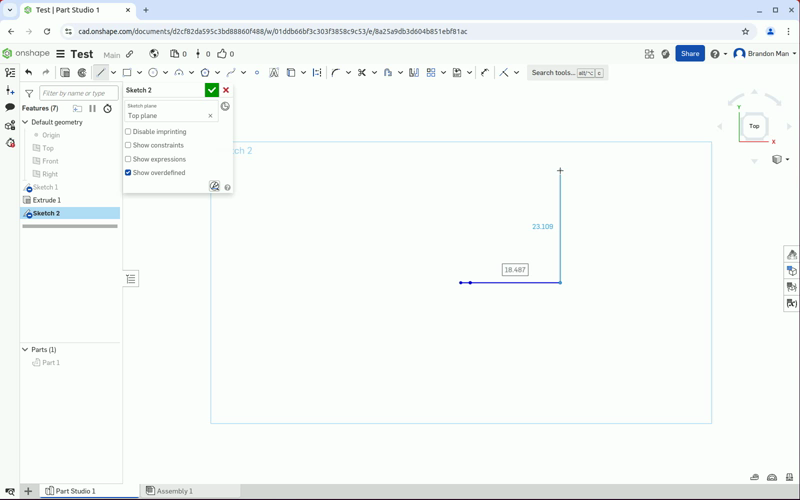
click(560, 170)
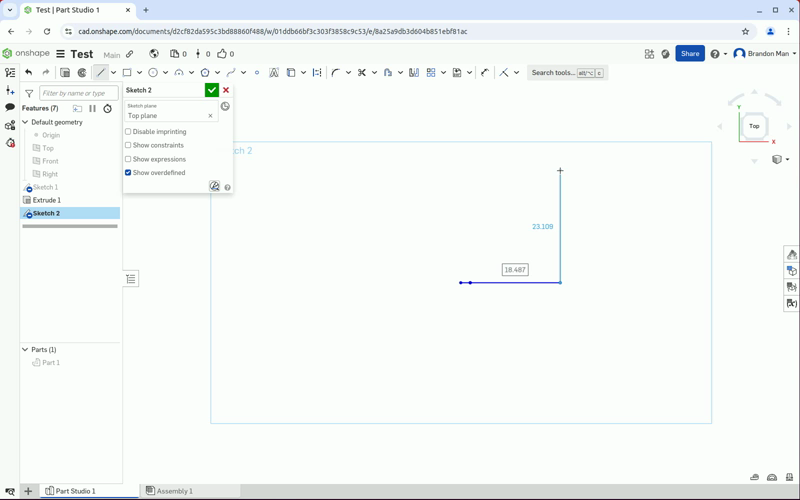
key_up(shift)
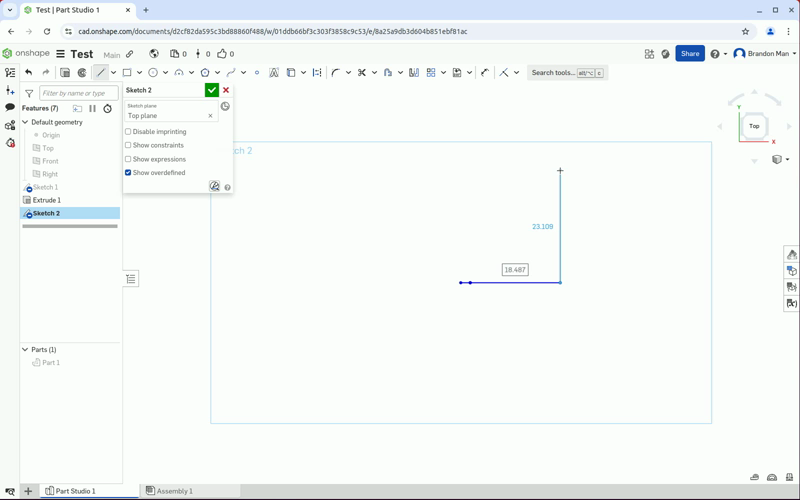
key_down(shift)
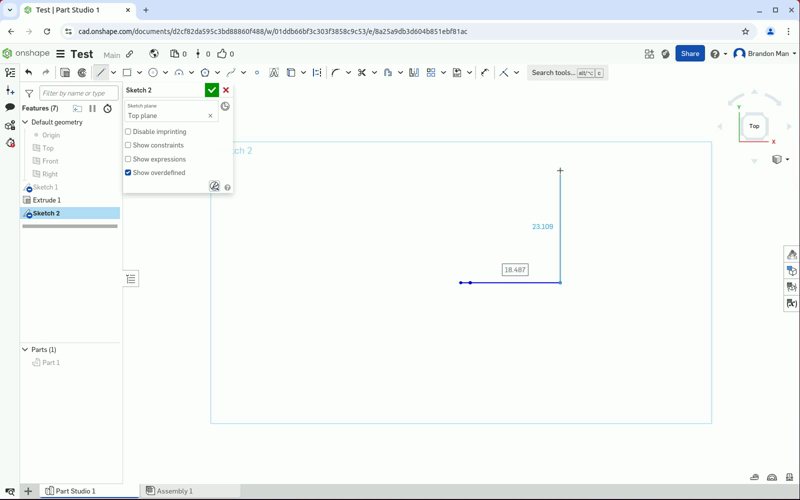
mouse_move(460, 170)
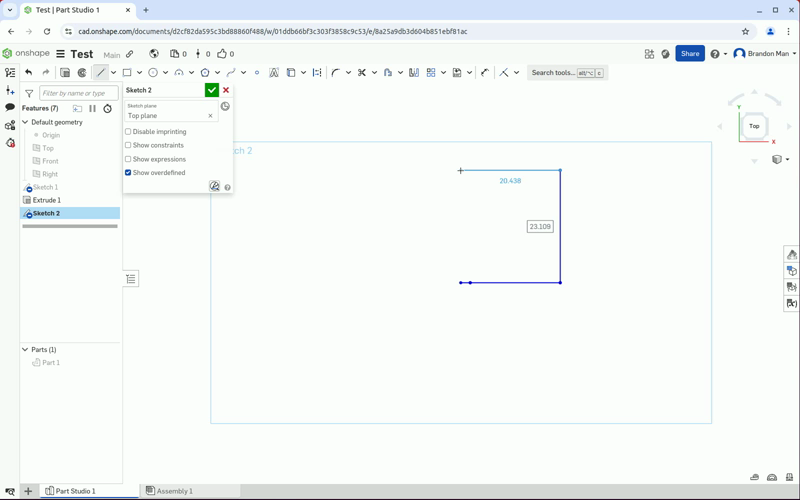
click(460, 170)
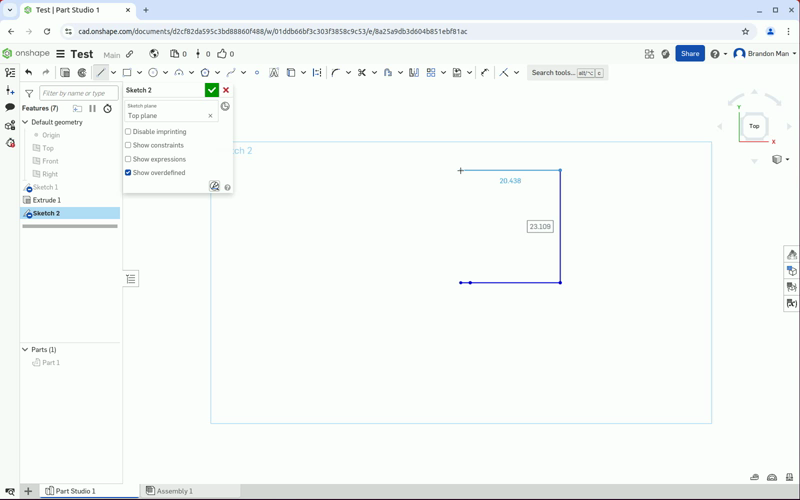
key_up(shift)
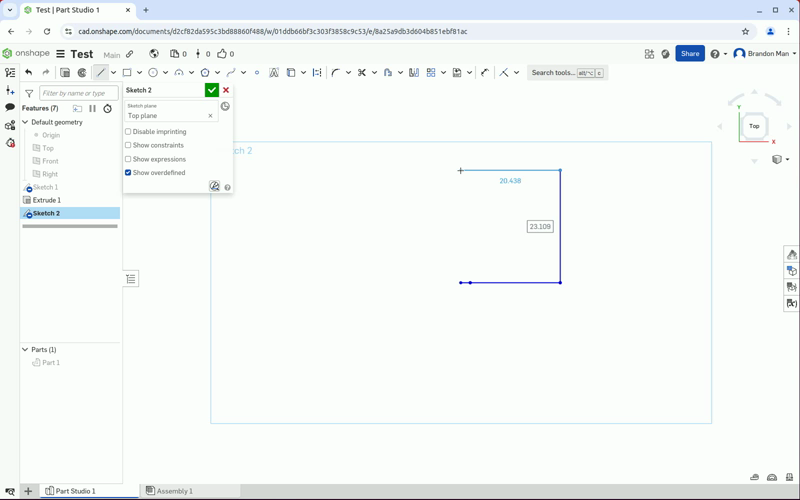
key_down(shift)
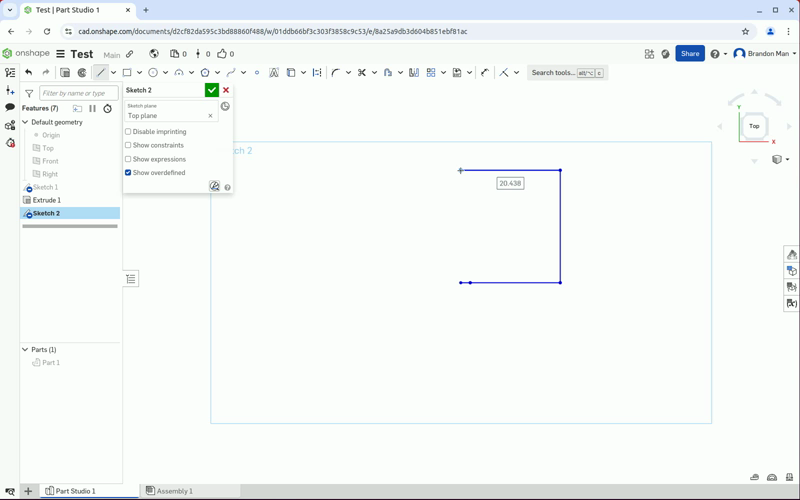
mouse_move(460, 282)
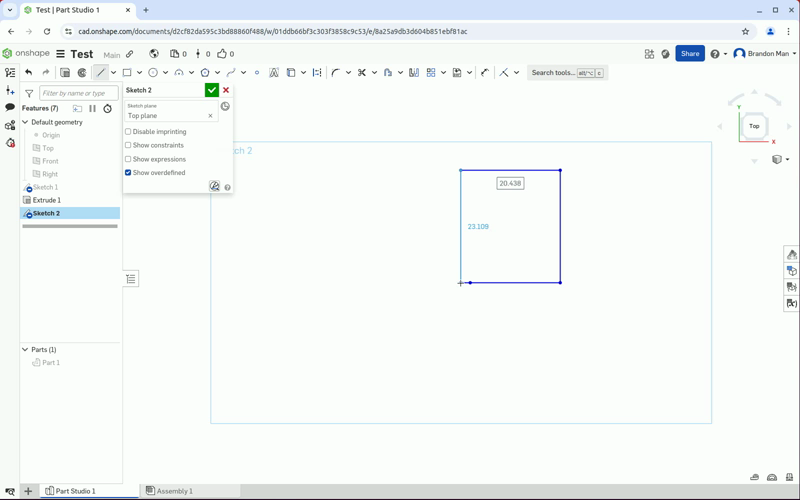
key_up(shift)
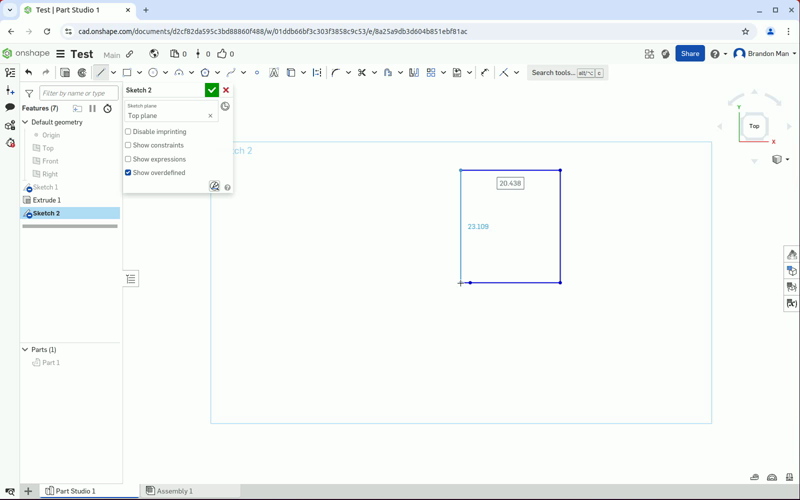
click(460, 282)
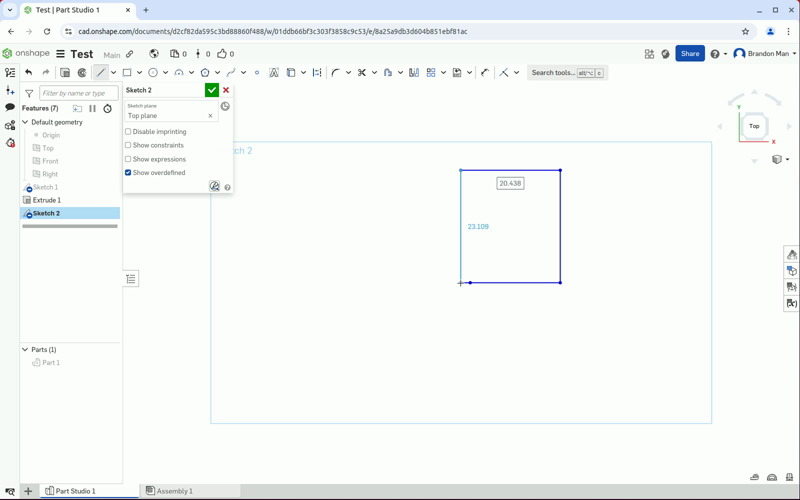
key(esc)
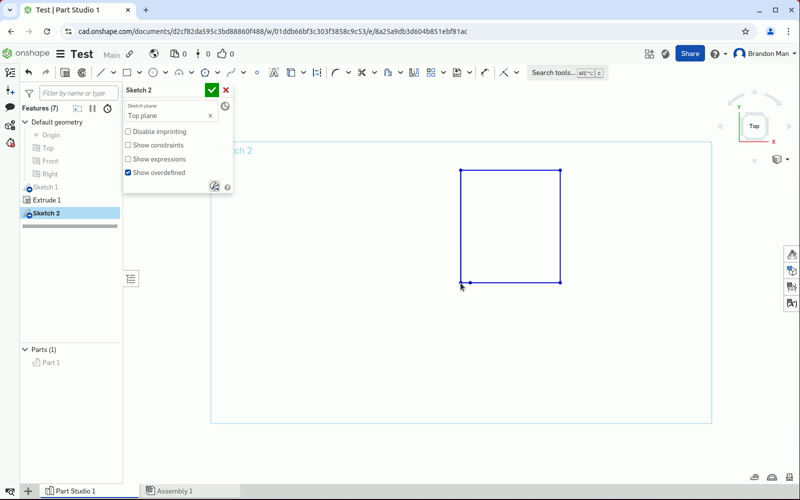
mouse_move(537, 185)
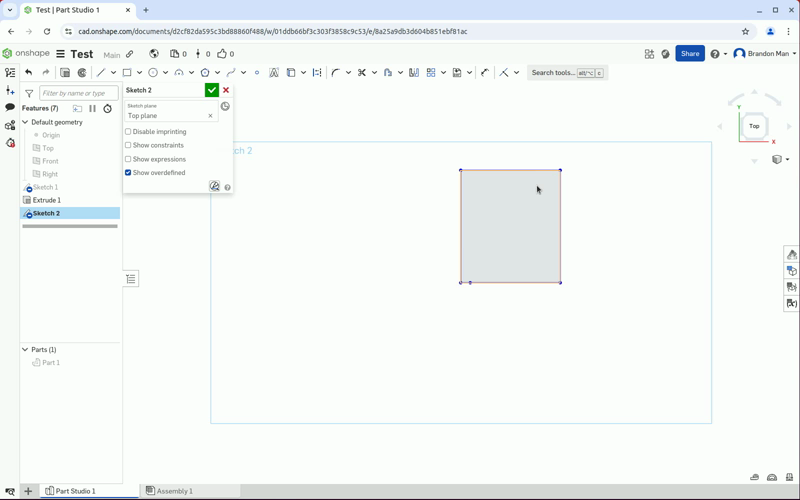
click(537, 185)
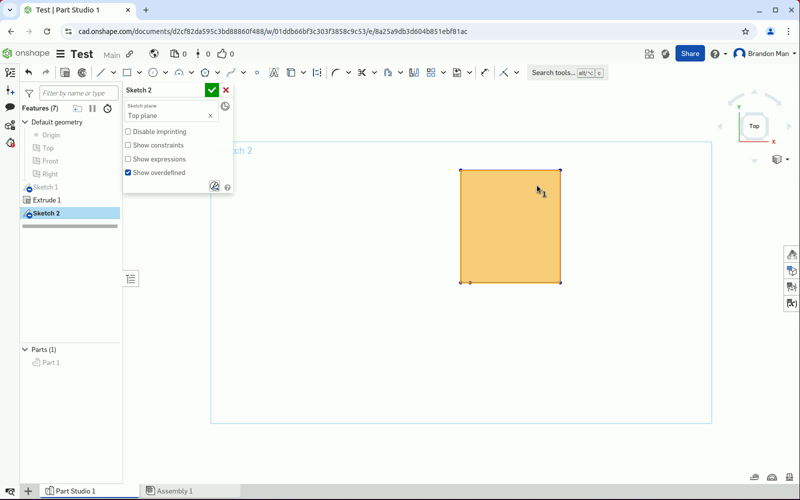
mouse_move(73, 352)
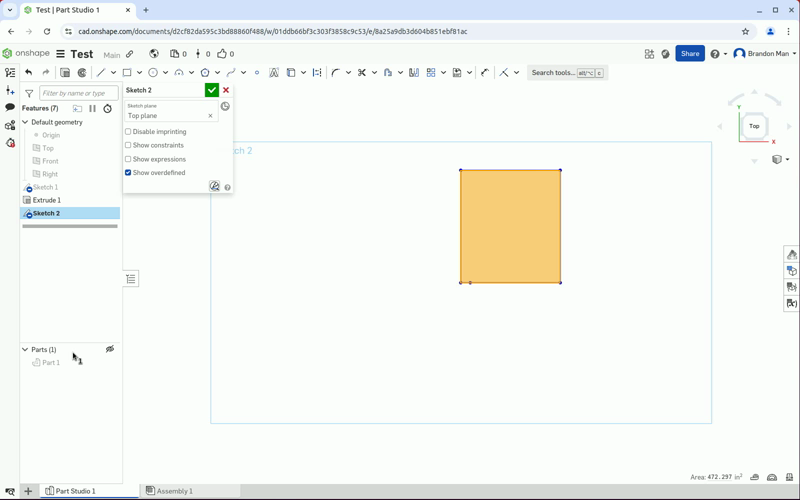
key(shift+y)
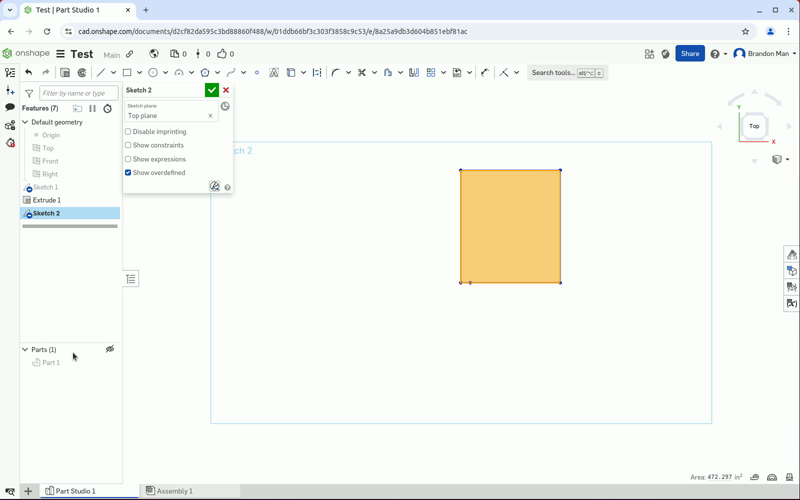
key(shift+e)
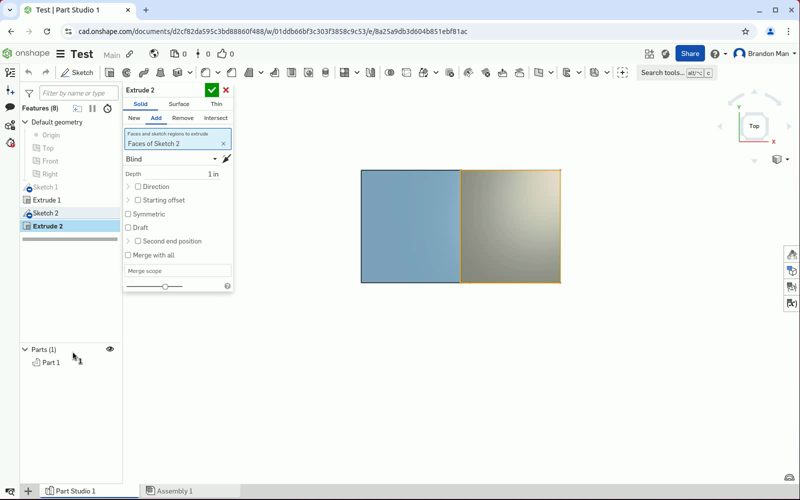
mouse_move(143, 106)
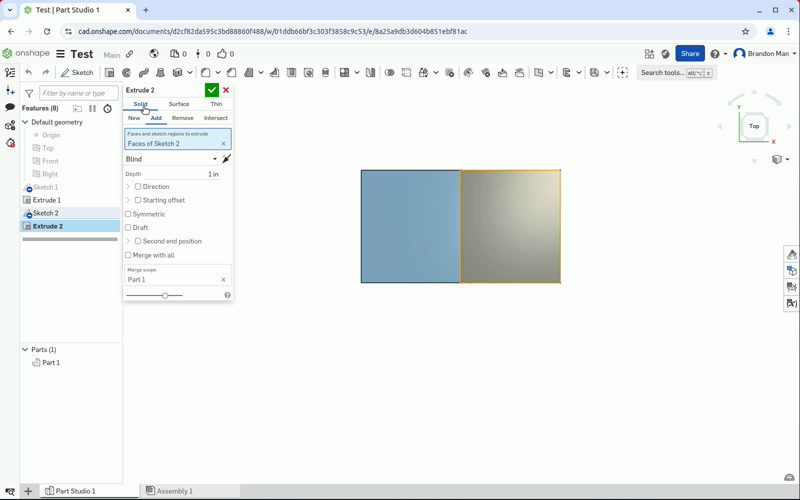
click(143, 106)
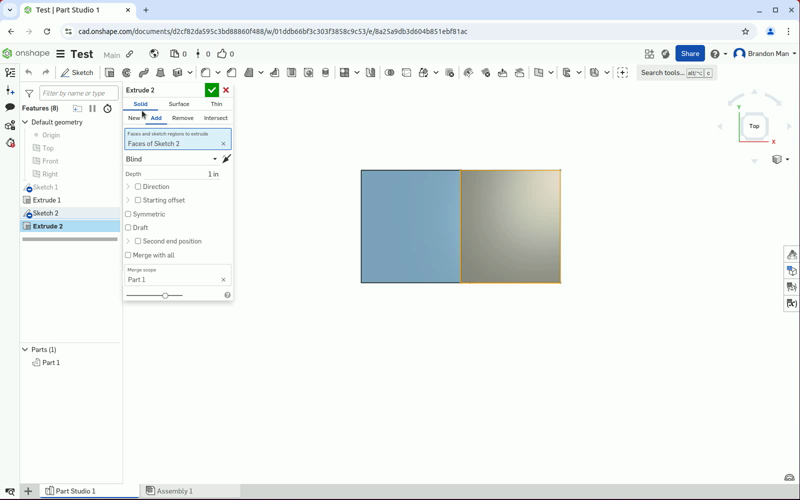
mouse_move(137, 120)
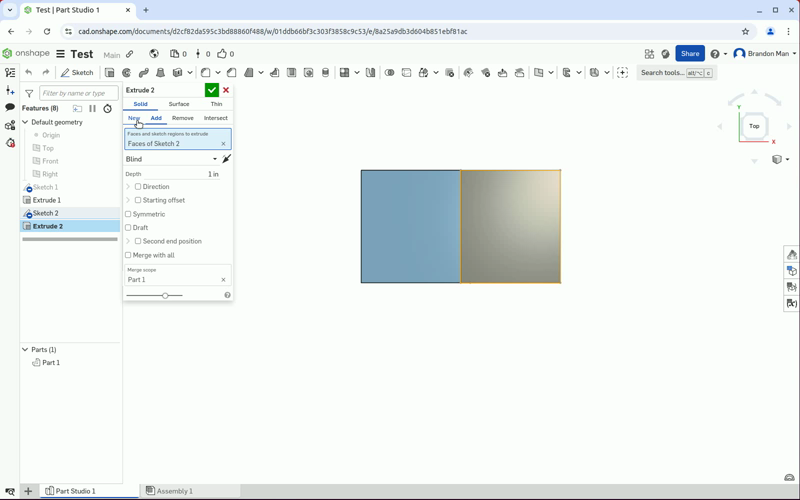
click(137, 120)
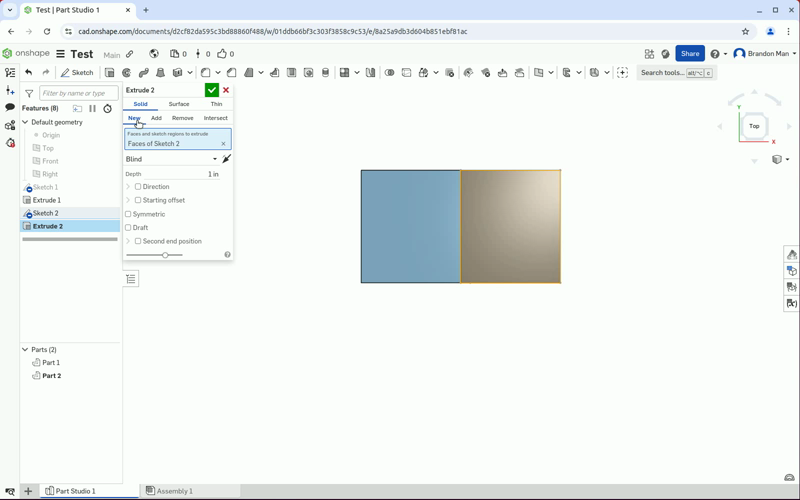
key(tab, 4)
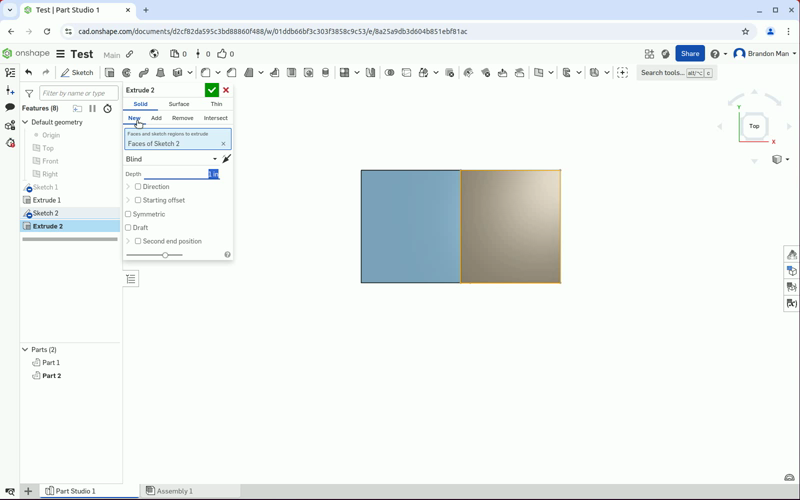
text(5.055)
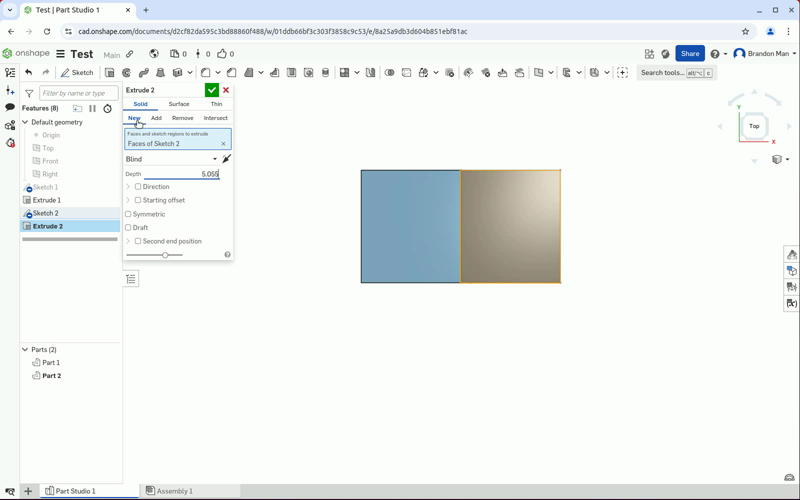
key(enter)
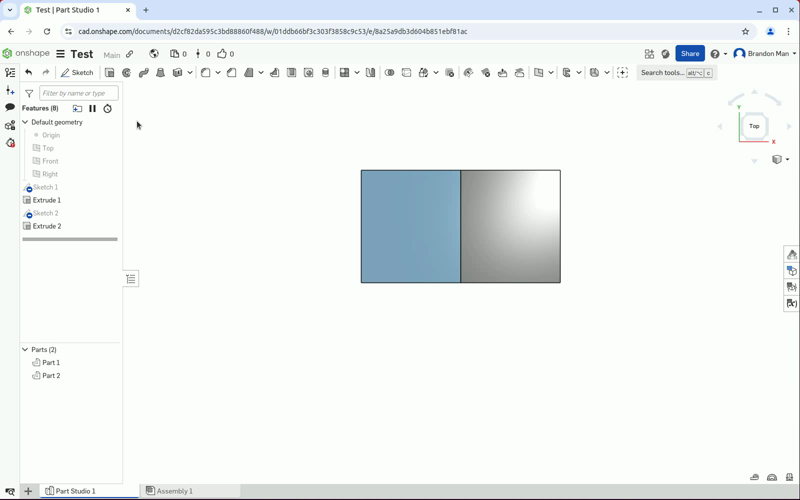
key(shift+h)
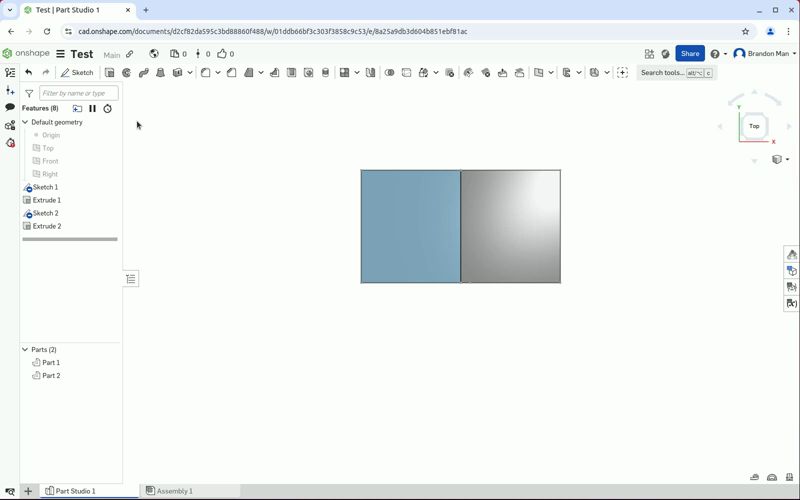
key(shift+h)
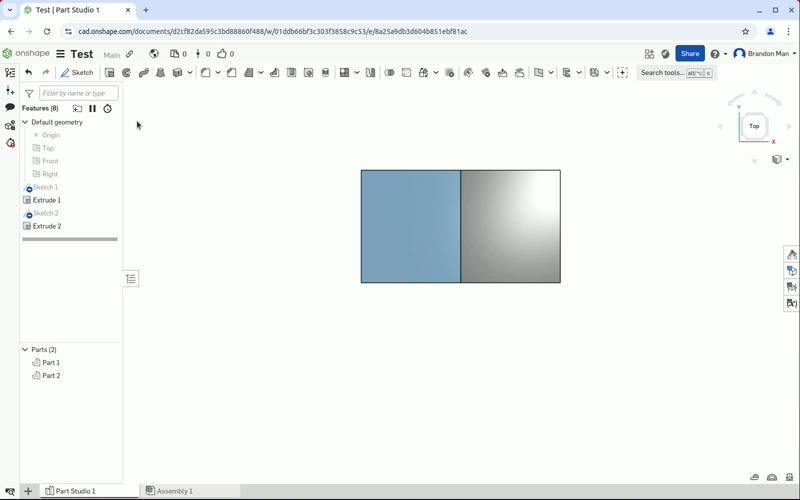
mouse_move(73, 189)
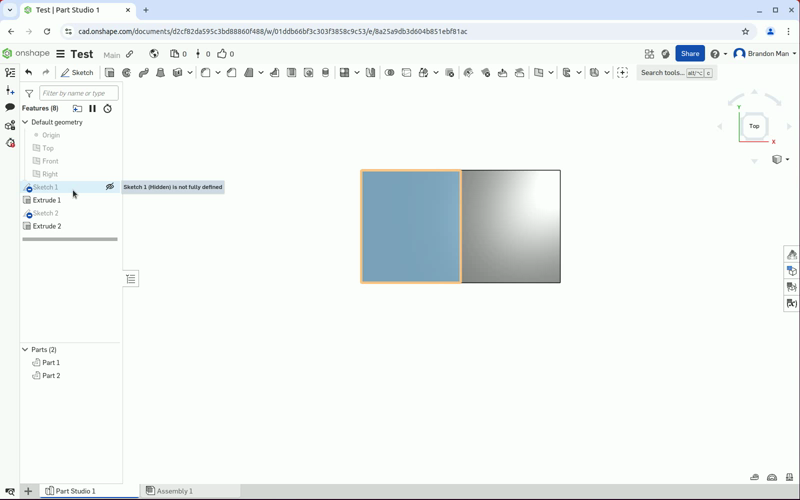
click(73, 189)
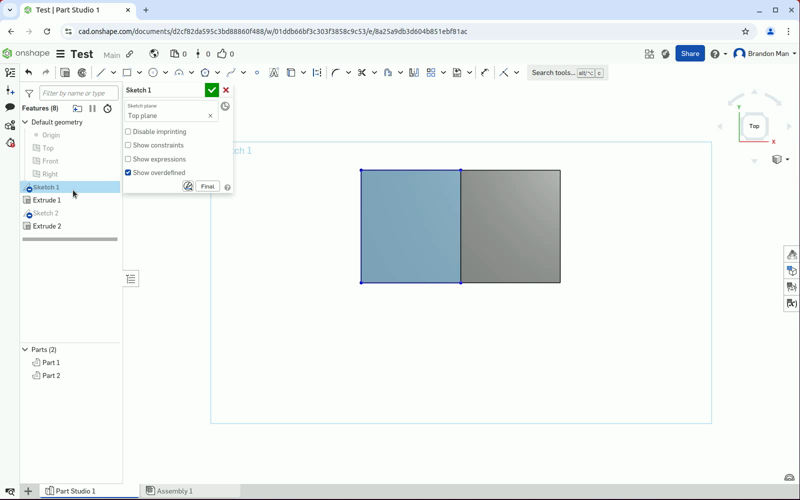
mouse_move(229, 92)
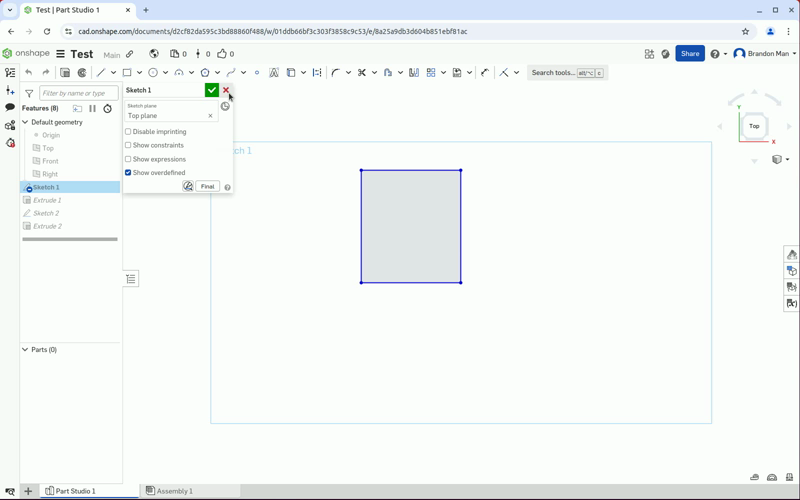
click(229, 92)
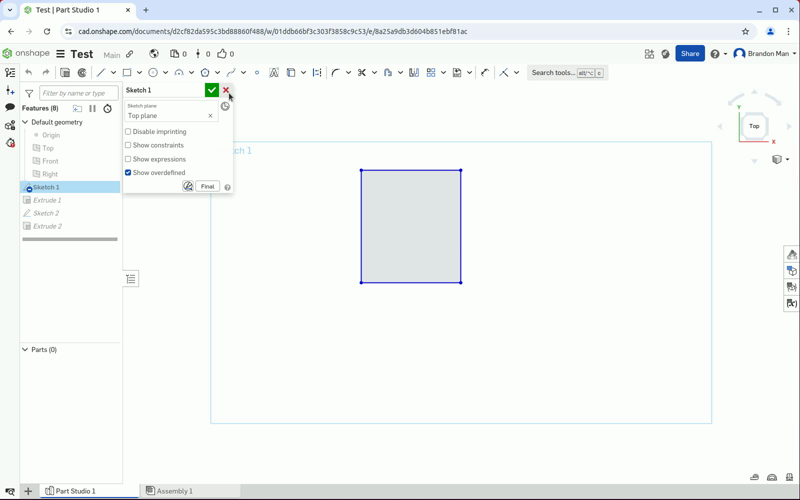
key(shift+s)
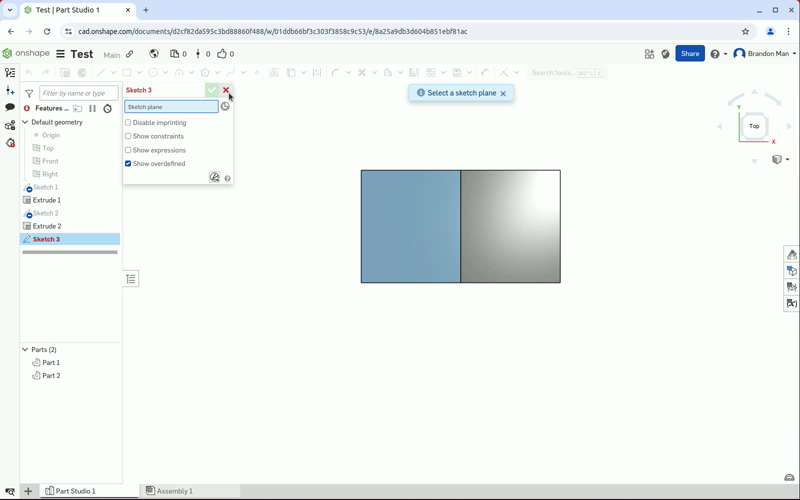
mouse_move(73, 150)
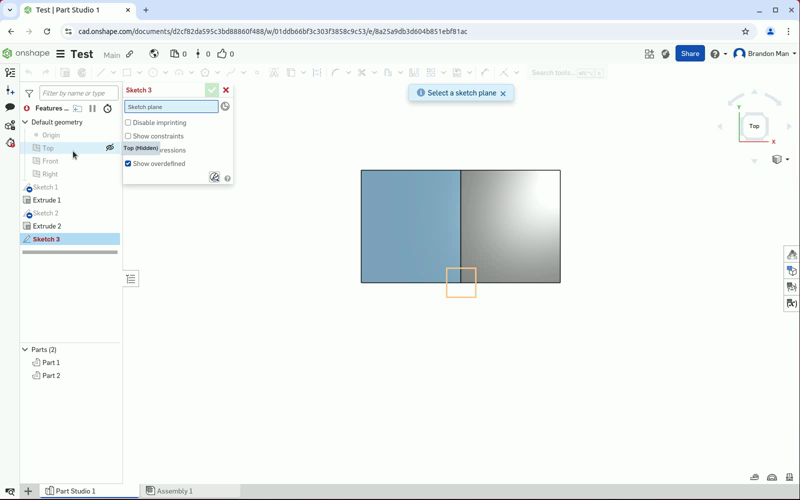
click(73, 150)
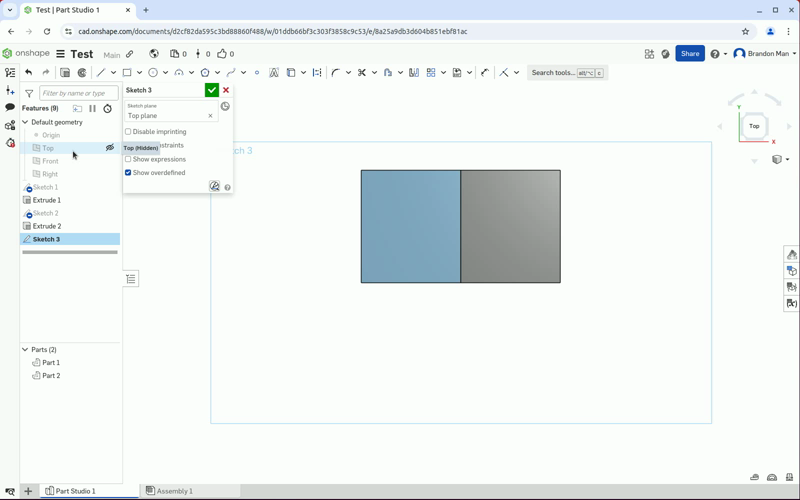
mouse_move(73, 352)
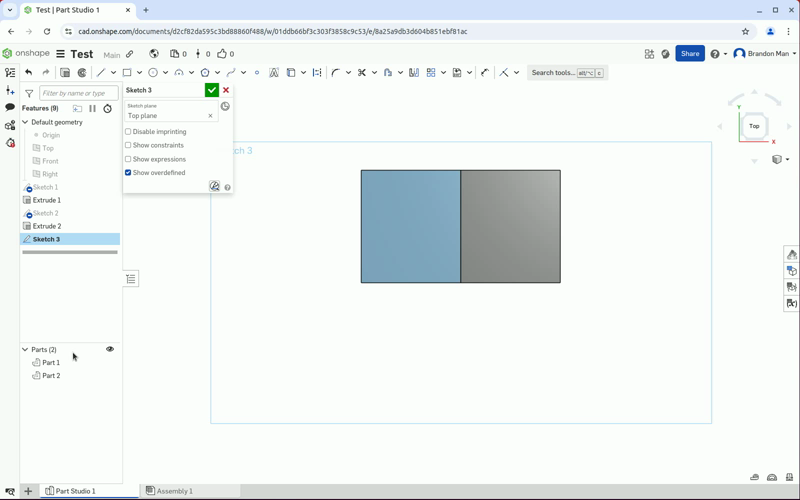
key(y)
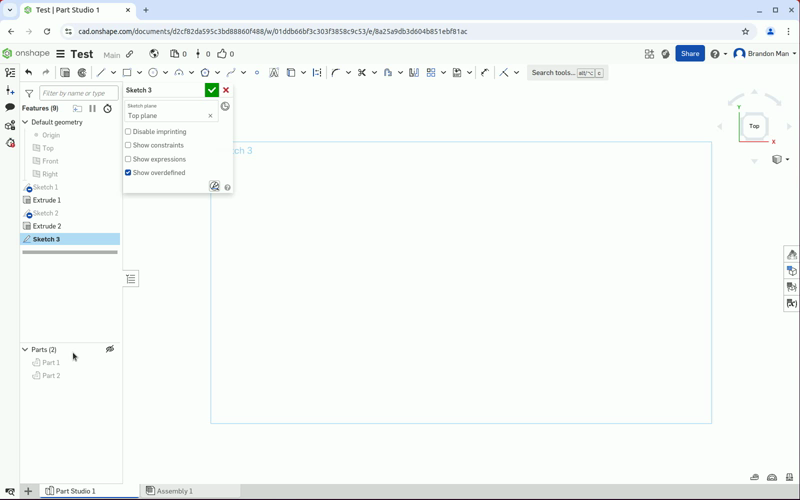
key(l)
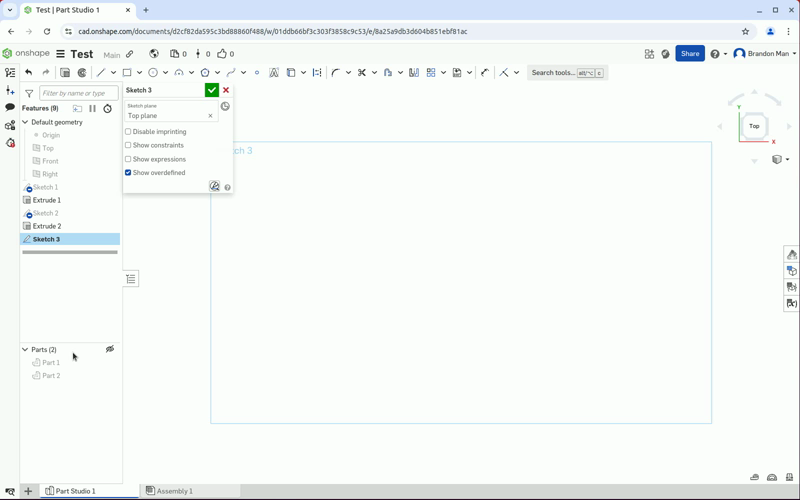
key_down(shift)
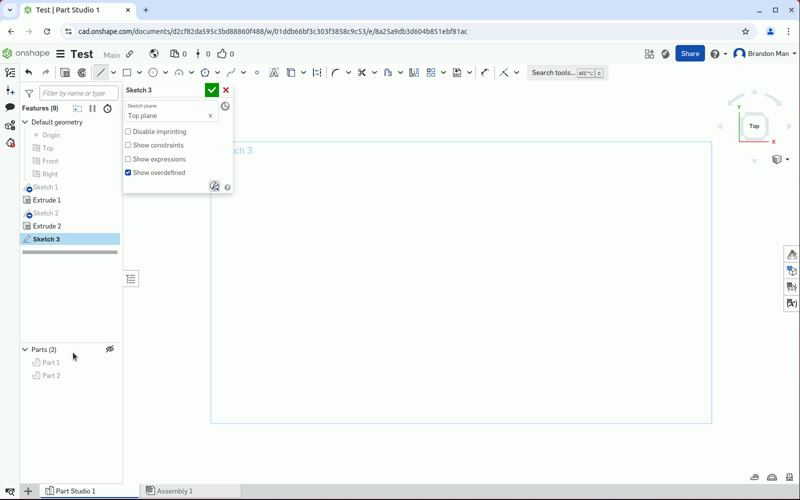
mouse_move(361, 395)
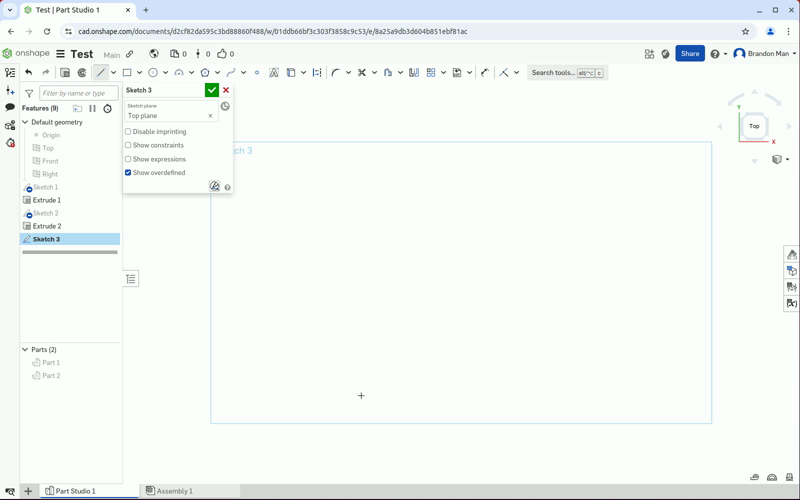
click(361, 395)
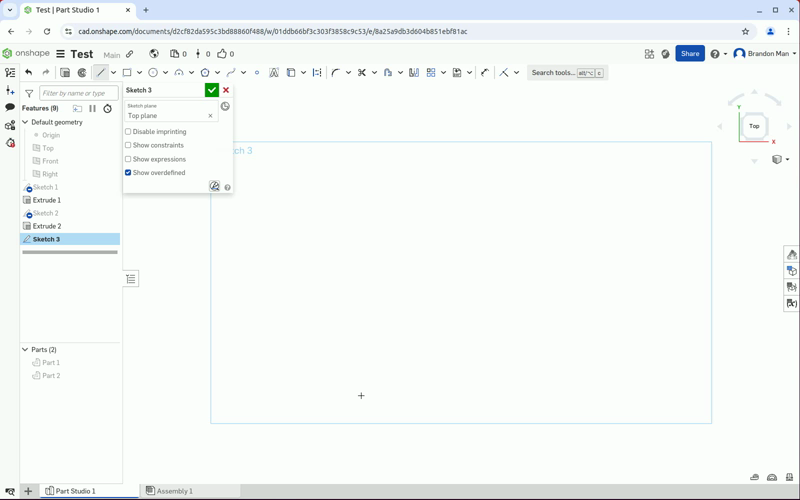
key_up(shift)
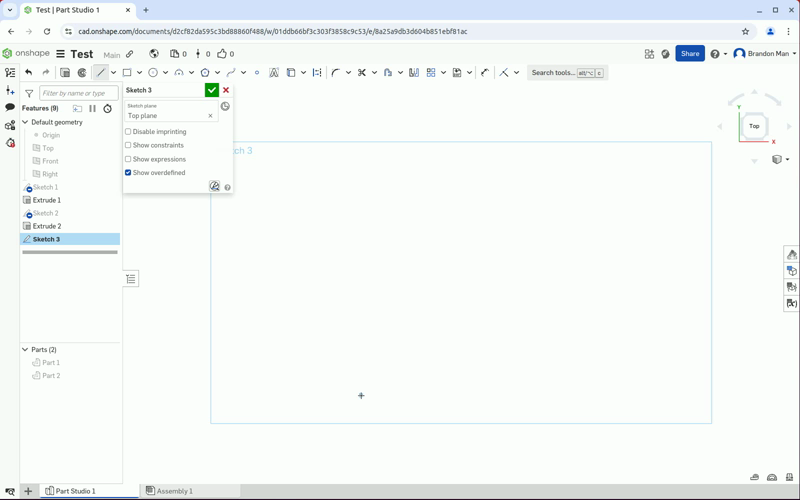
key_down(shift)
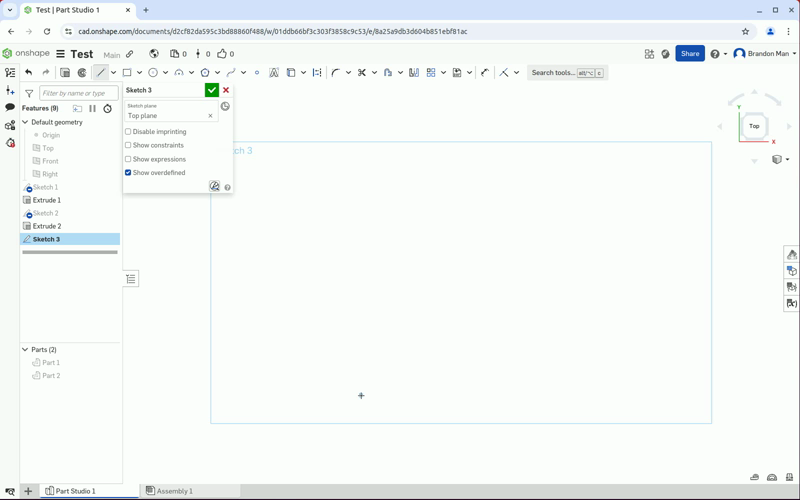
mouse_move(460, 395)
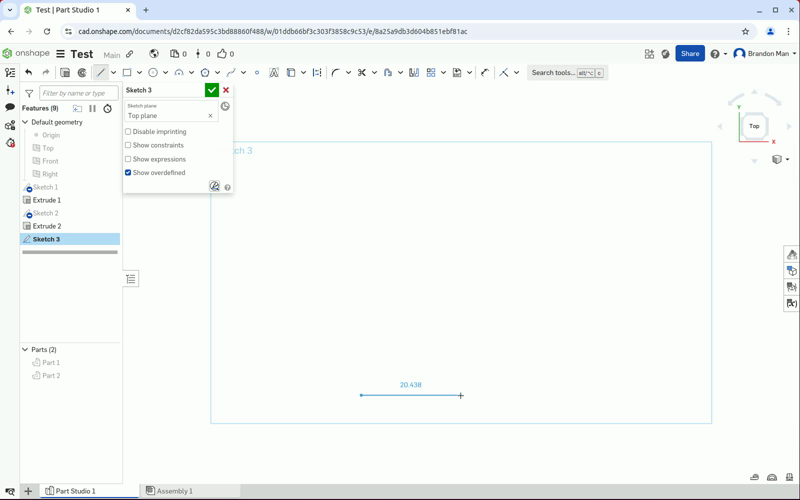
click(460, 395)
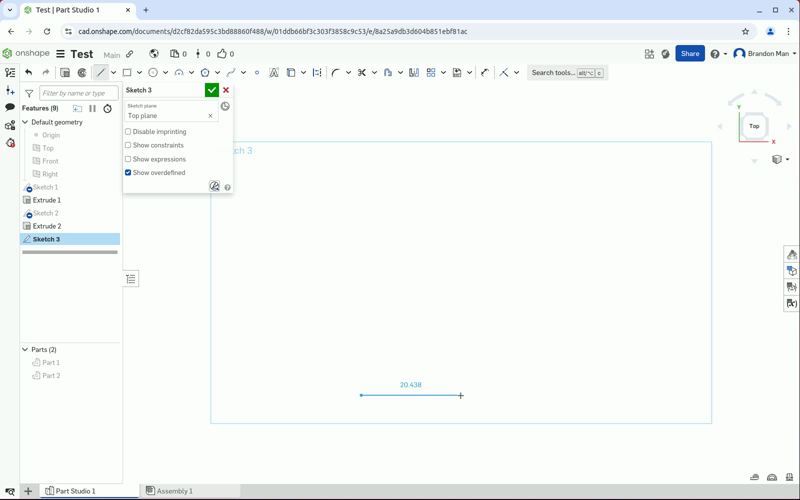
key_up(shift)
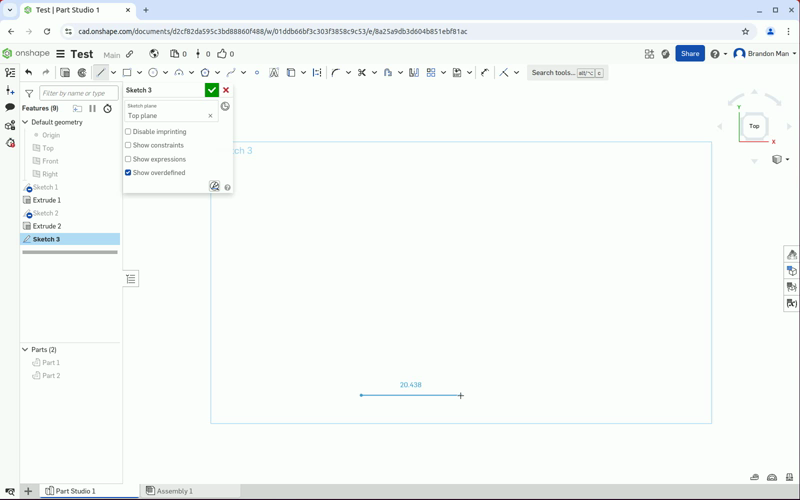
key_down(shift)
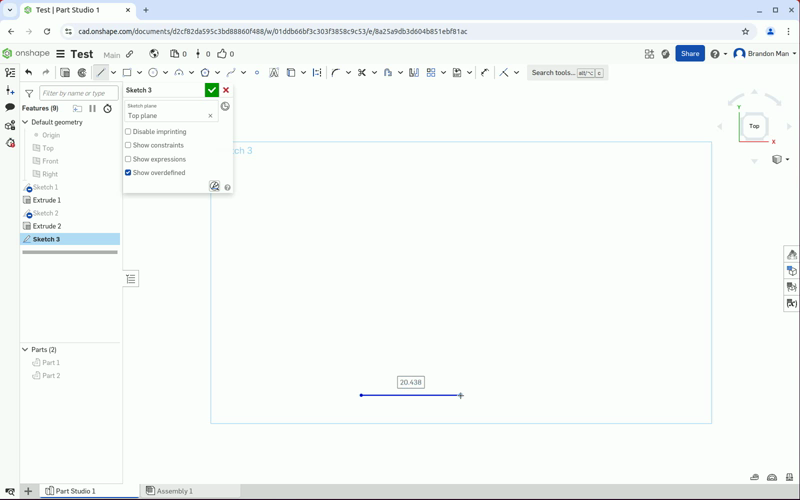
mouse_move(460, 282)
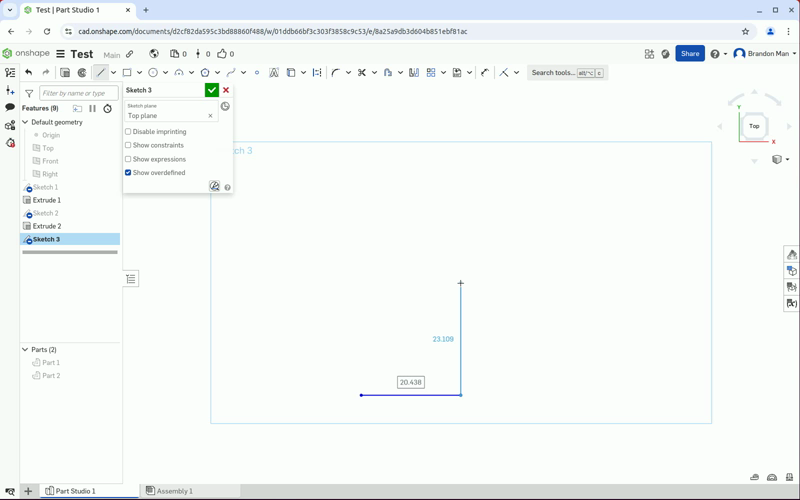
click(460, 282)
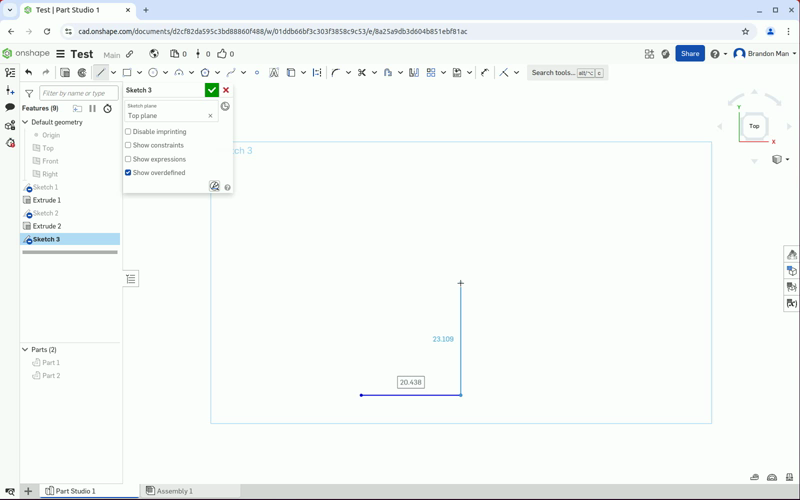
key_up(shift)
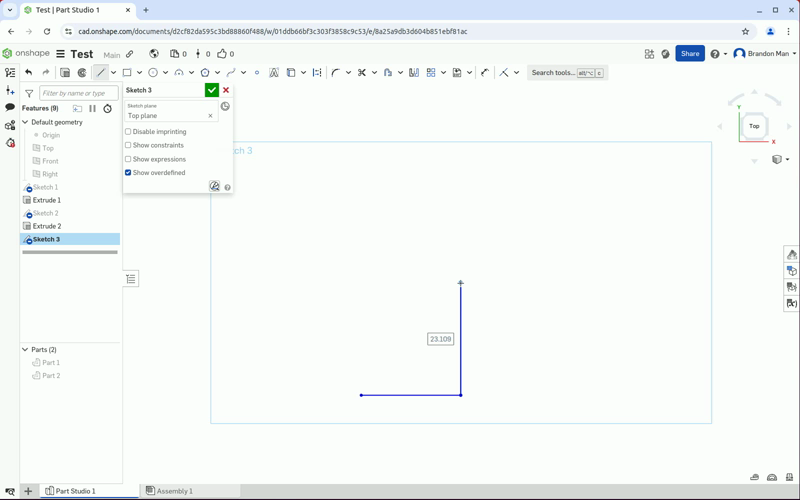
key_down(shift)
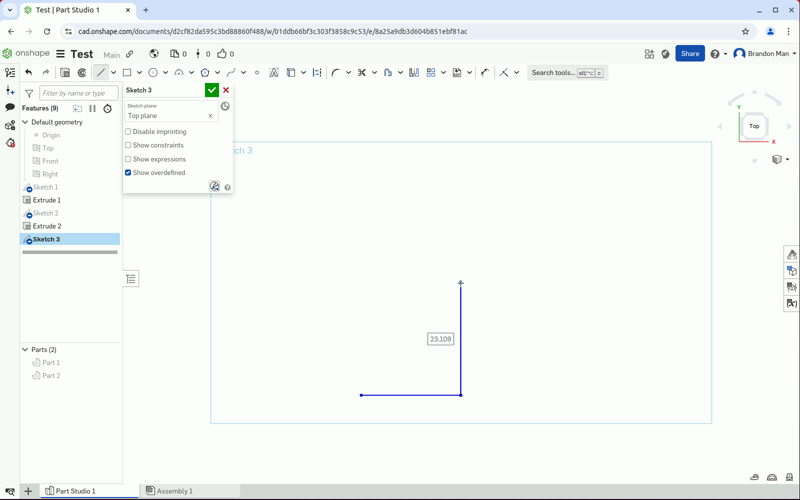
mouse_move(361, 282)
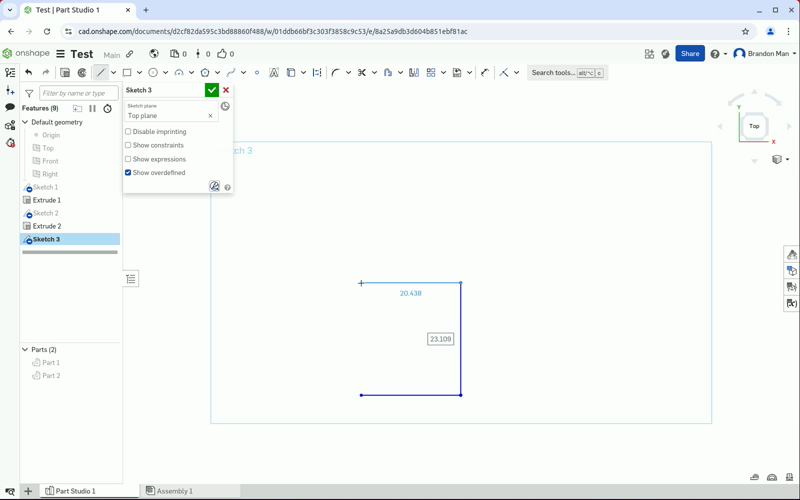
click(361, 282)
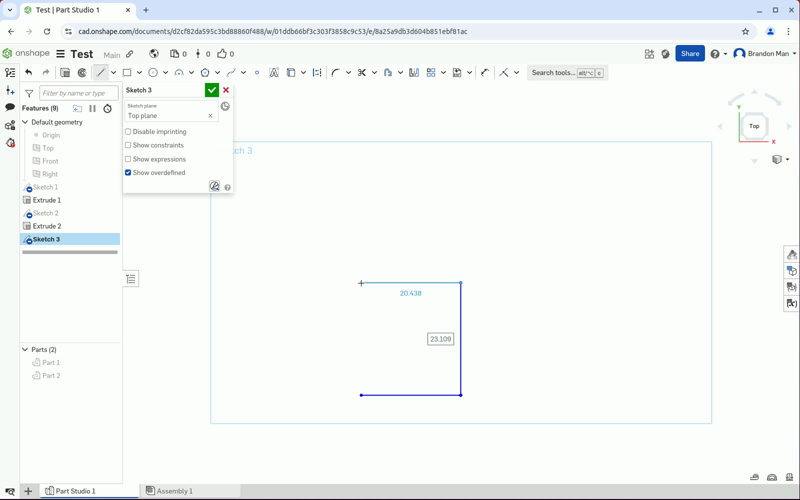
key_up(shift)
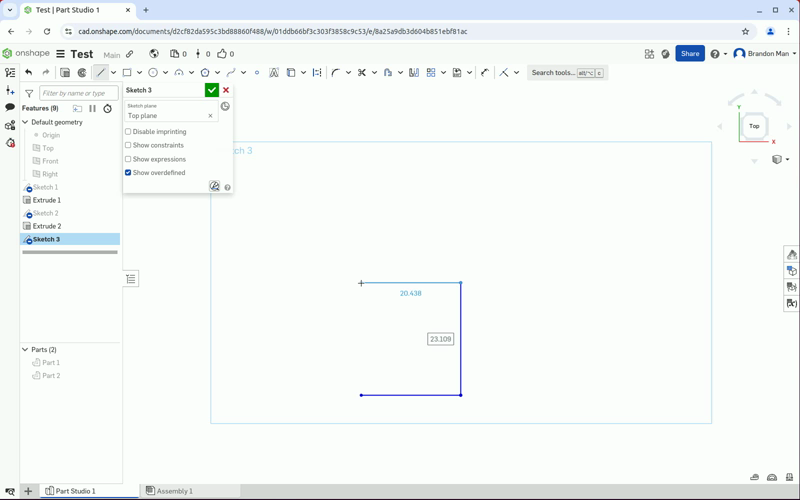
key_down(shift)
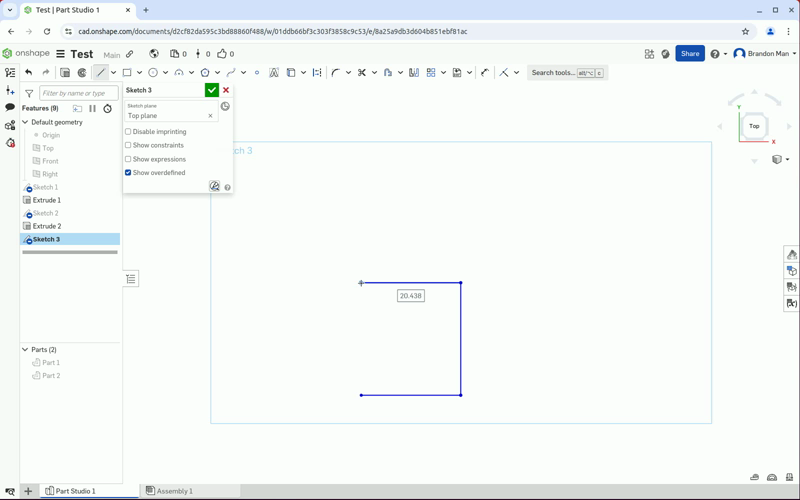
mouse_move(361, 395)
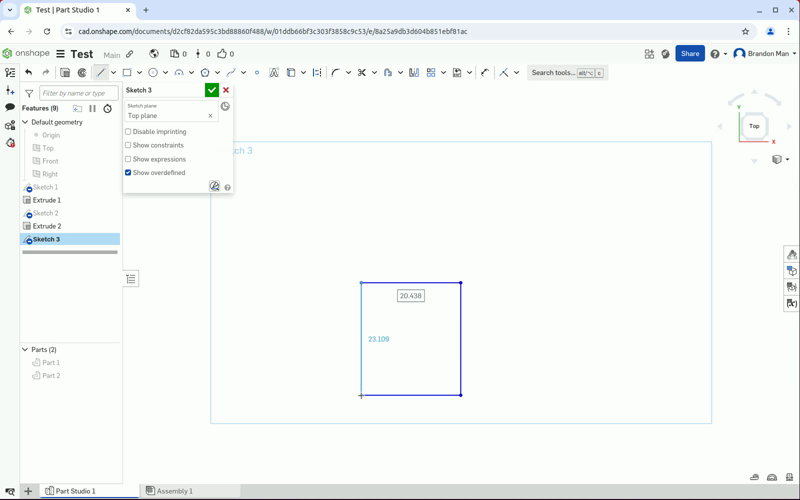
key_up(shift)
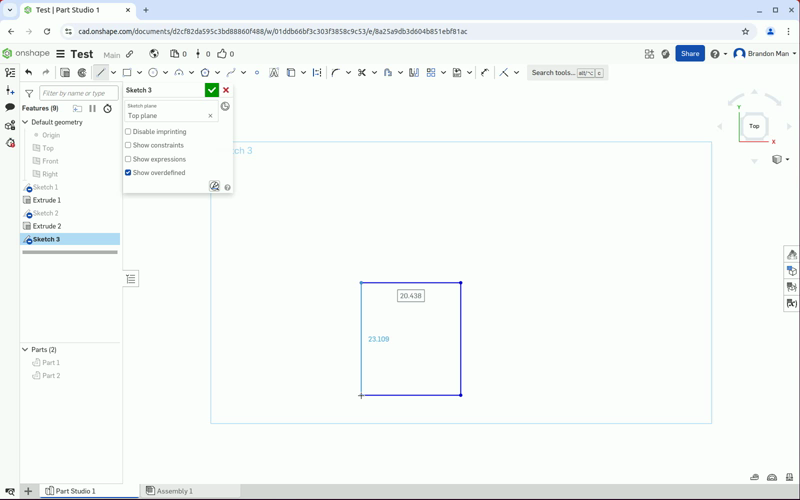
click(361, 395)
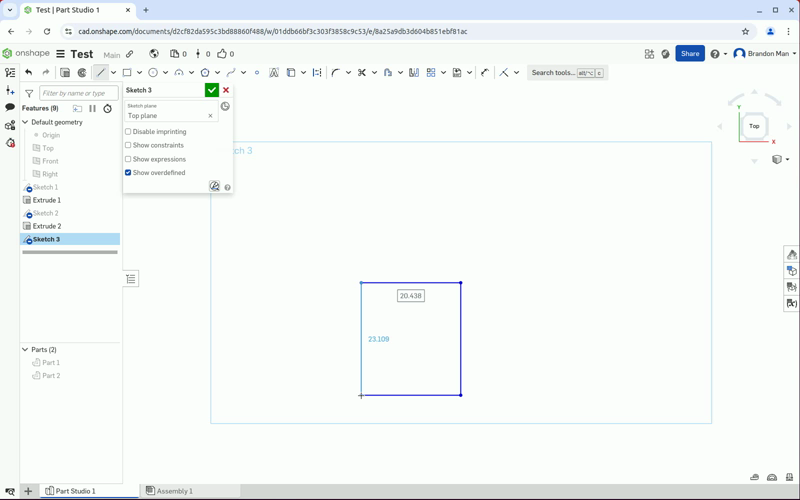
key(esc)
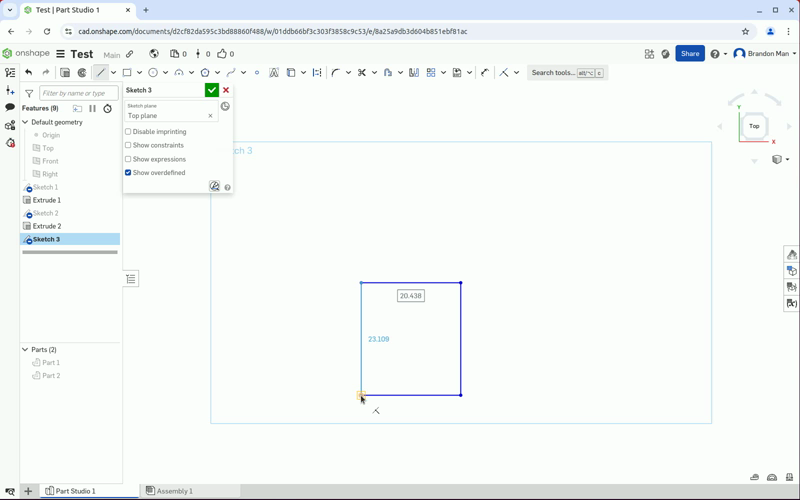
mouse_move(388, 291)
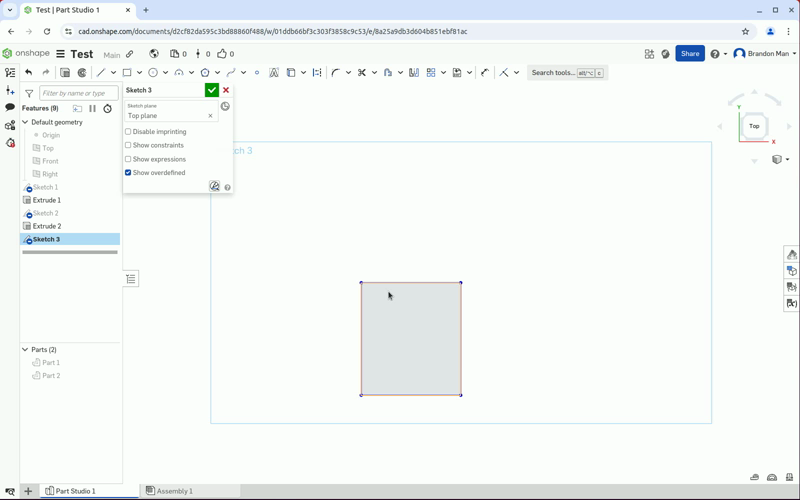
click(388, 291)
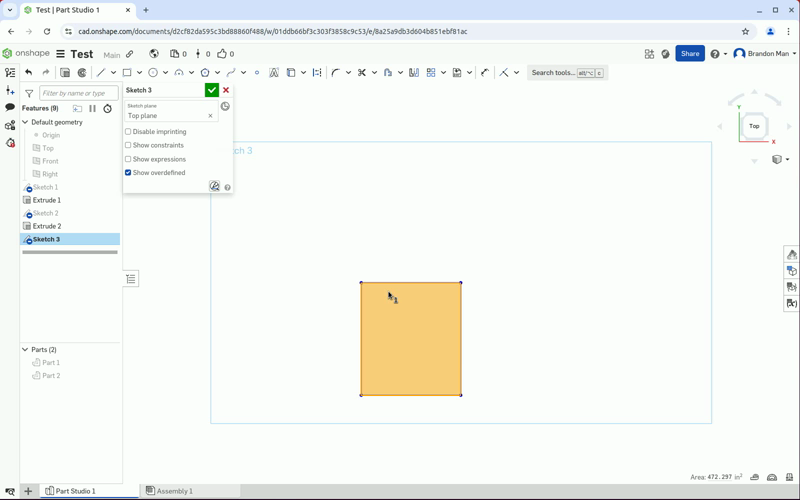
mouse_move(73, 352)
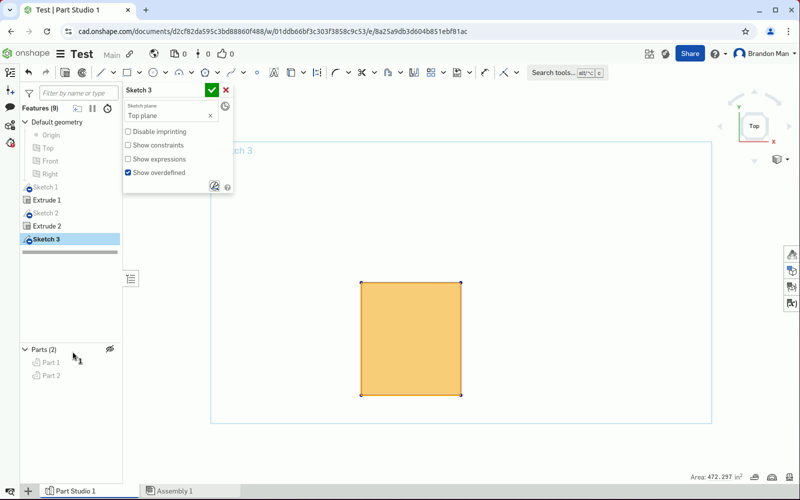
key(shift+y)
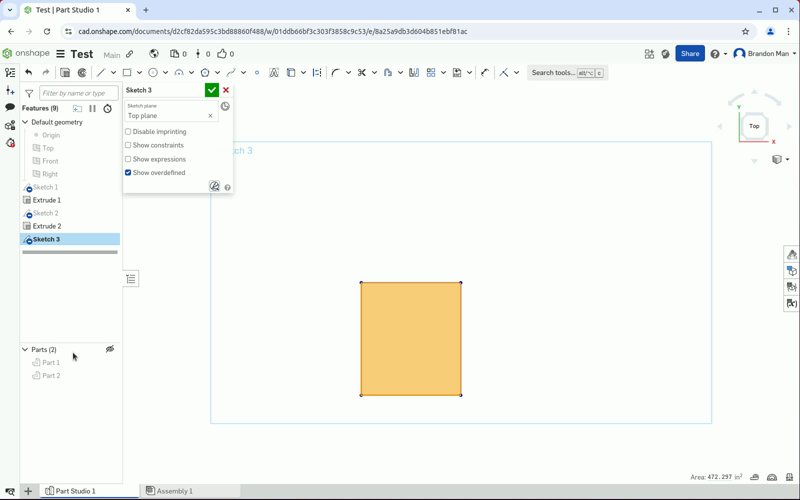
key(shift+e)
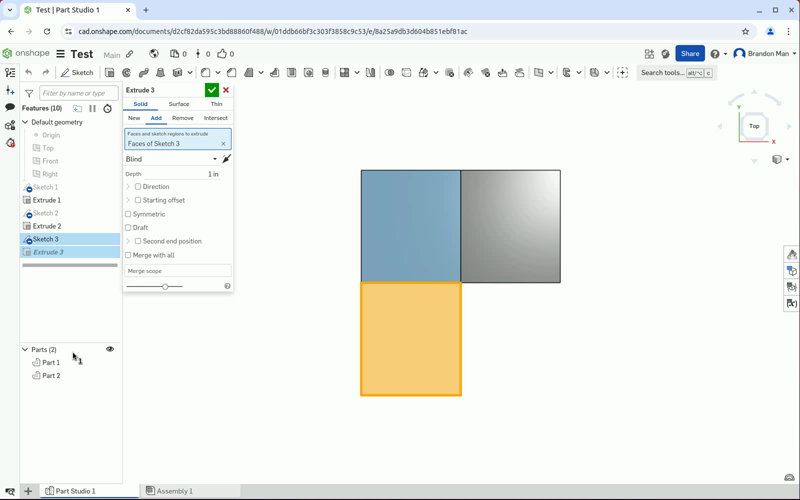
mouse_move(143, 106)
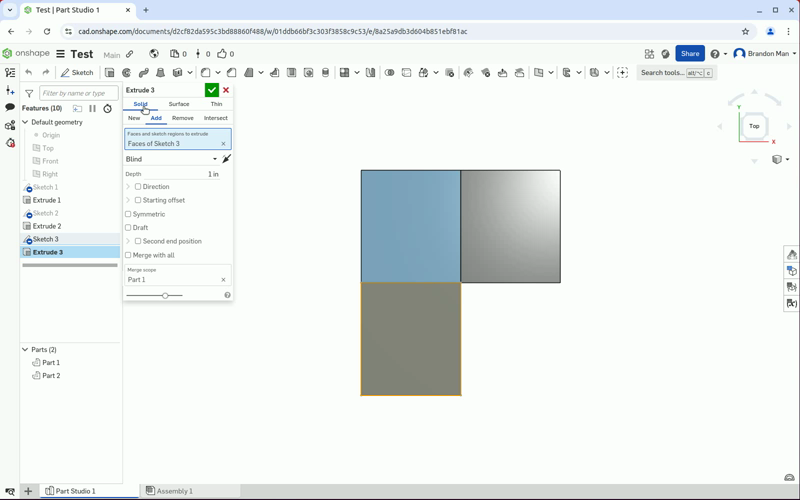
click(143, 106)
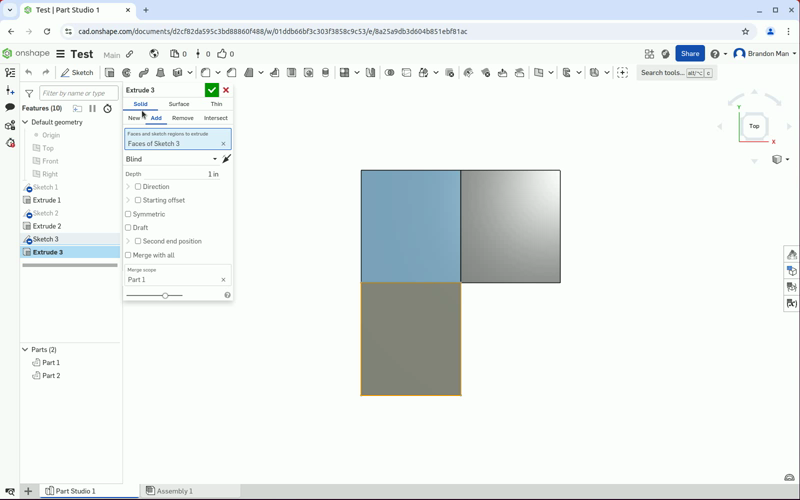
mouse_move(137, 120)
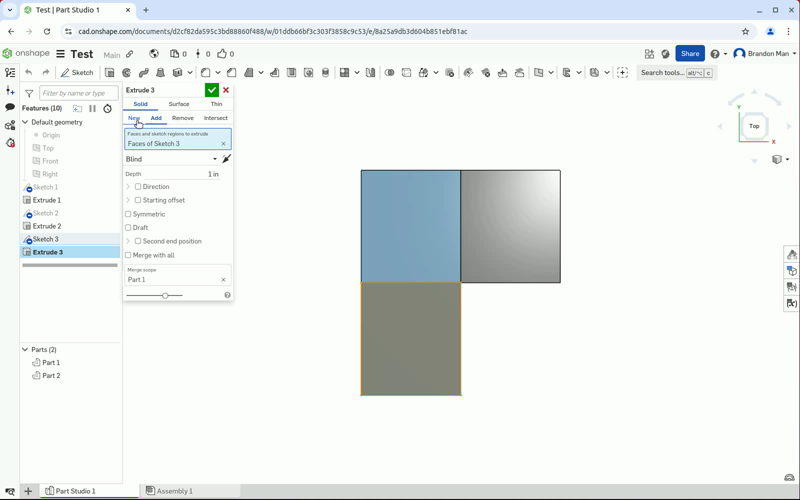
click(137, 120)
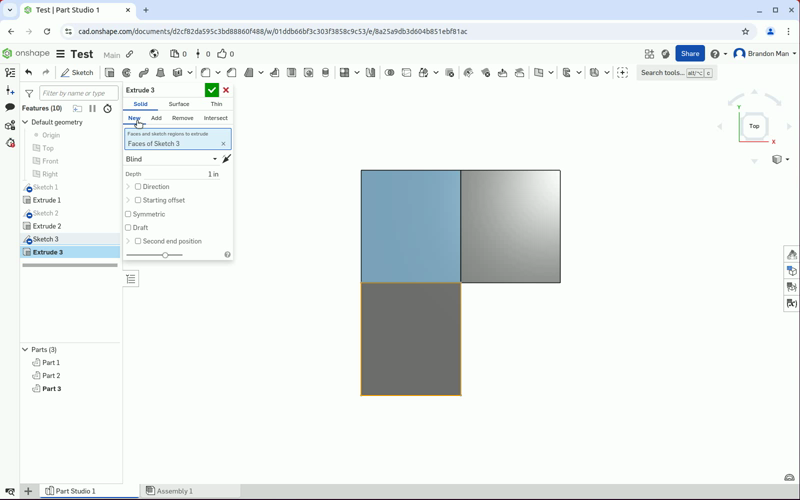
key(tab, 4)
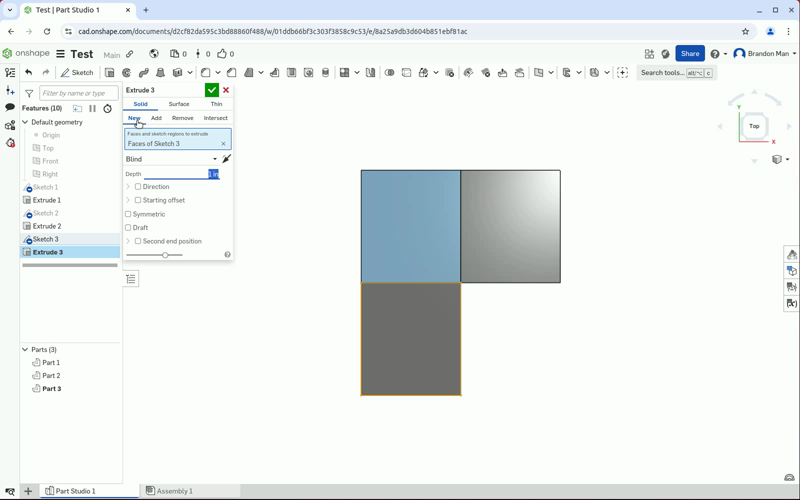
text(5.055)
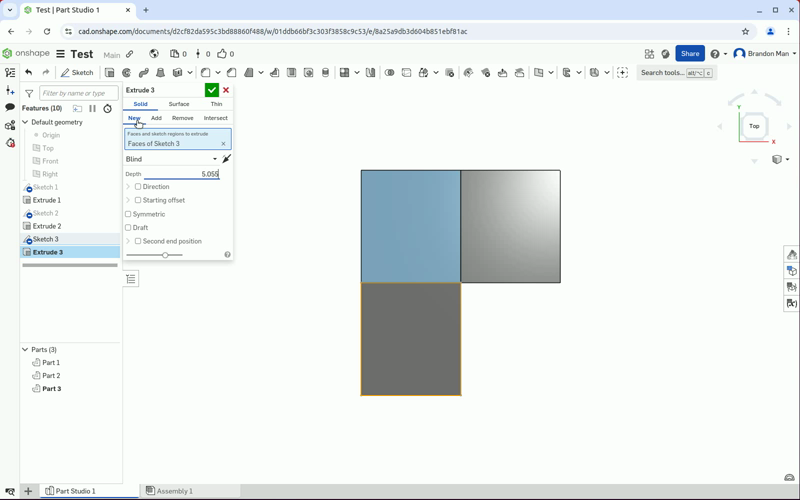
key(enter)
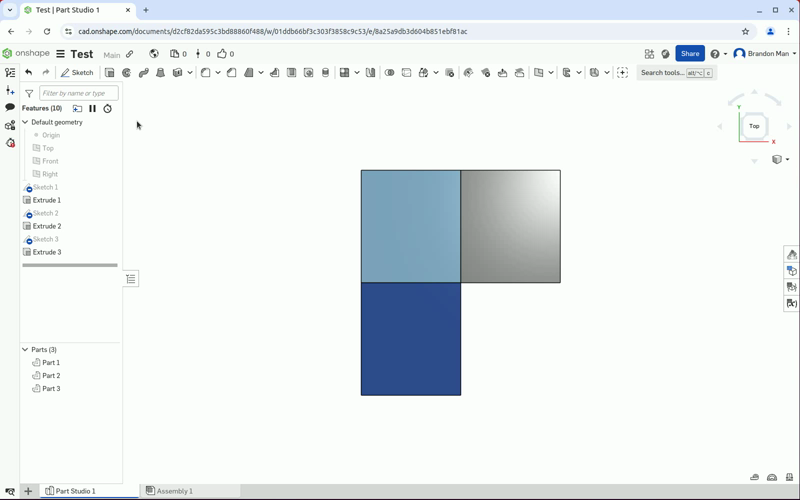
key(shift+h)
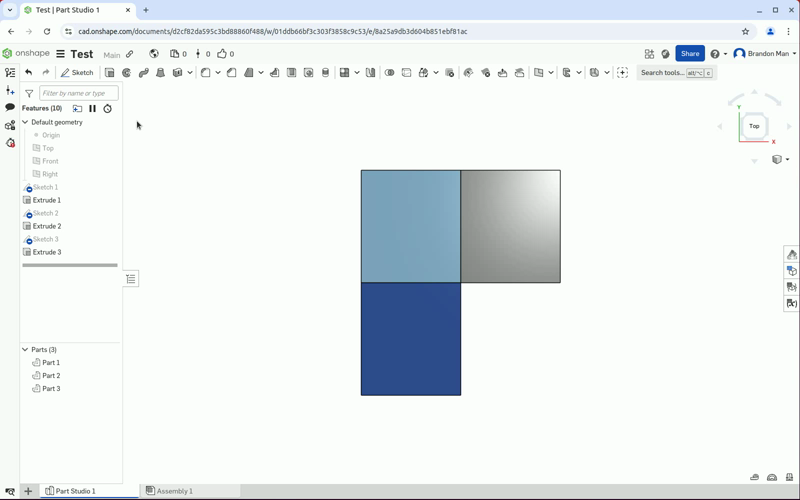
key(shift+h)
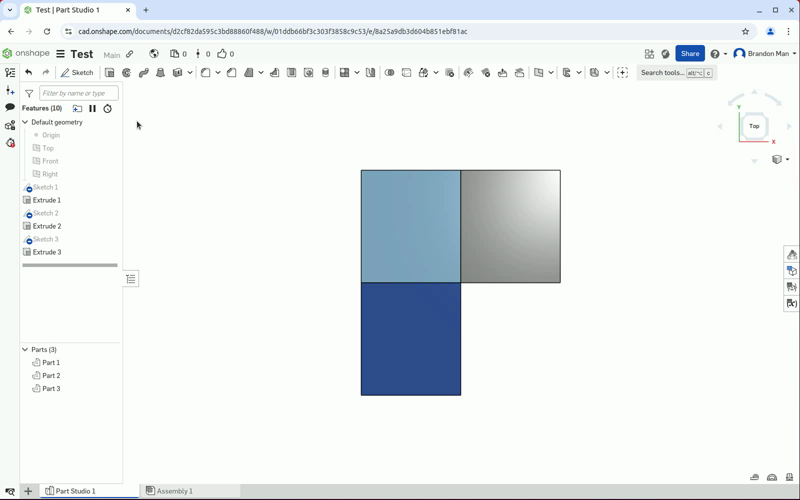
mouse_move(73, 189)
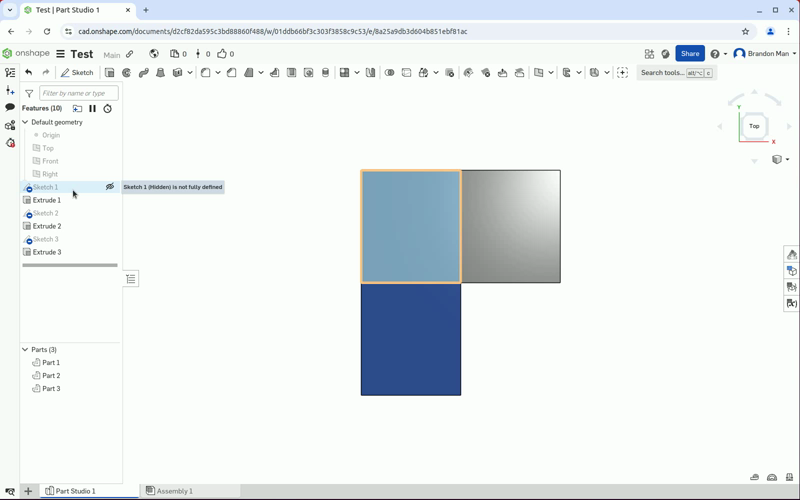
click(73, 189)
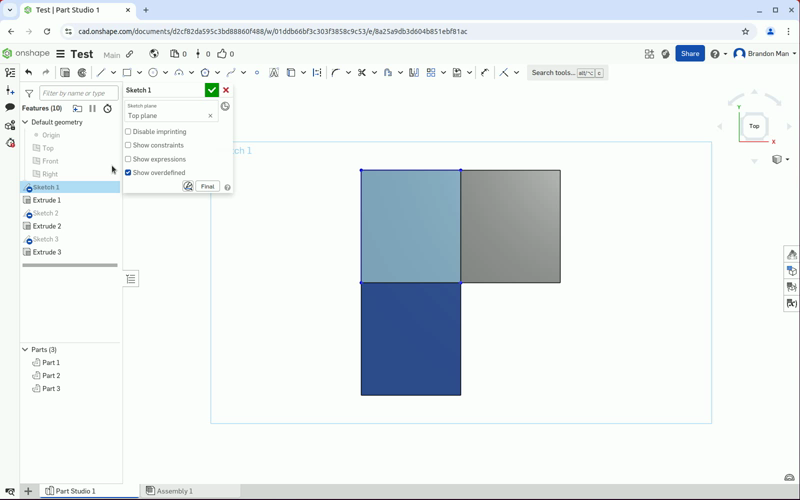
mouse_move(229, 92)
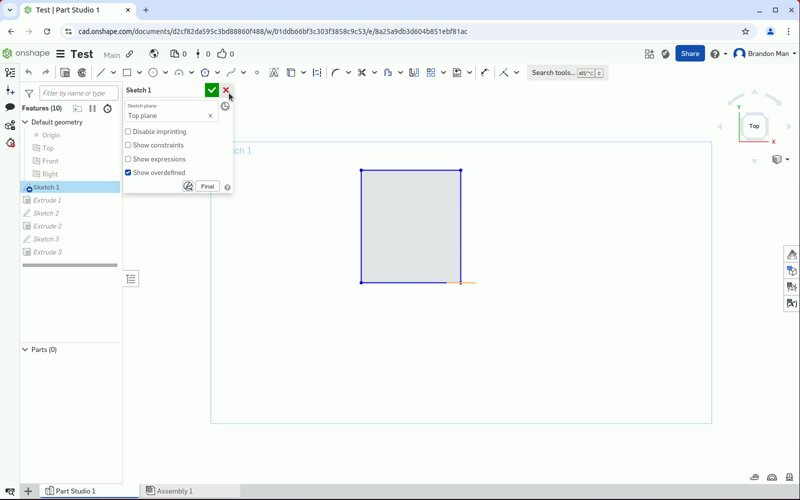
click(229, 92)
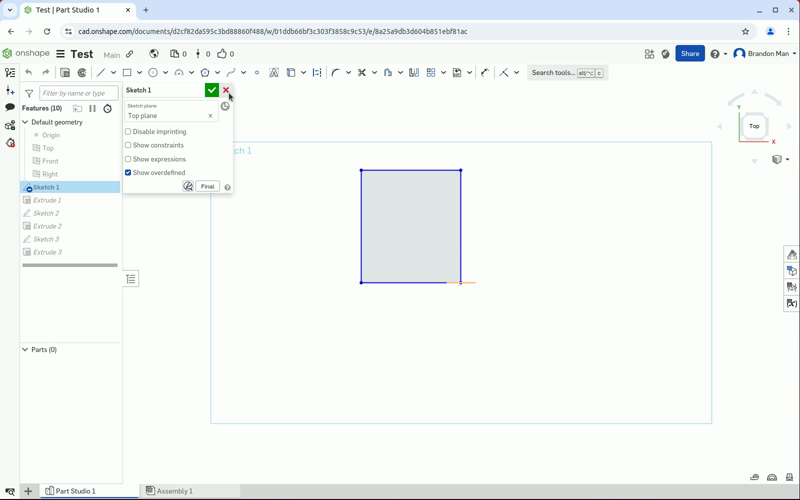
key(shift+s)
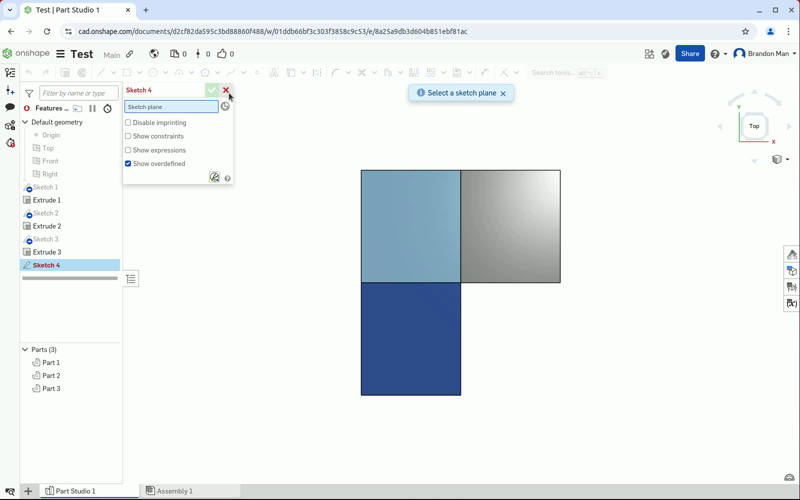
mouse_move(73, 150)
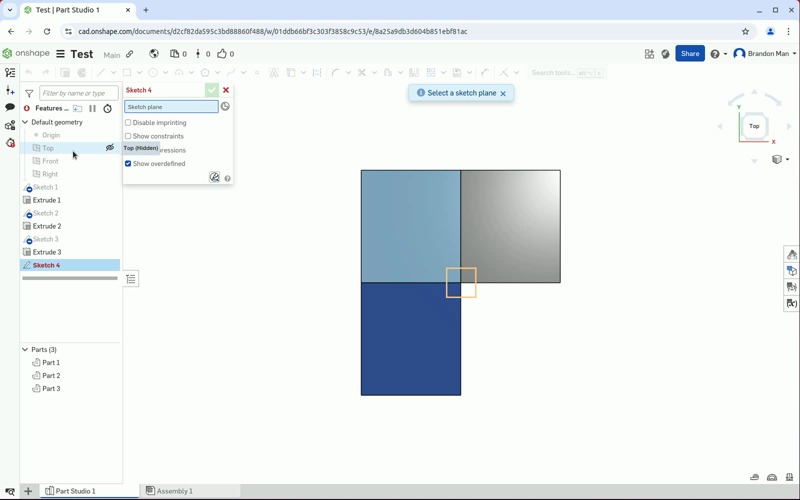
click(73, 150)
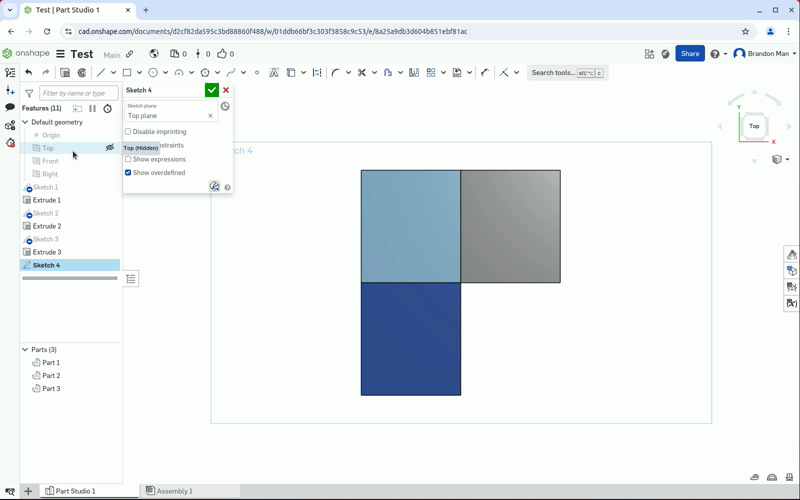
mouse_move(73, 352)
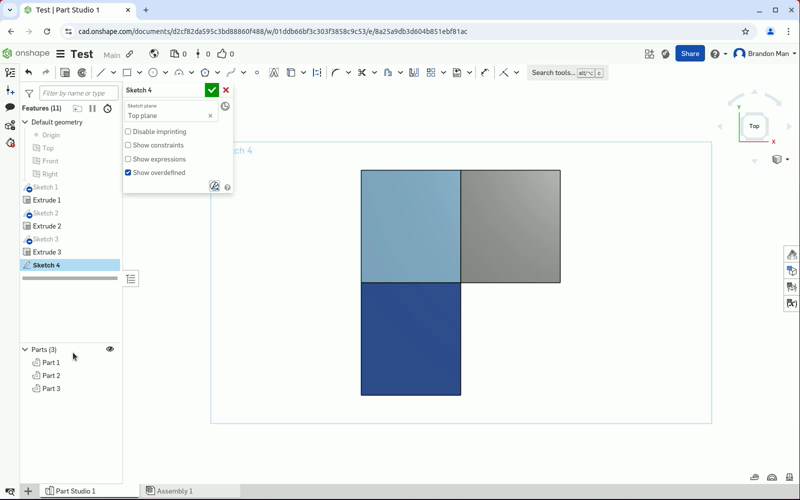
key(y)
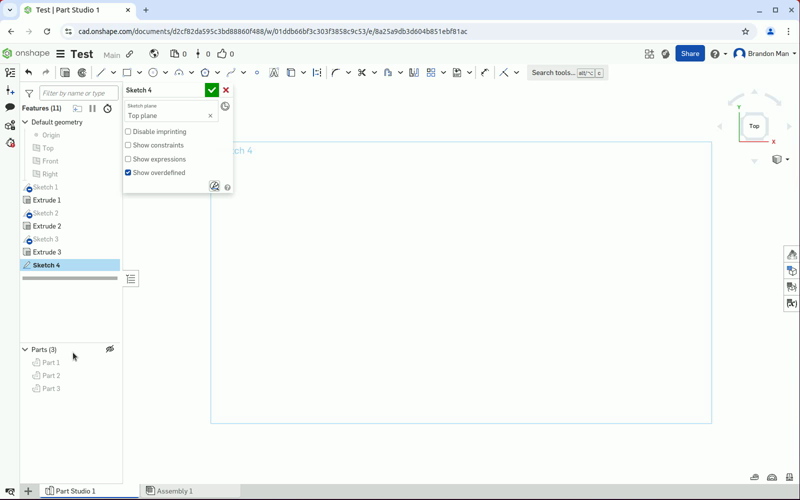
key(l)
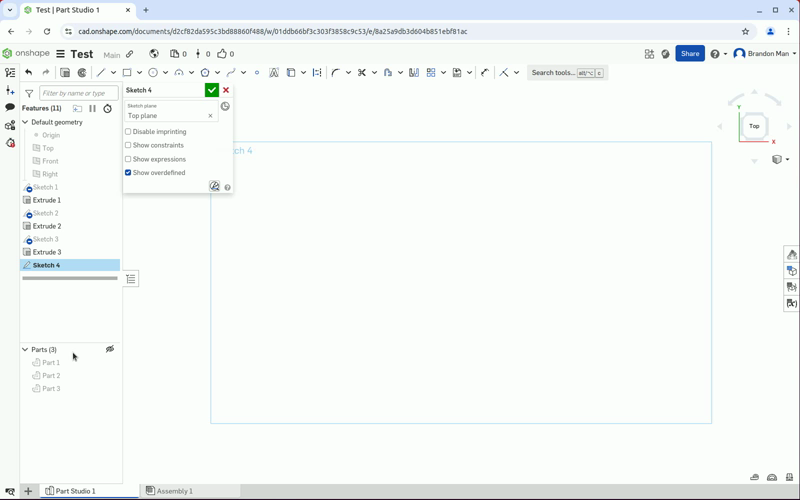
key_down(shift)
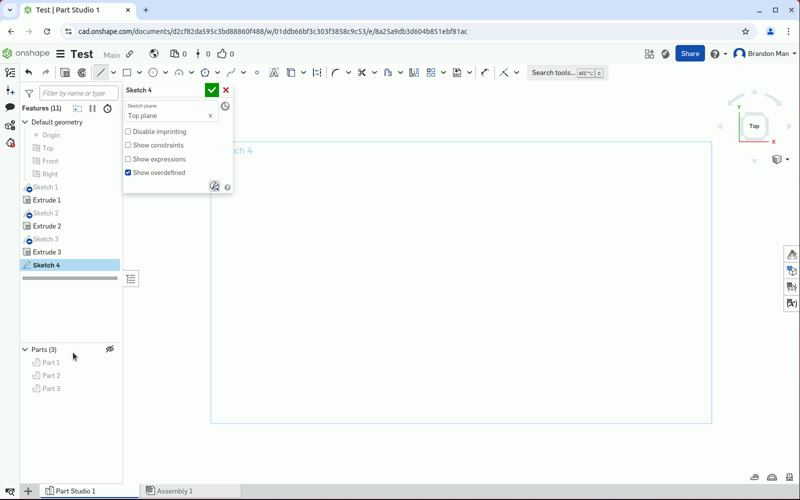
mouse_move(460, 395)
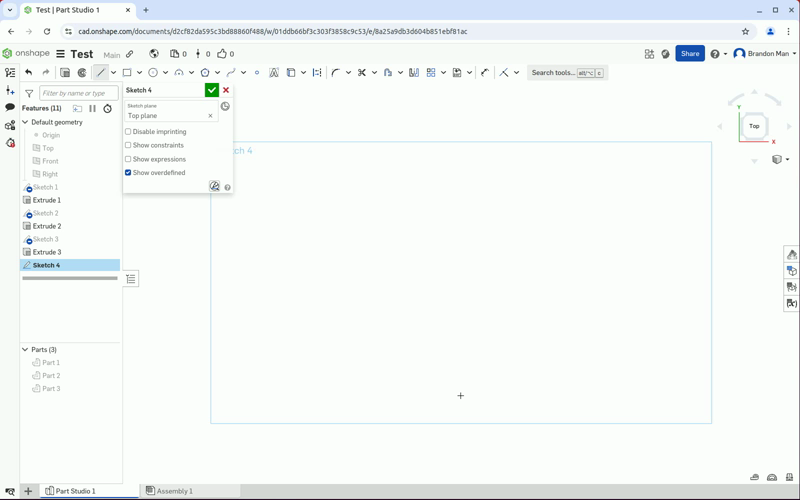
click(460, 395)
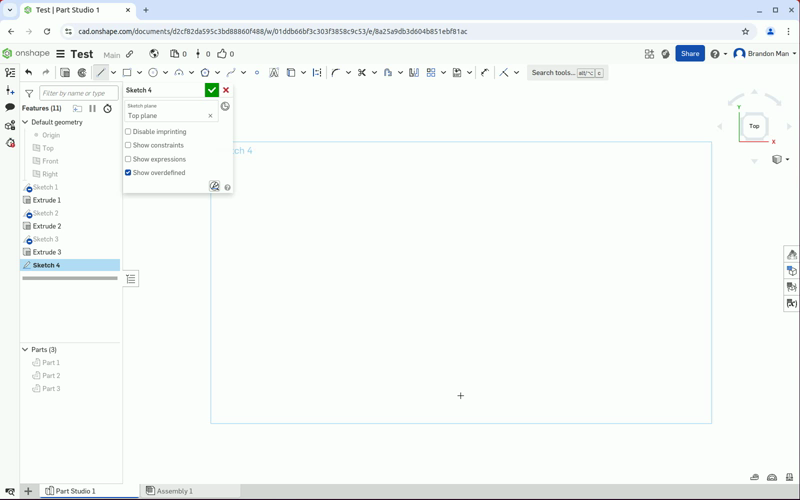
key_up(shift)
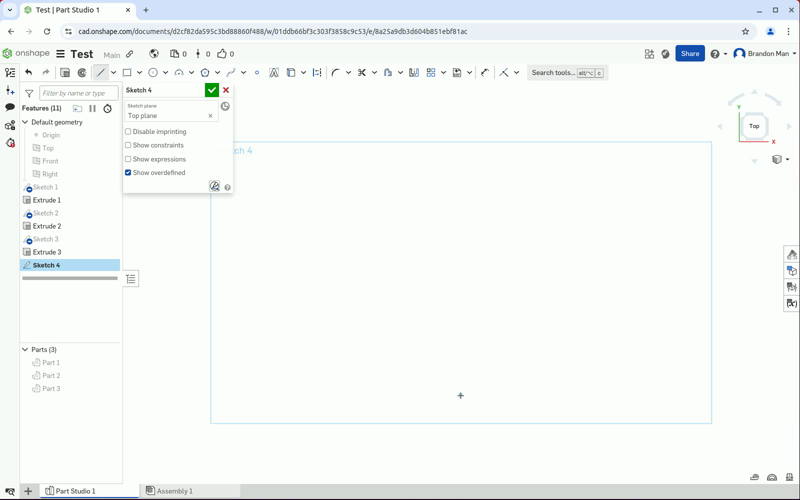
key_down(shift)
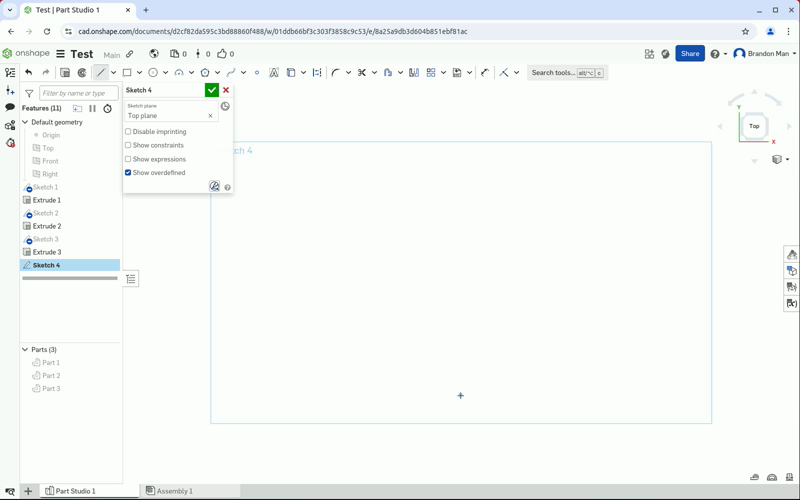
mouse_move(560, 395)
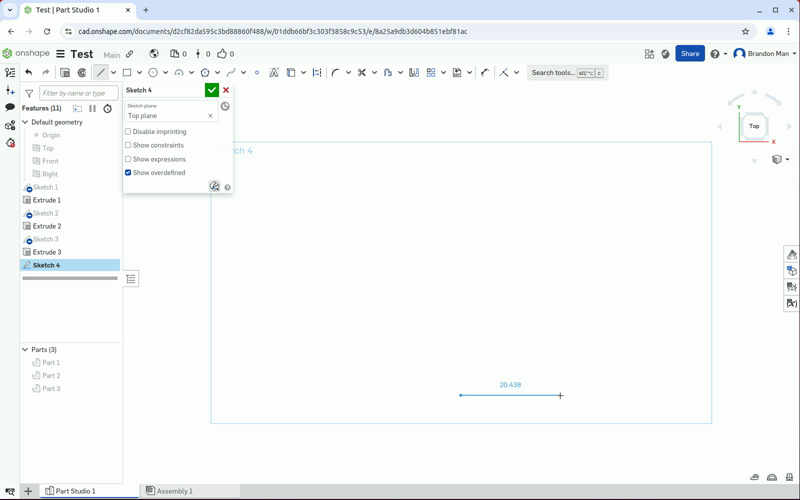
click(560, 395)
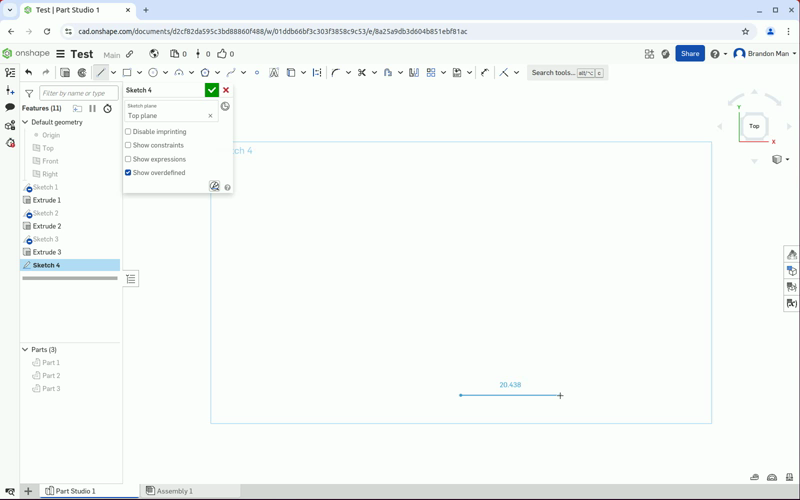
key_up(shift)
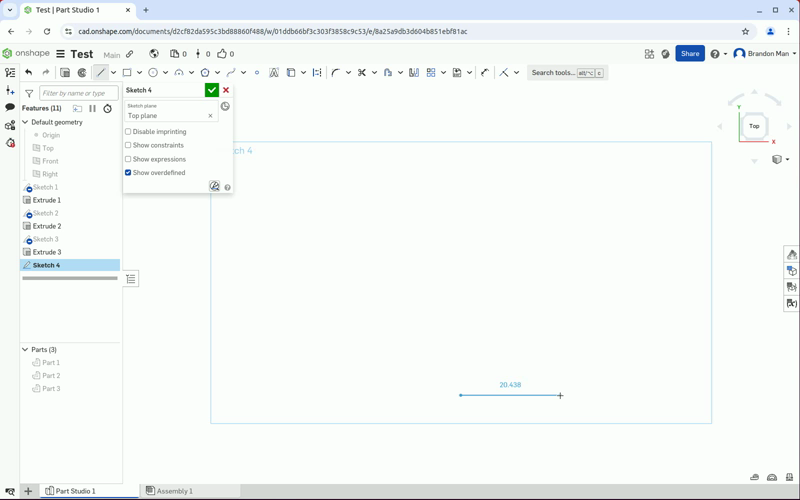
key_down(shift)
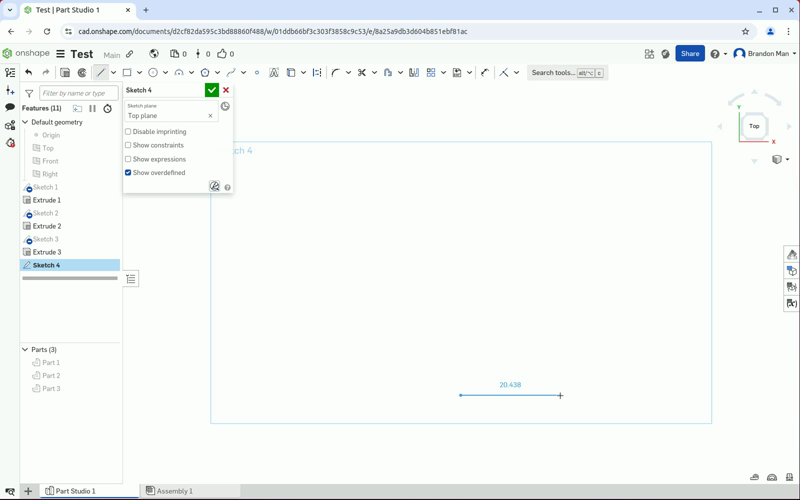
mouse_move(560, 282)
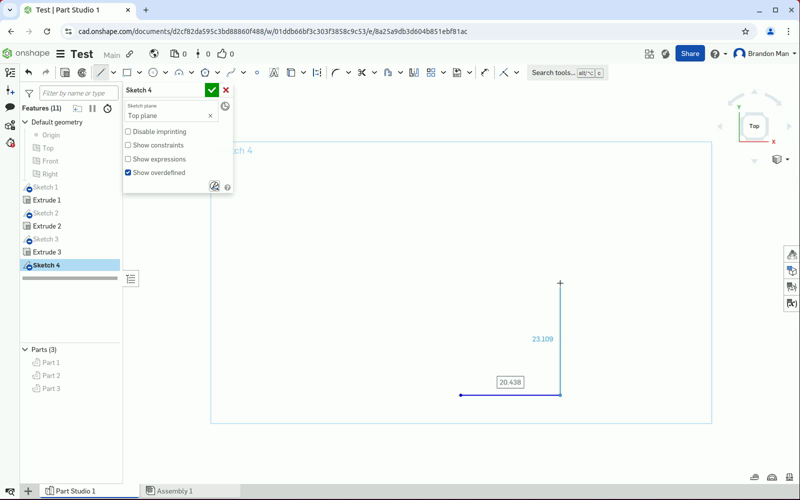
click(560, 282)
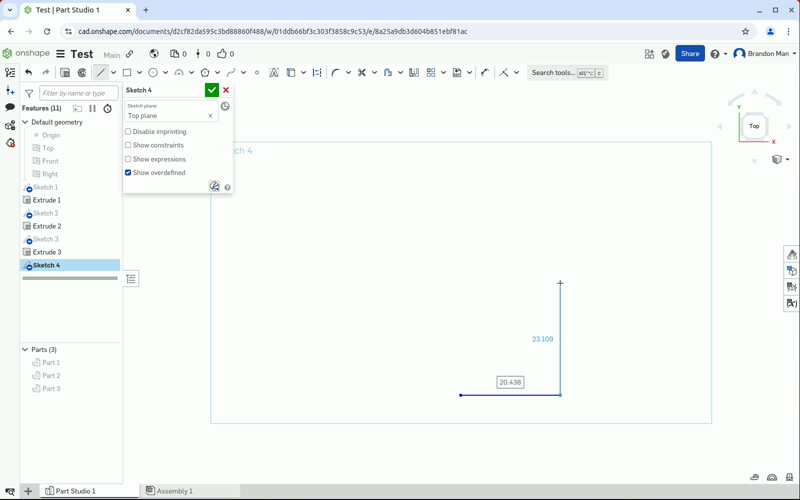
key_up(shift)
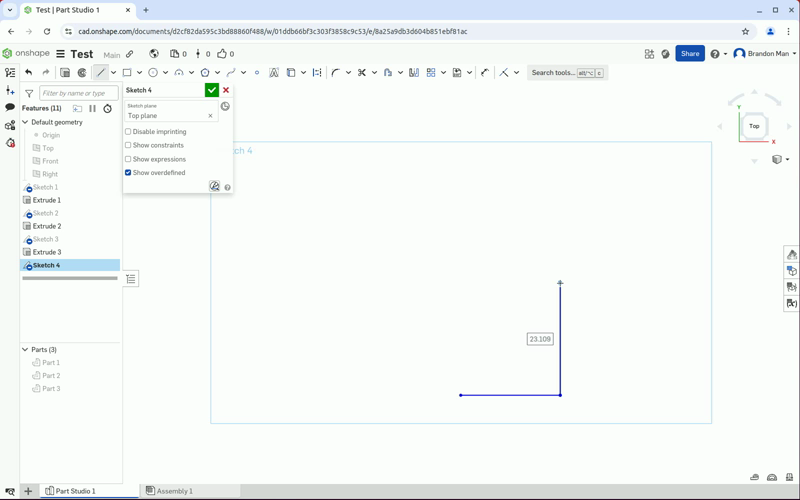
key_down(shift)
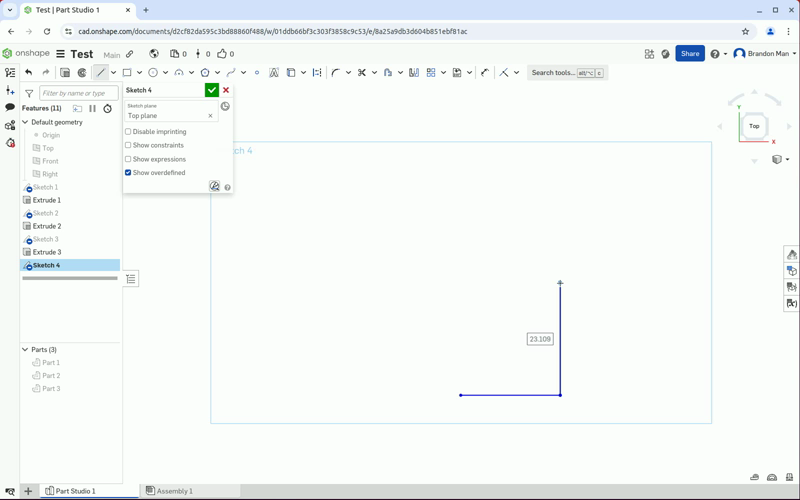
mouse_move(470, 282)
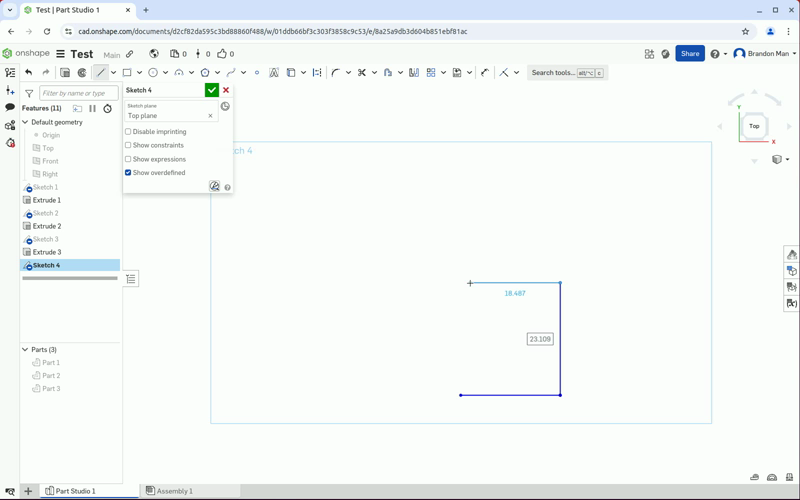
click(470, 282)
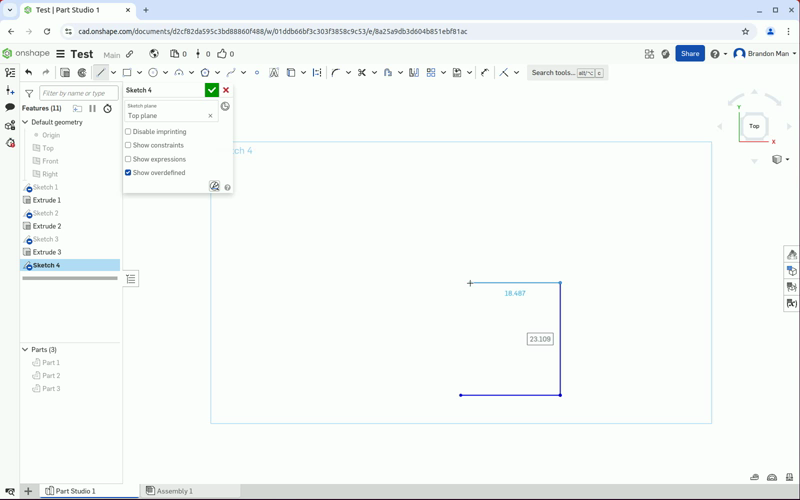
key_up(shift)
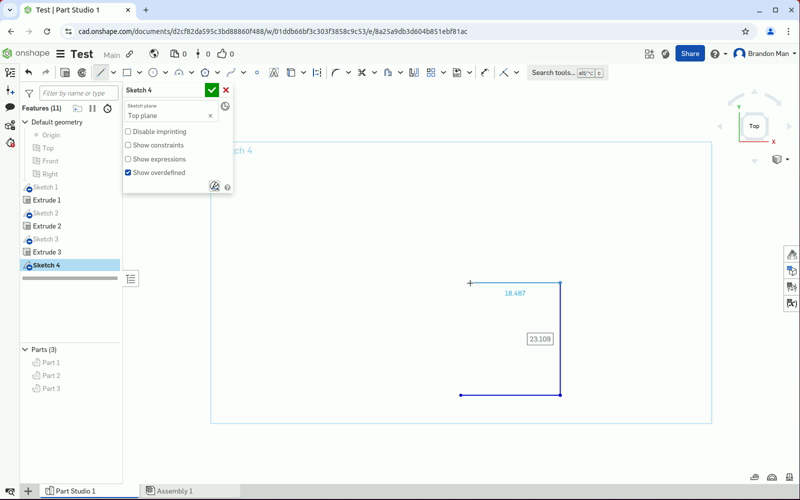
key_down(shift)
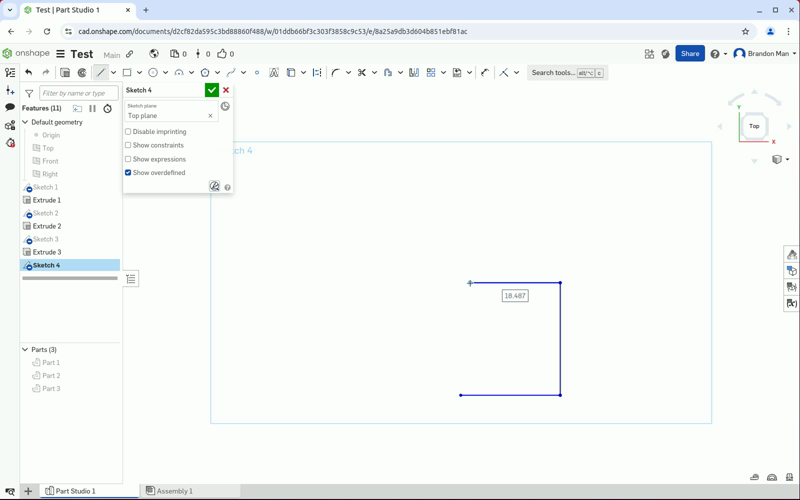
mouse_move(500, 282)
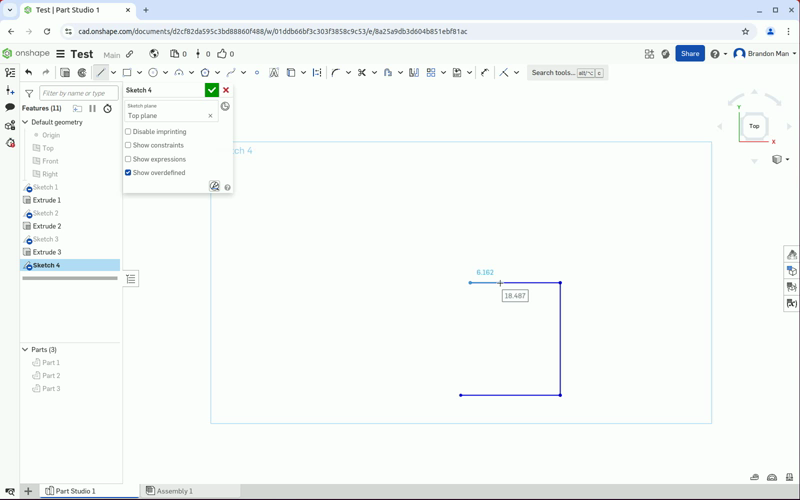
mouse_move(460, 282)
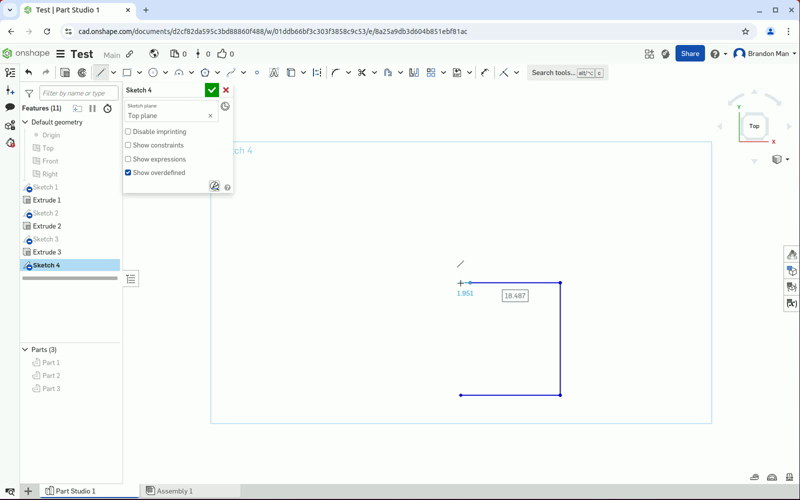
click(460, 282)
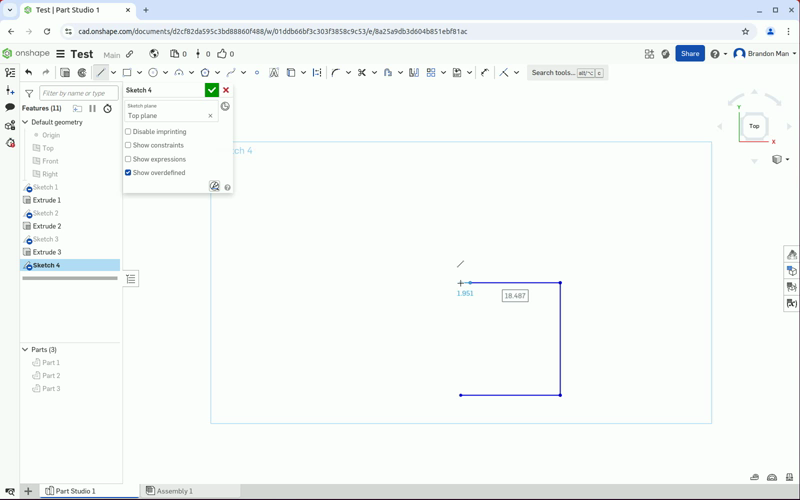
key_up(shift)
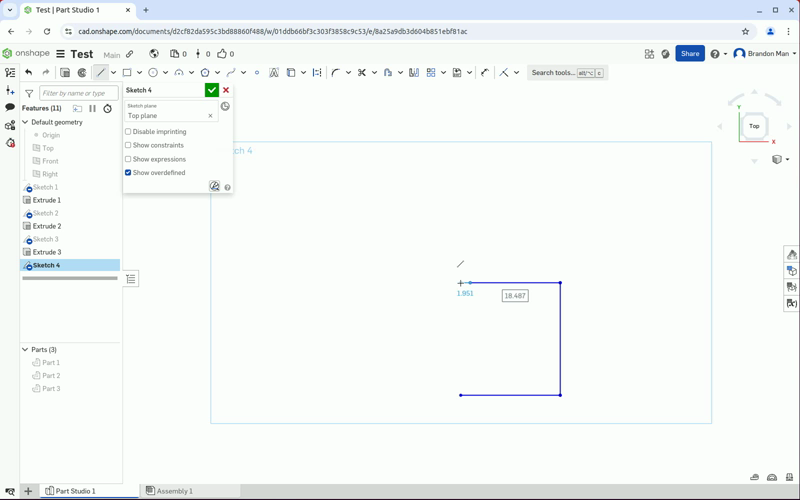
key_down(shift)
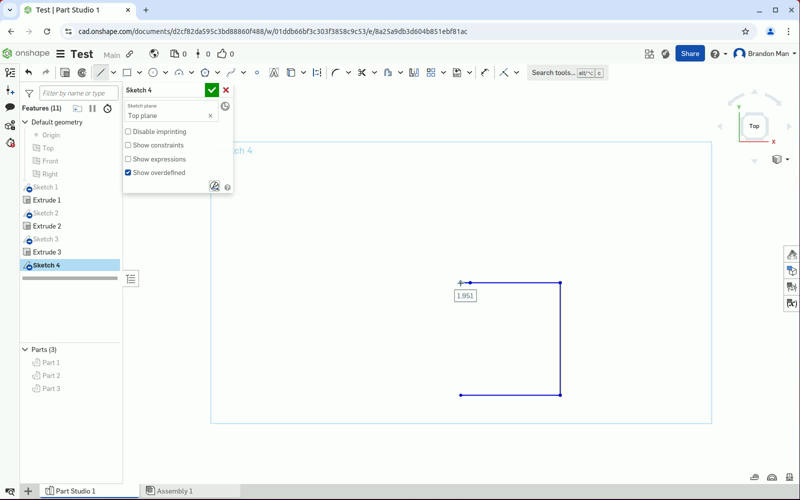
mouse_move(460, 395)
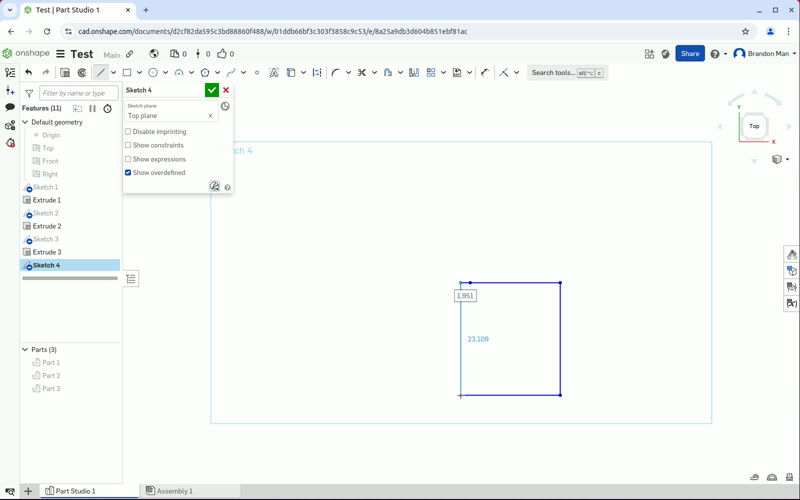
key_up(shift)
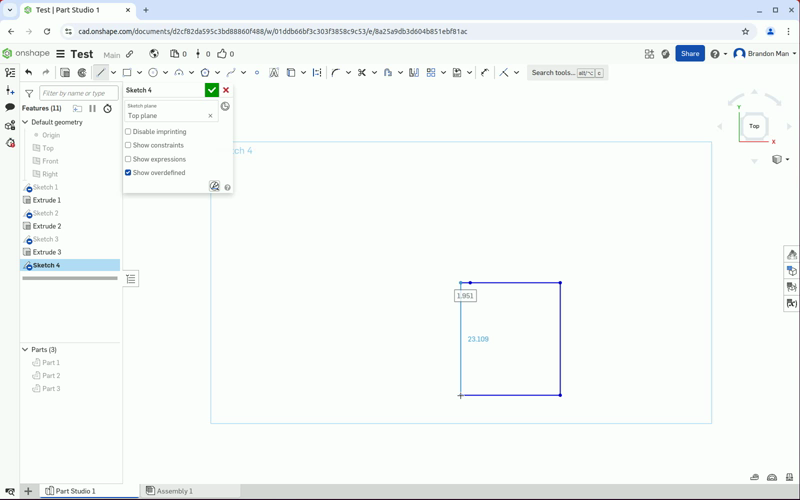
click(460, 395)
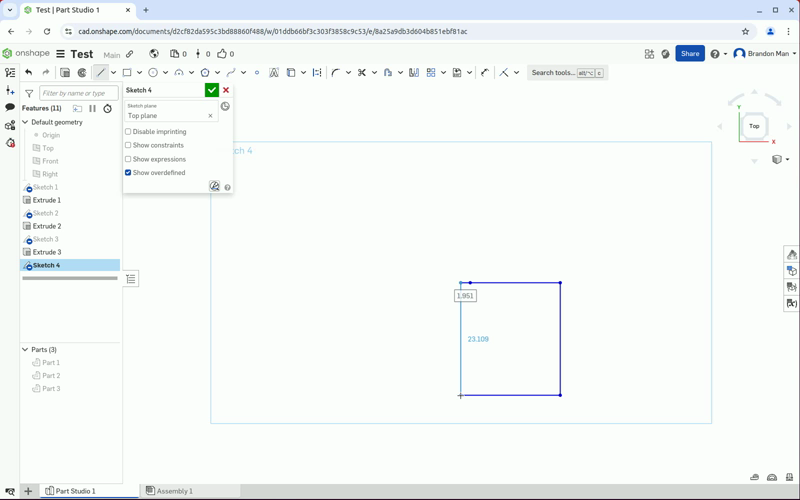
key(esc)
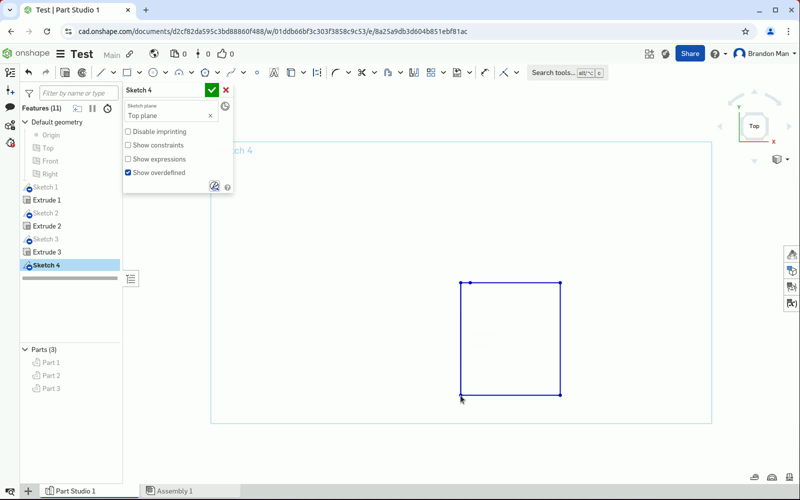
mouse_move(532, 371)
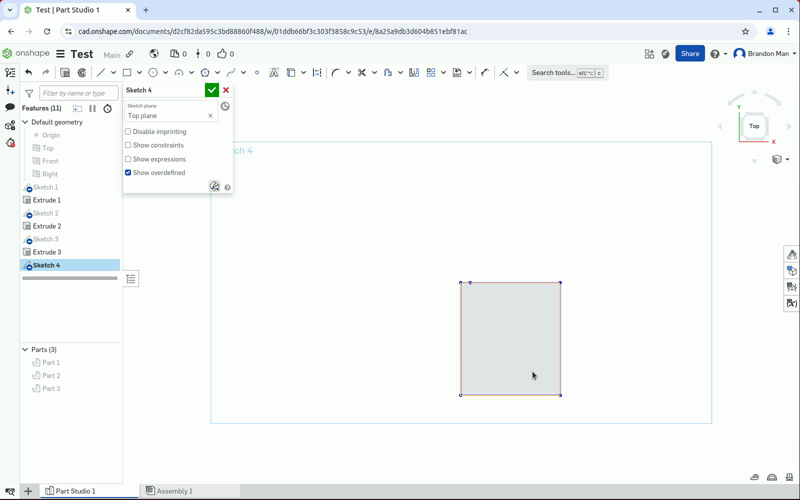
click(532, 371)
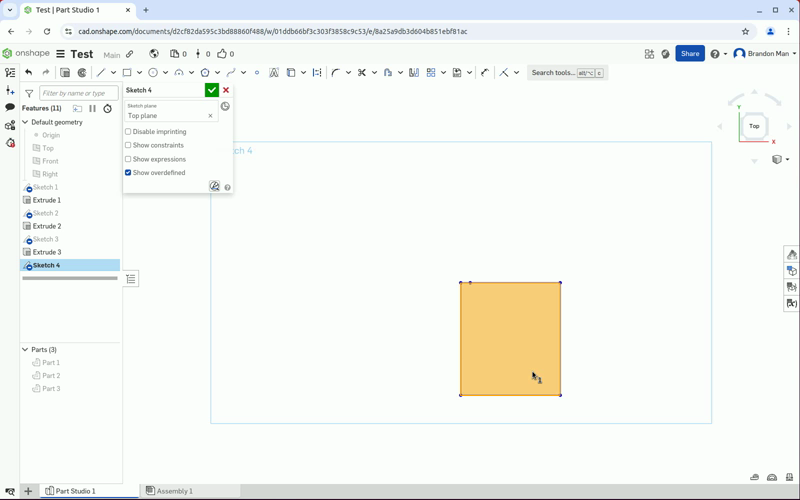
mouse_move(73, 352)
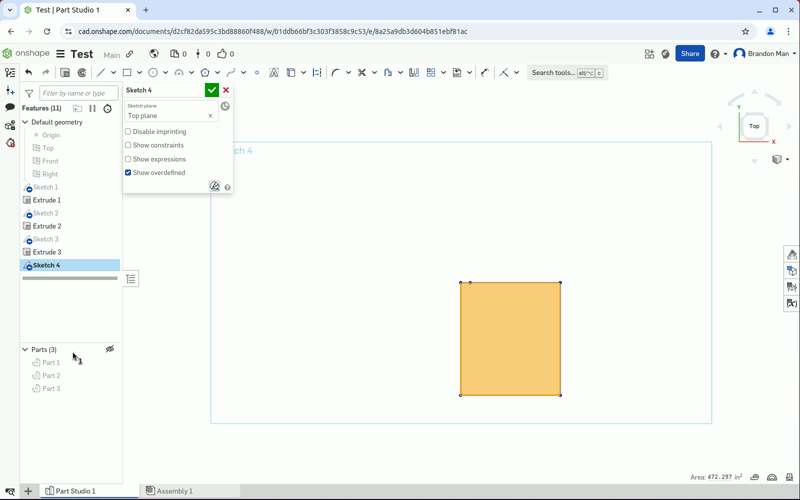
key(shift+y)
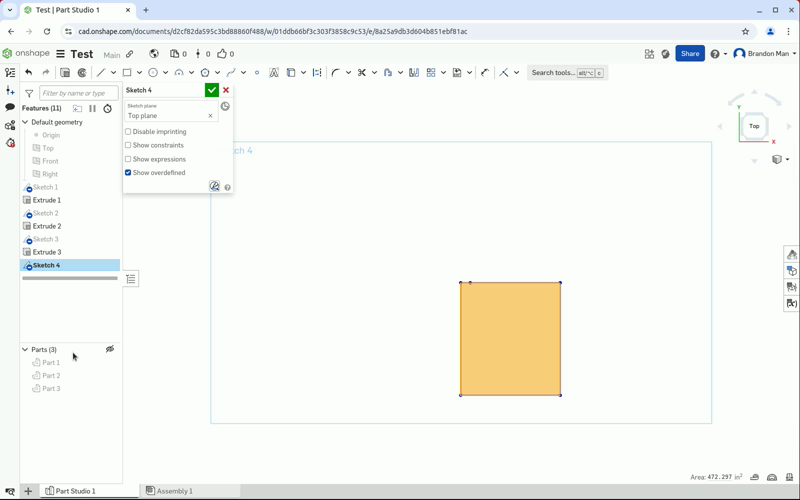
key(shift+e)
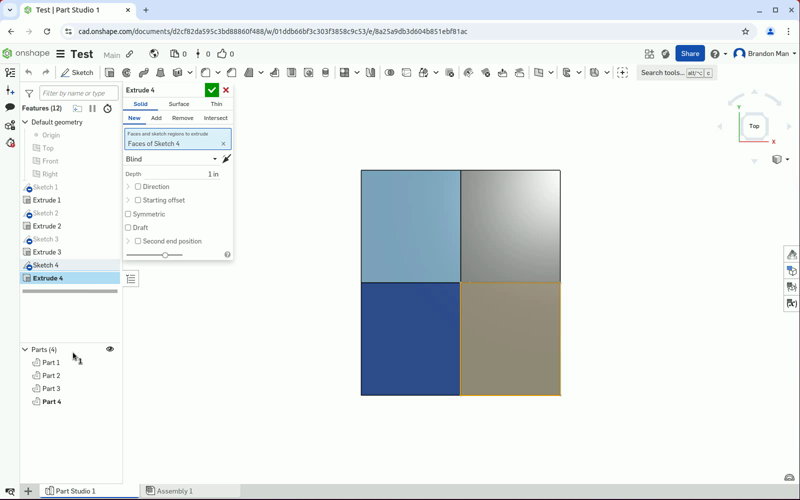
mouse_move(143, 106)
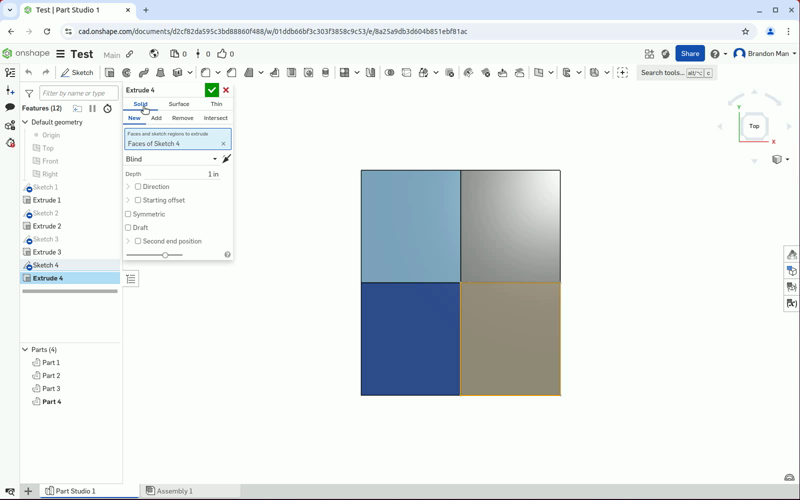
click(143, 106)
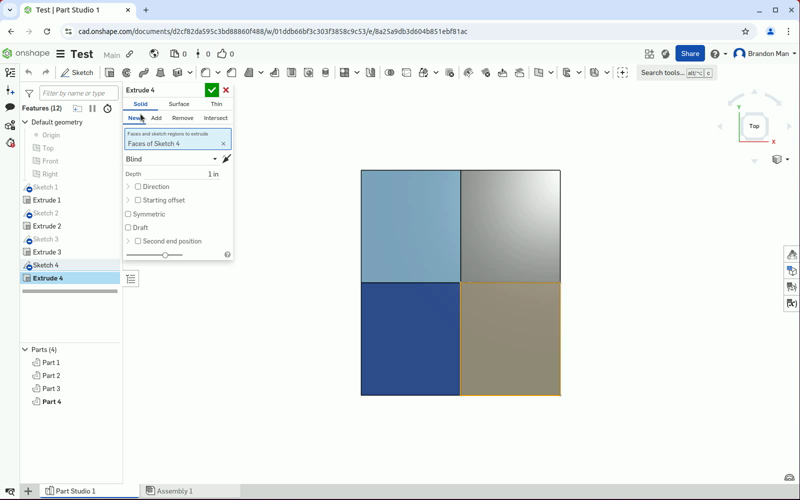
mouse_move(137, 120)
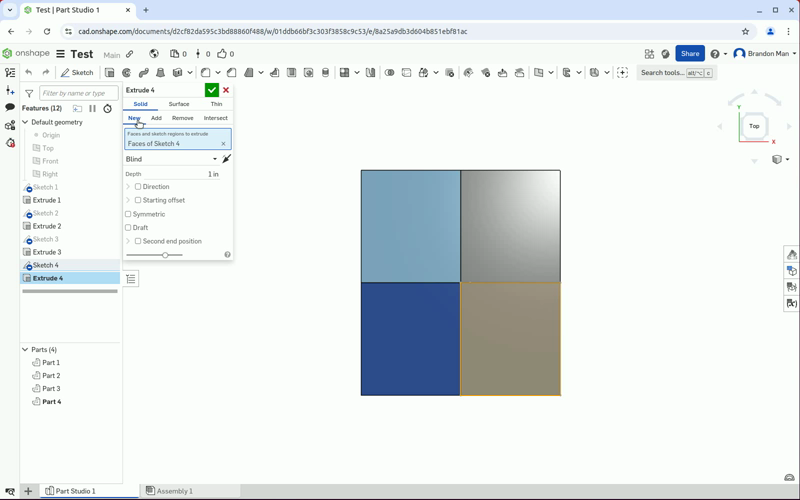
click(137, 120)
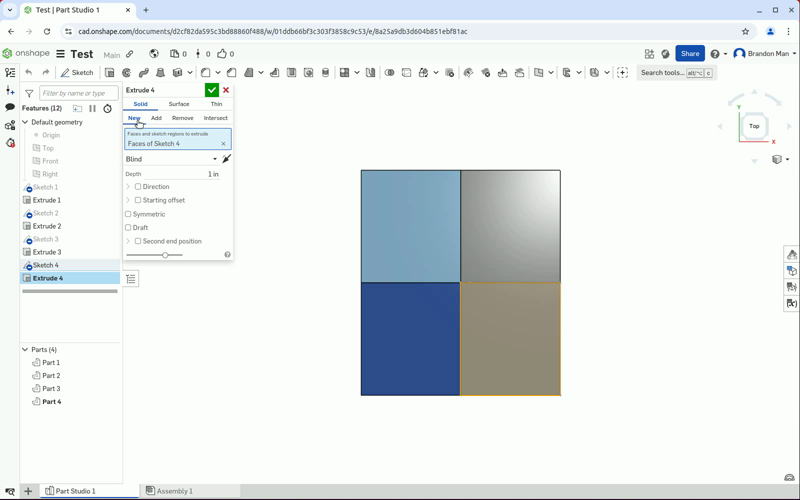
key(tab, 4)
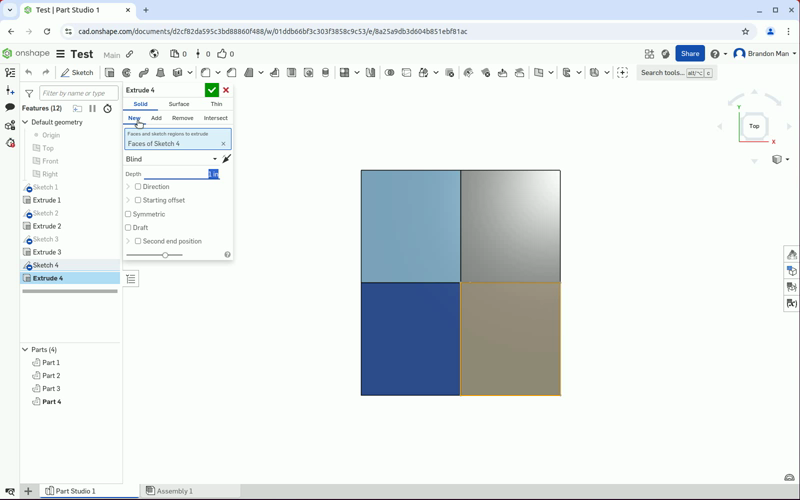
text(5.055)
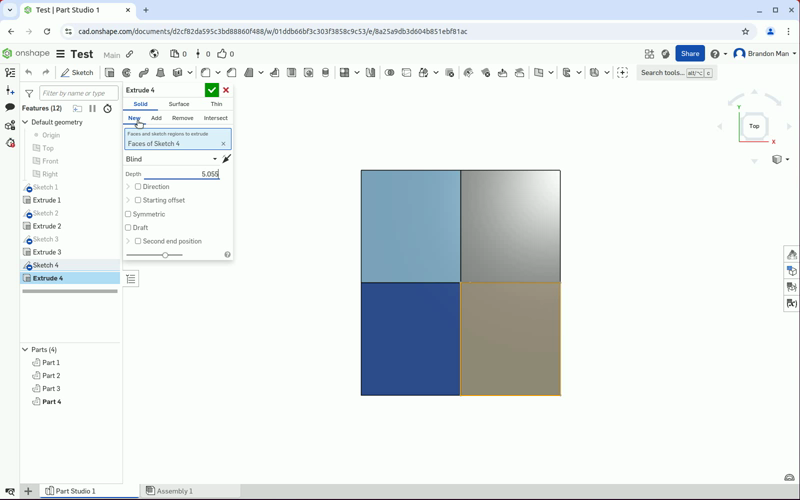
key(enter)
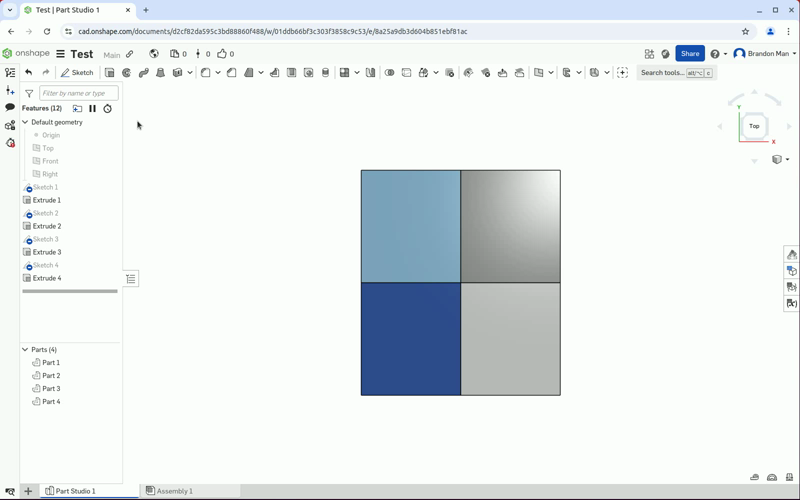
key(shift+h)
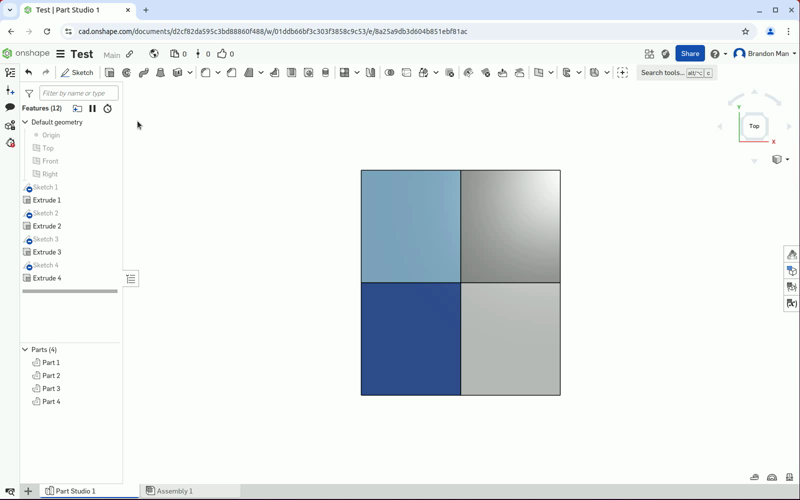
key(shift+h)
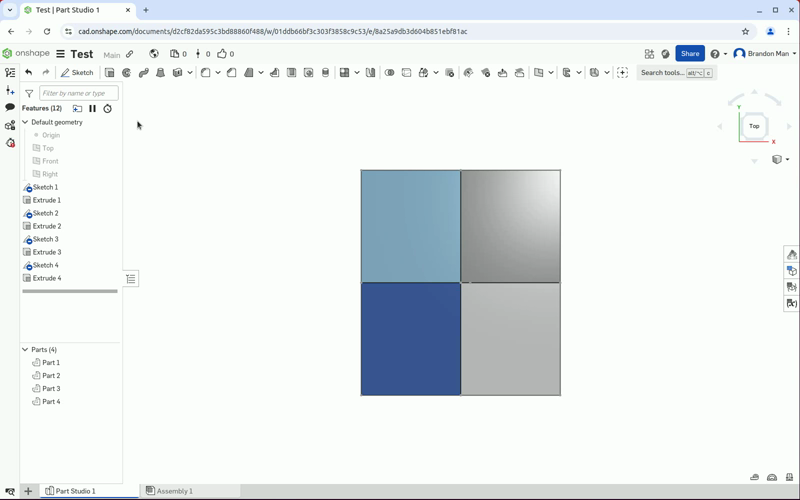
key(shift+7)
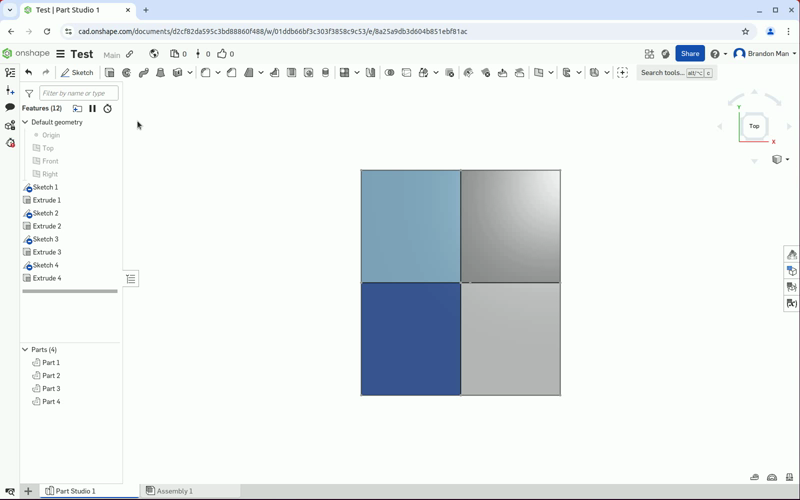
key(up, 3)
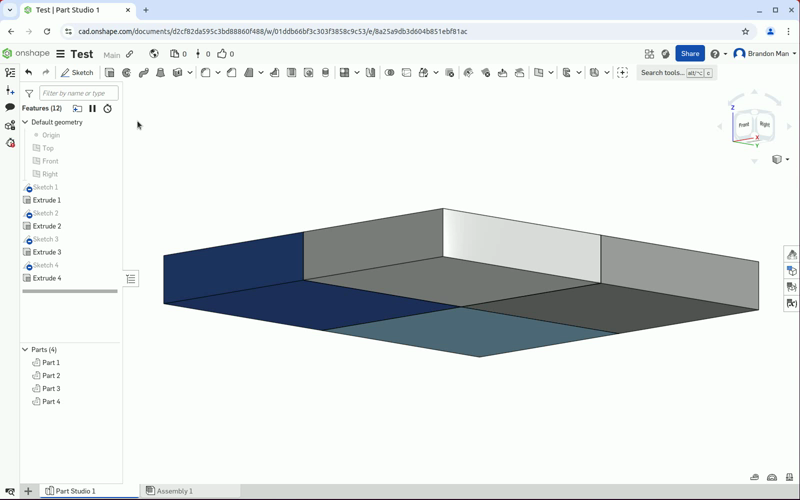
key(left, 3)
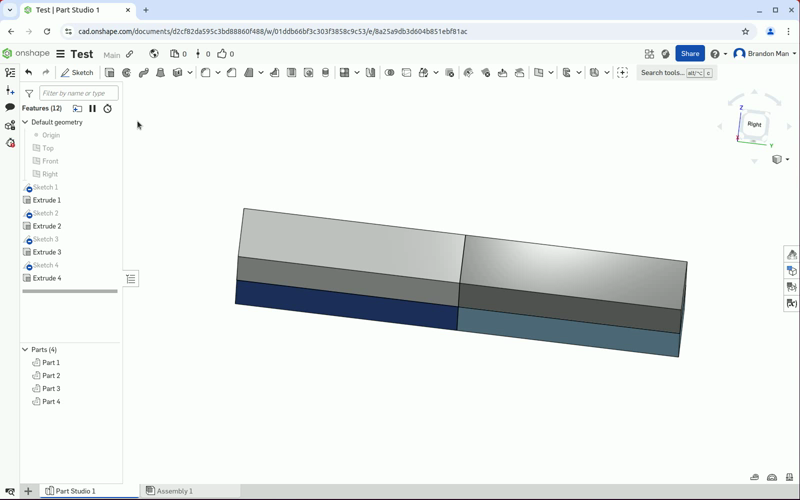
key(right, 3)
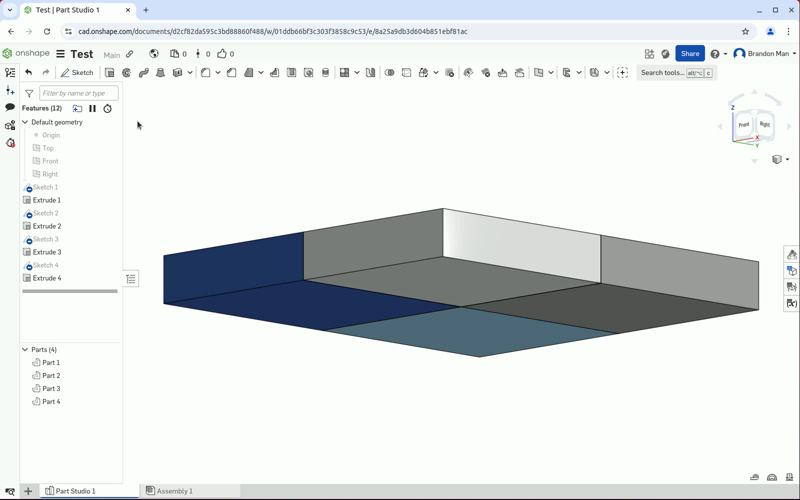
key(down, 3)
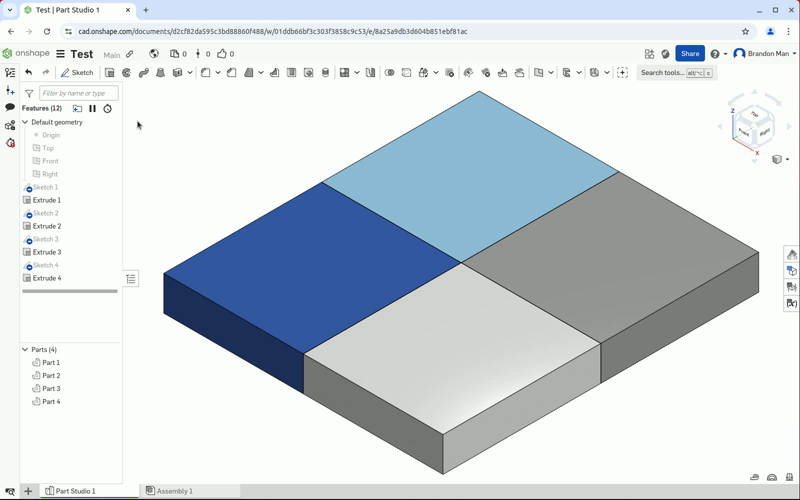
mouse_move(73, 189)
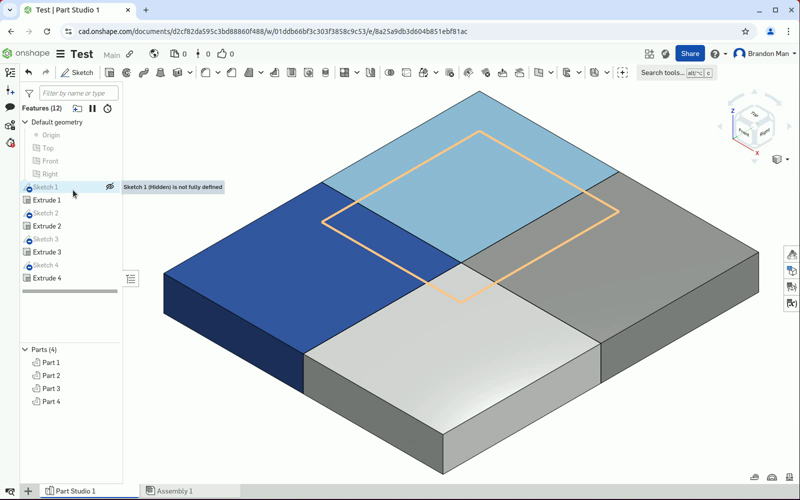
click(73, 189)